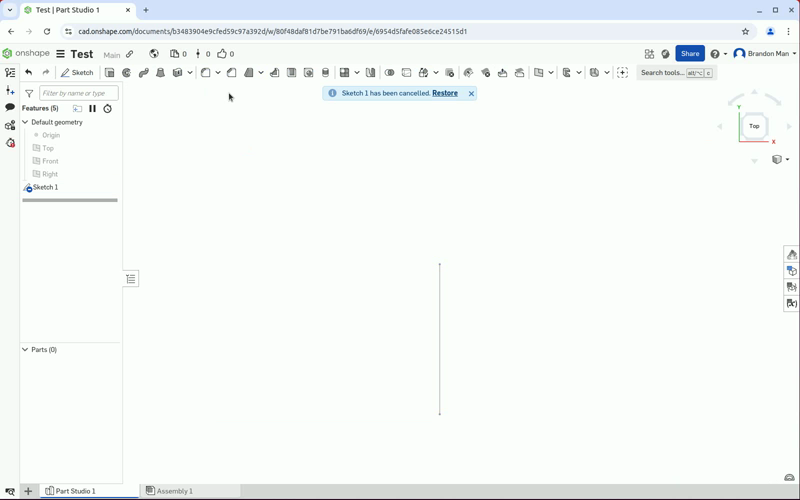
key(shift+h)
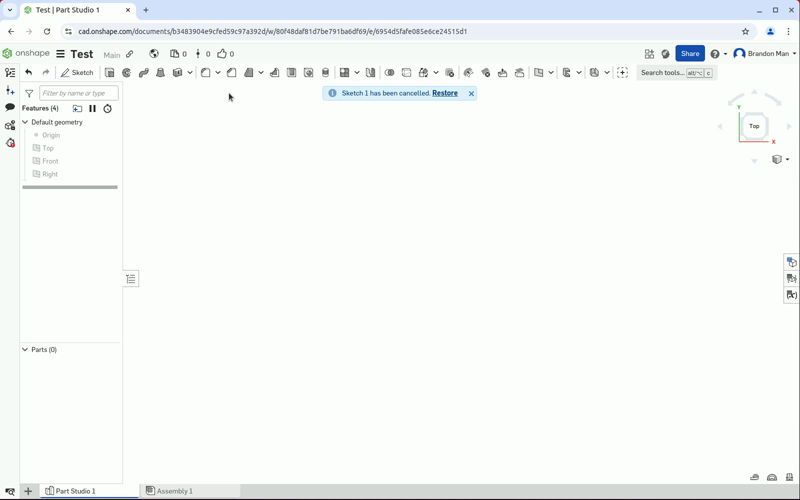
mouse_move(73, 352)
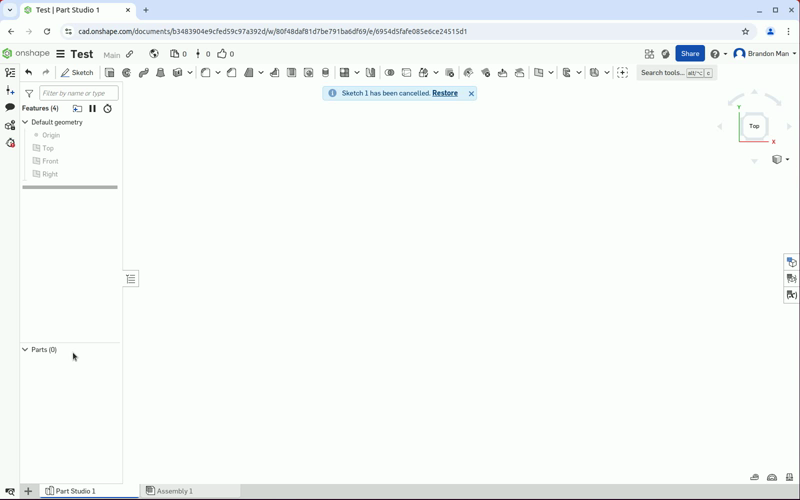
key(y)
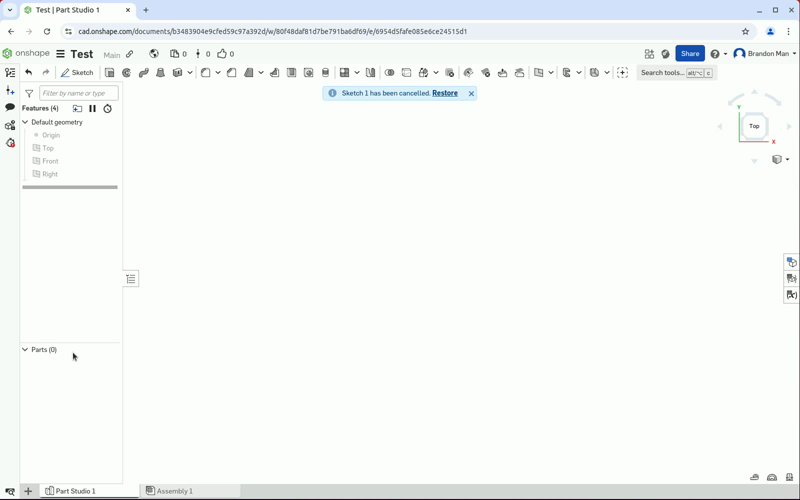
key(shift+p)
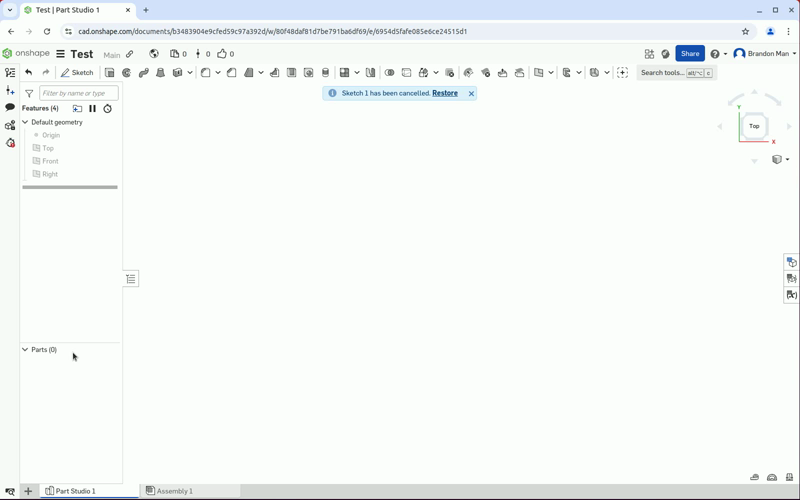
key(space)
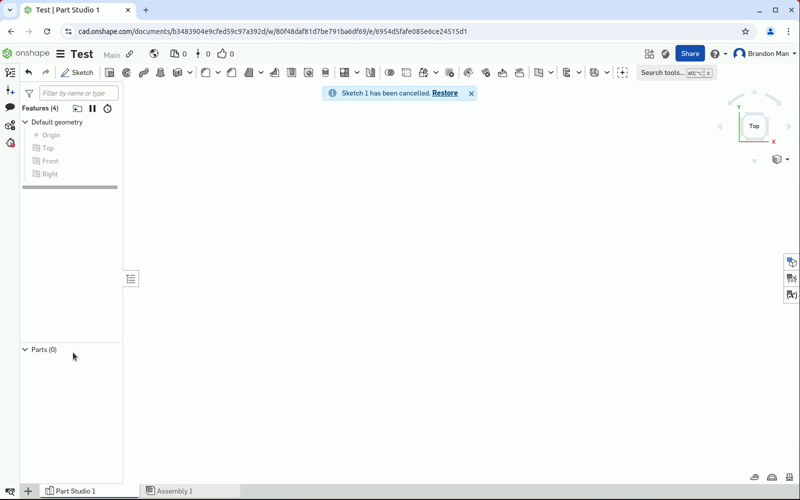
key_down(shift)
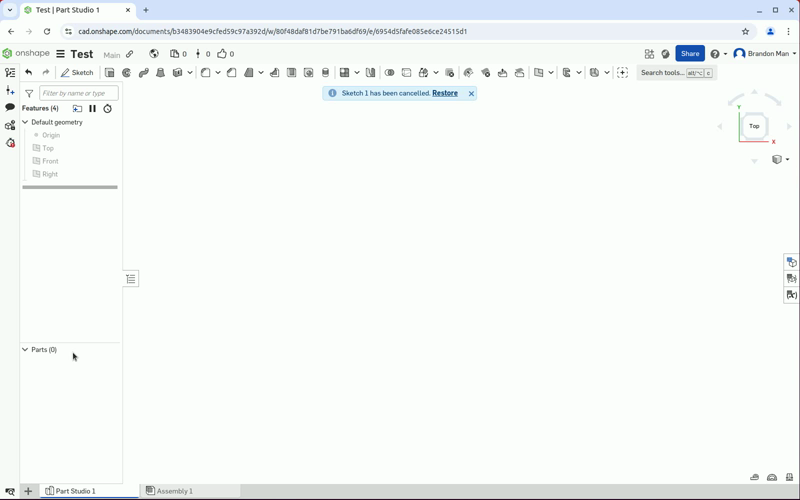
key(up)
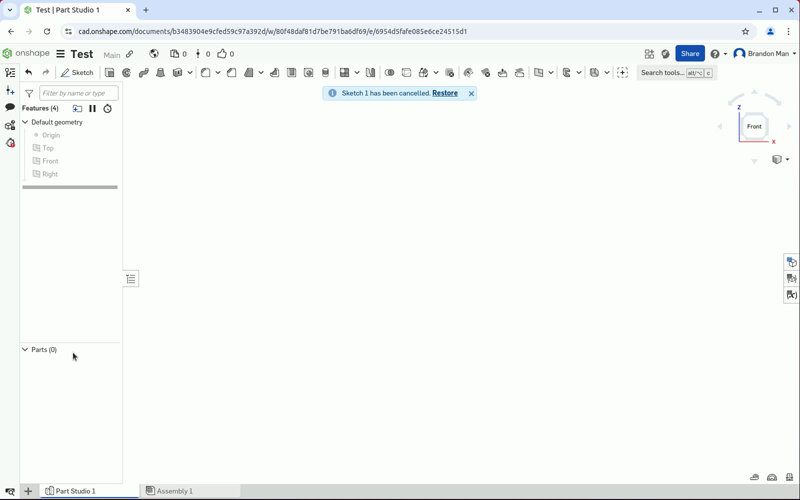
key_up(shift)
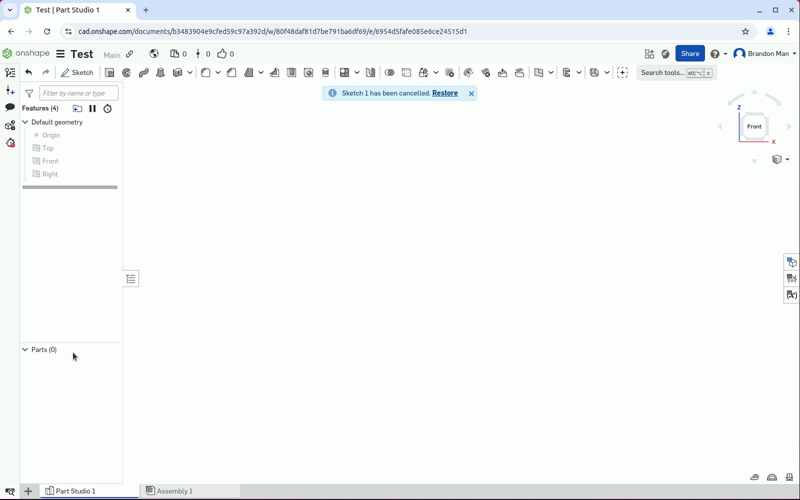
mouse_move(73, 352)
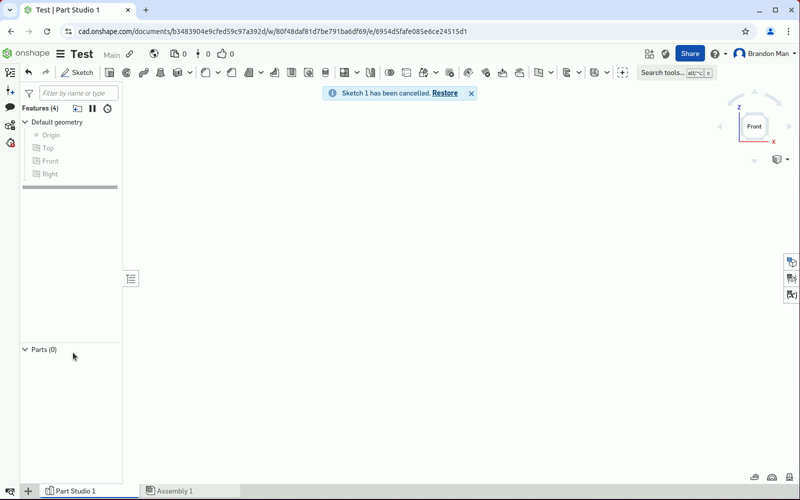
key(shift+y)
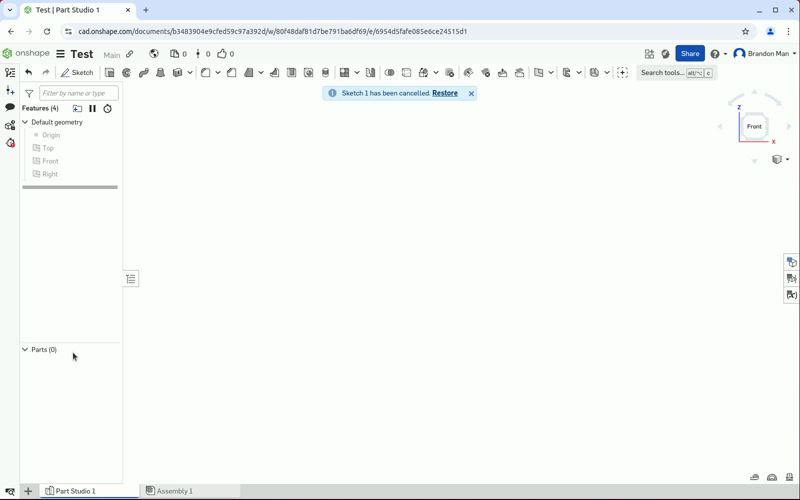
key(shift+s)
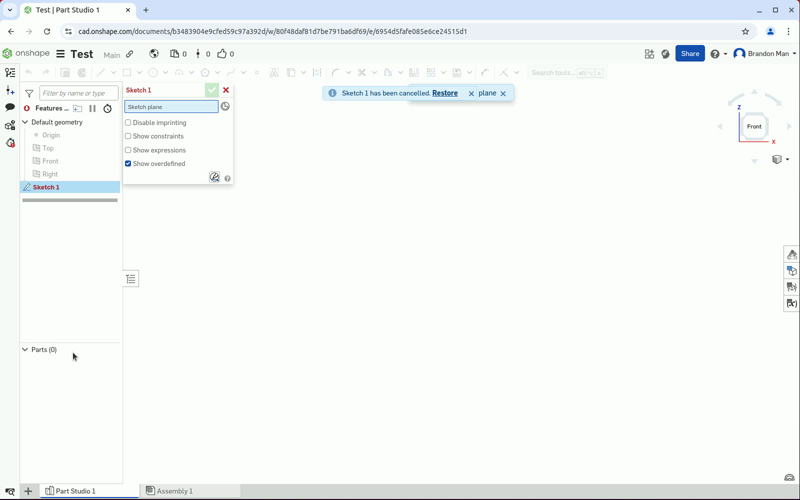
mouse_move(73, 163)
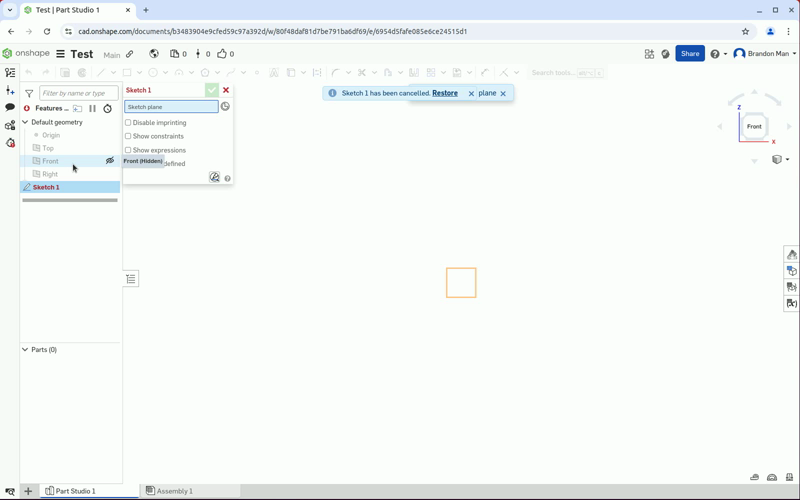
click(73, 163)
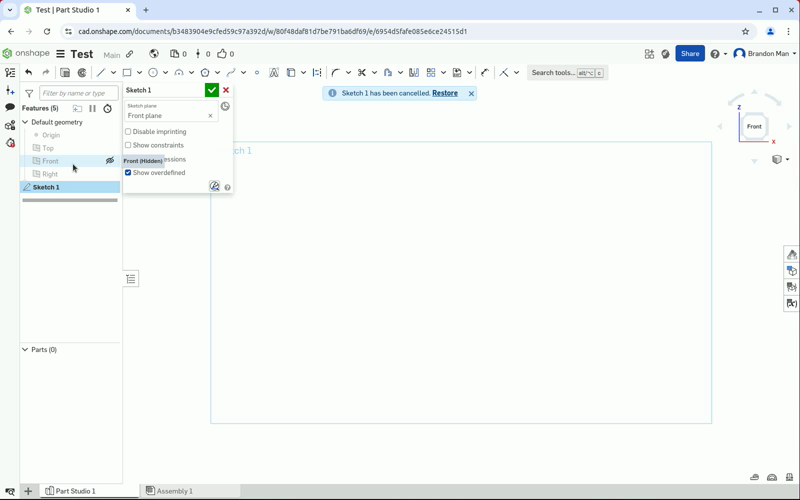
mouse_move(73, 352)
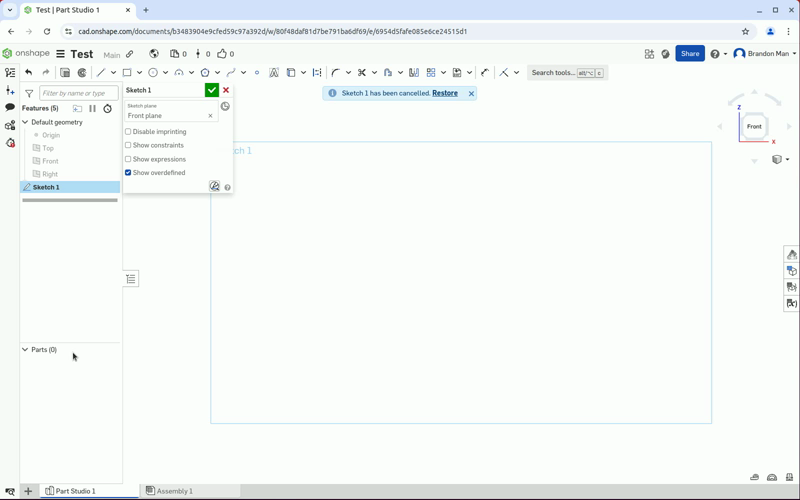
key(y)
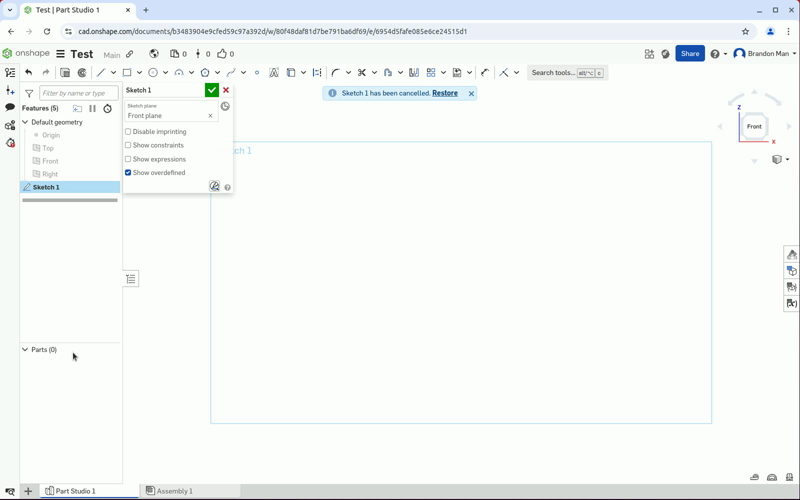
key(l)
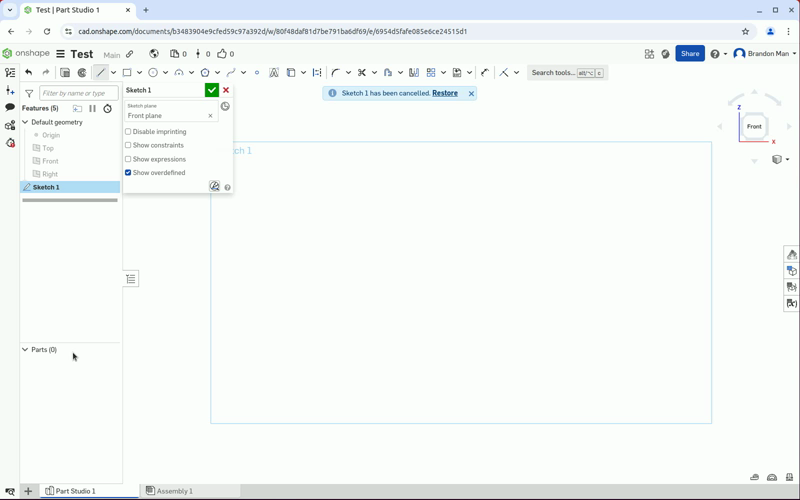
key_down(shift)
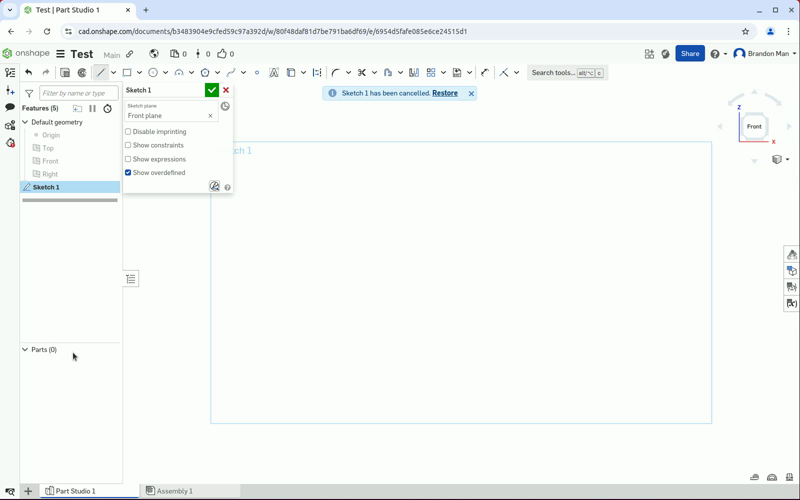
mouse_move(423, 222)
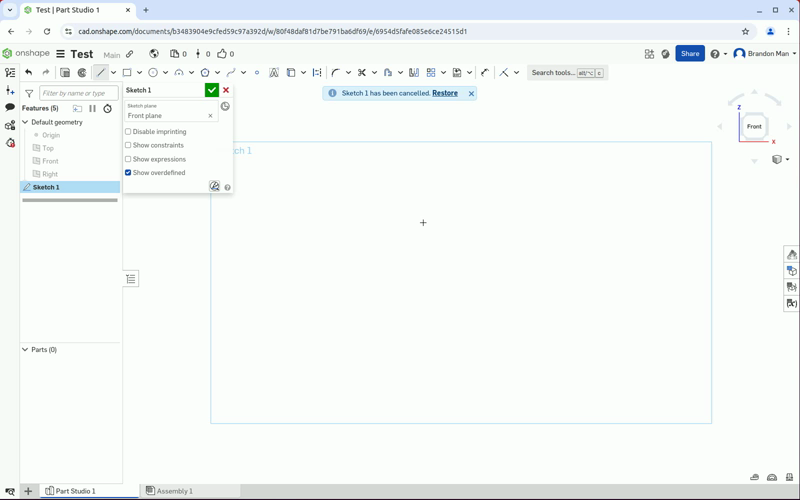
click(423, 222)
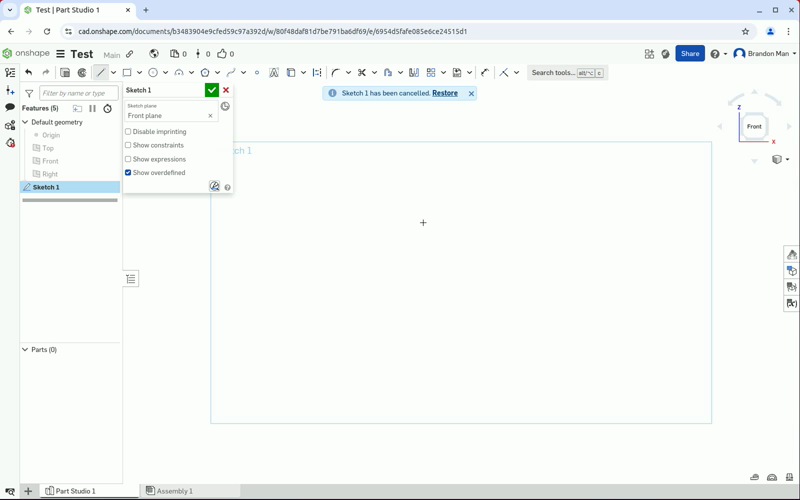
key_up(shift)
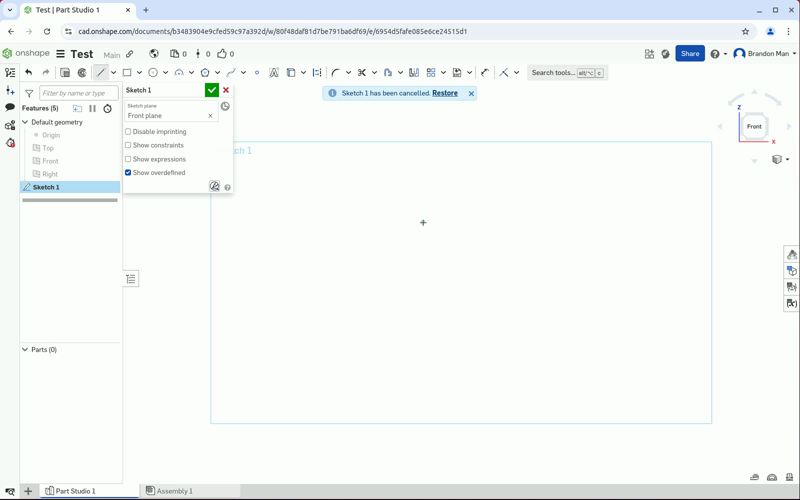
key_down(shift)
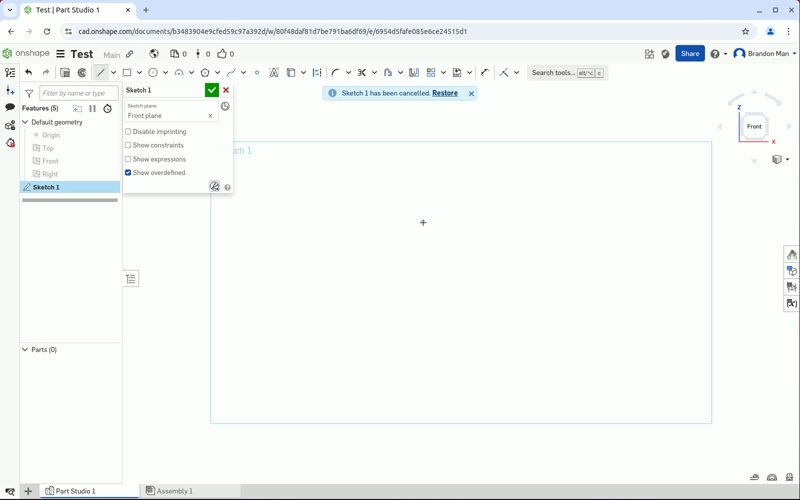
mouse_move(453, 222)
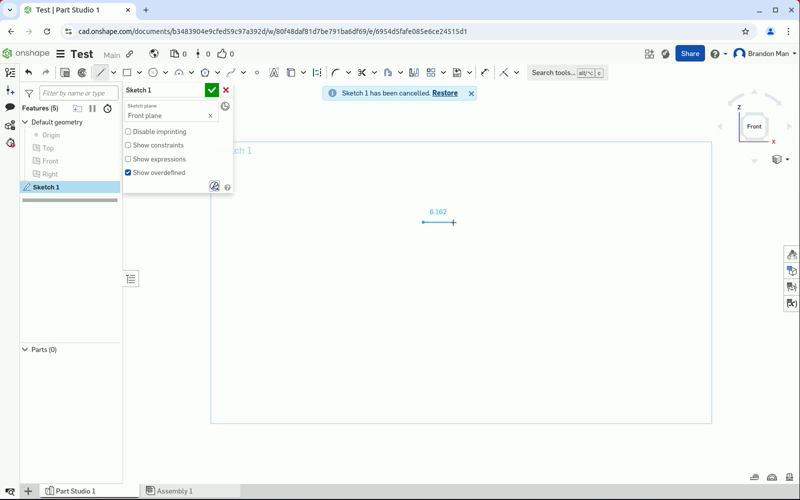
mouse_move(437, 222)
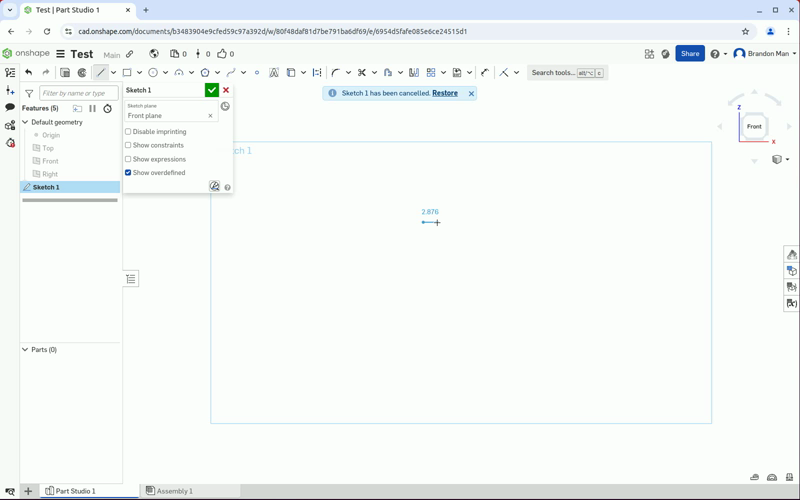
click(437, 222)
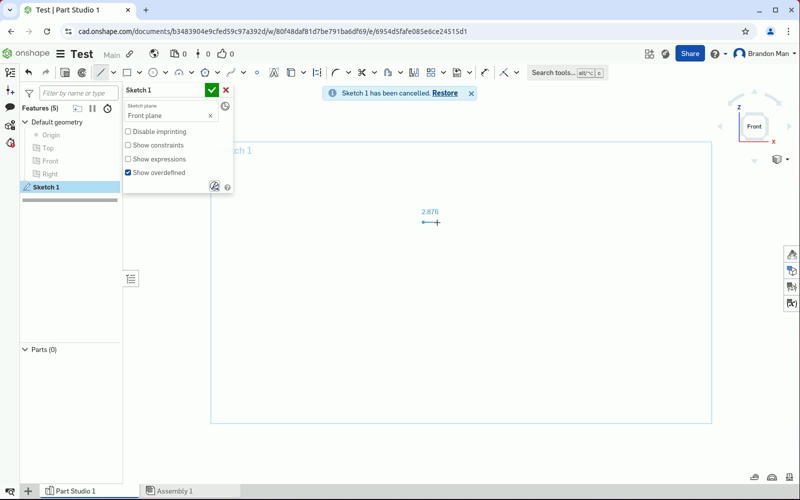
key_up(shift)
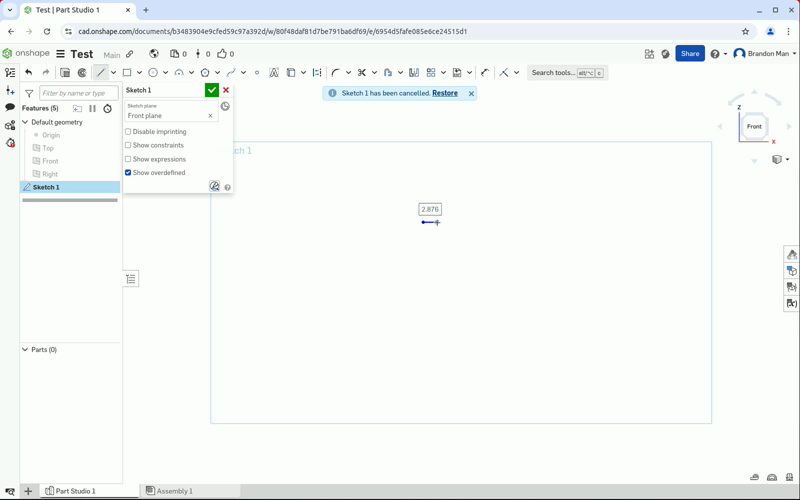
key_down(shift)
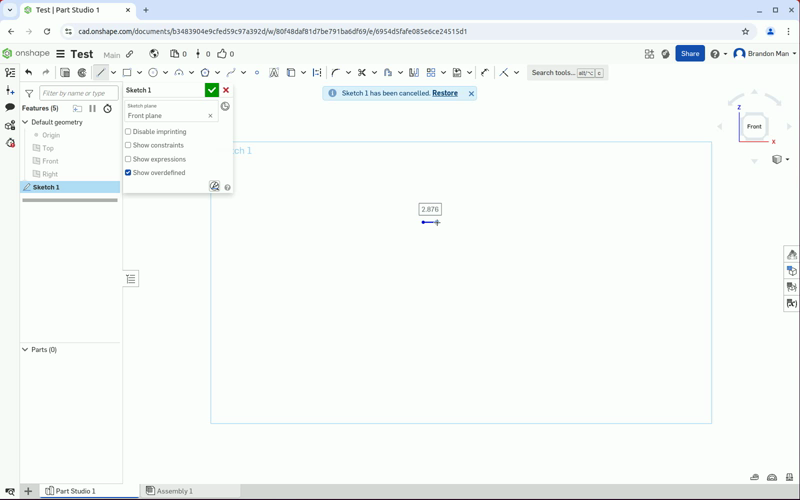
mouse_move(467, 222)
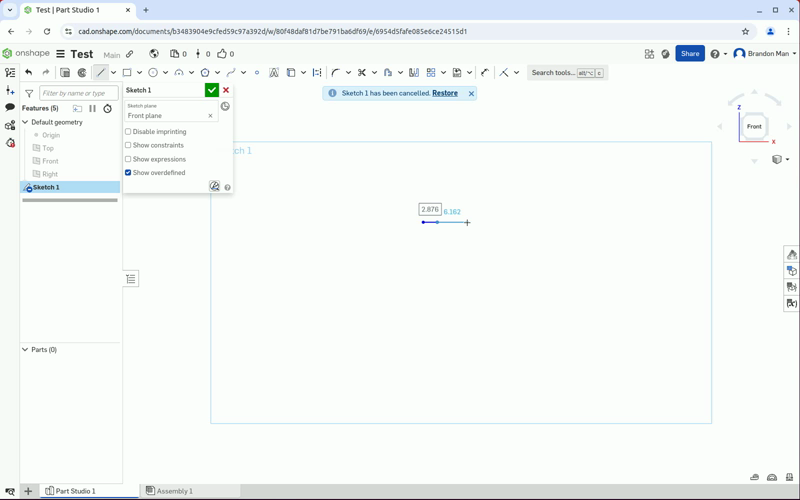
mouse_move(483, 222)
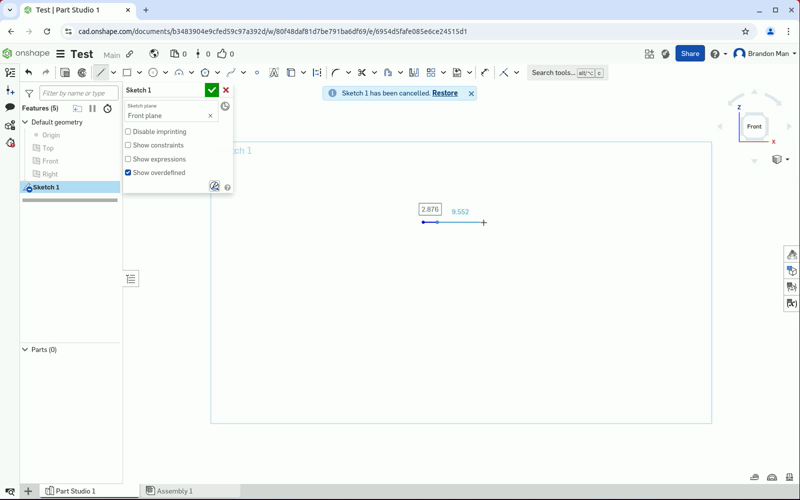
click(483, 222)
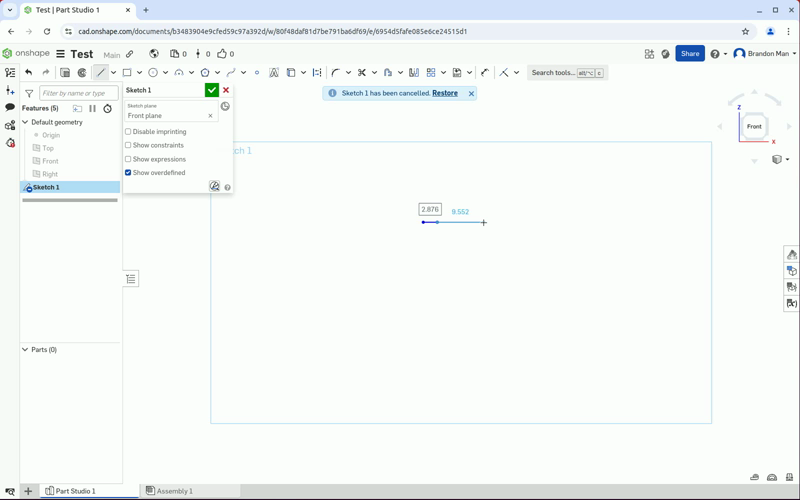
key_up(shift)
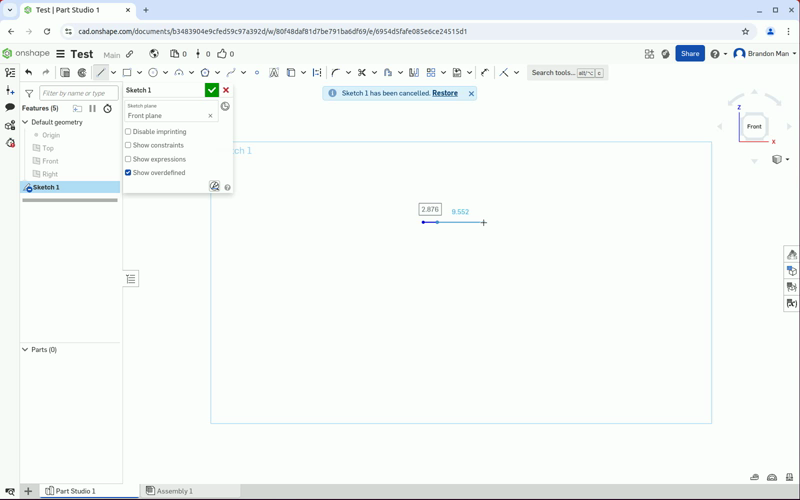
key_down(shift)
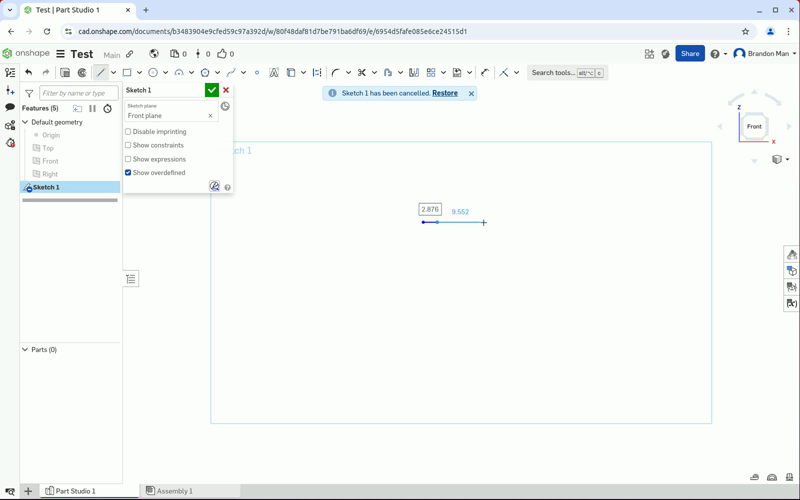
mouse_move(513, 222)
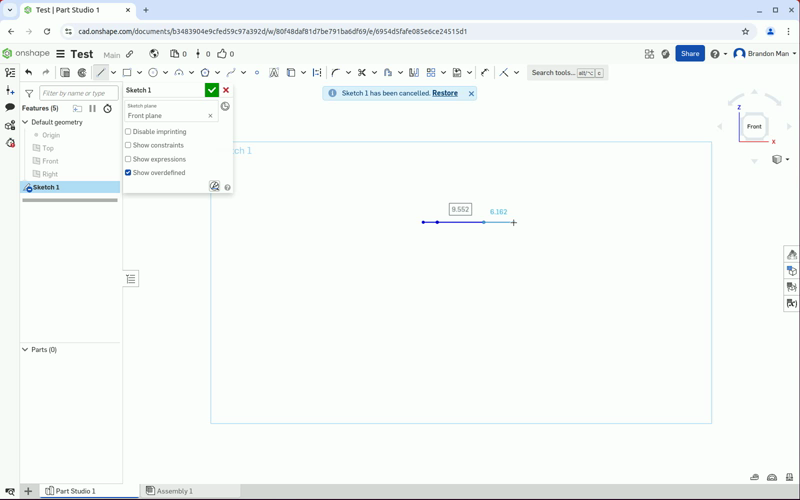
mouse_move(497, 222)
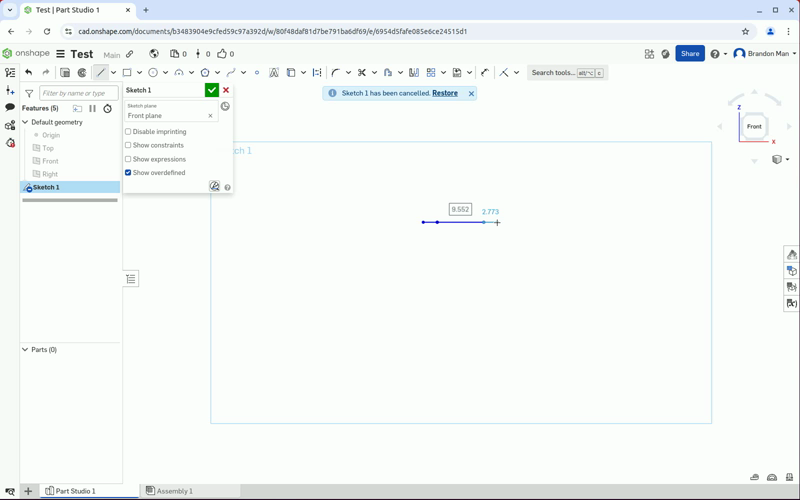
click(497, 222)
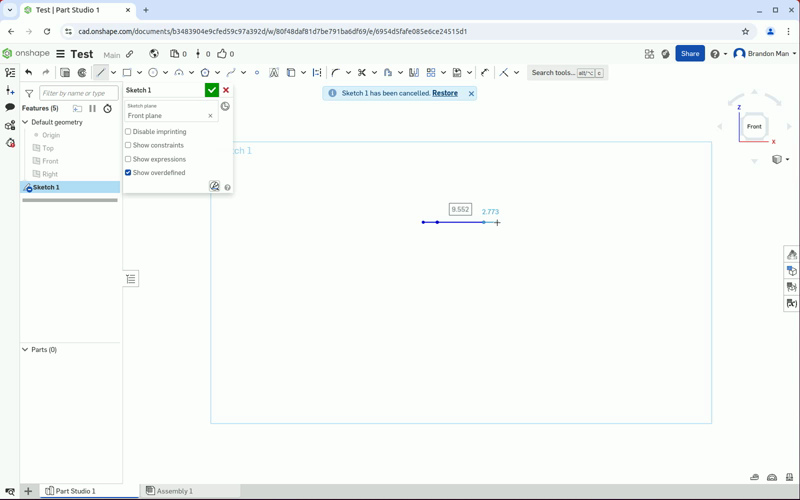
key_up(shift)
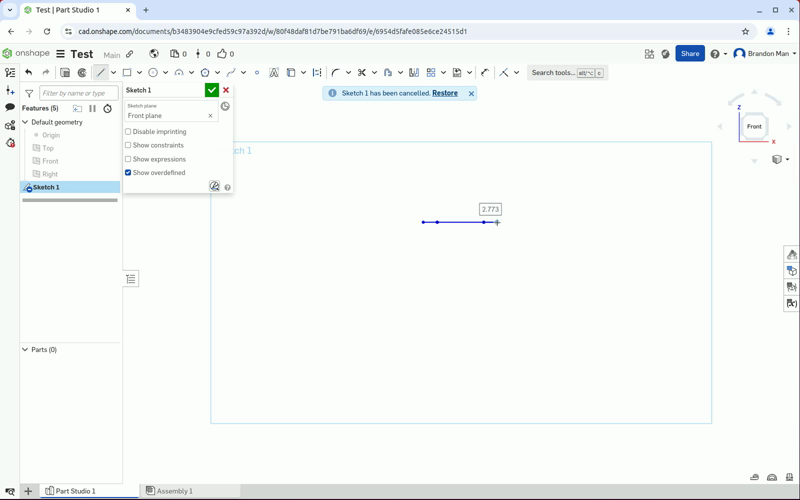
key_down(shift)
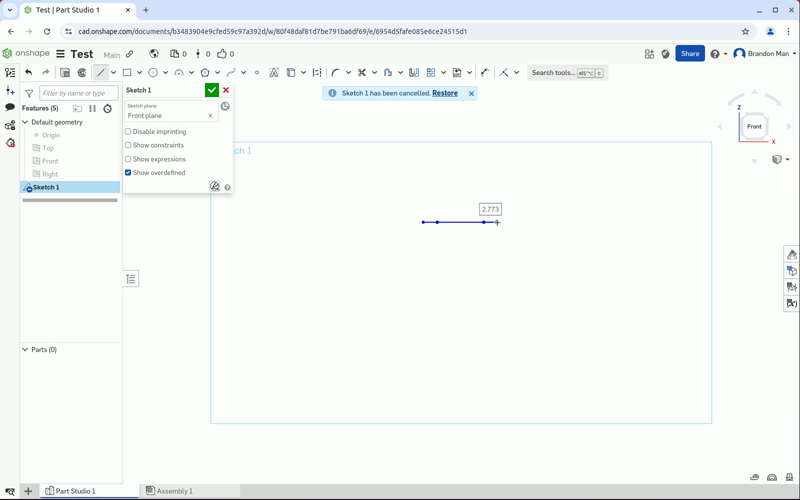
mouse_move(527, 222)
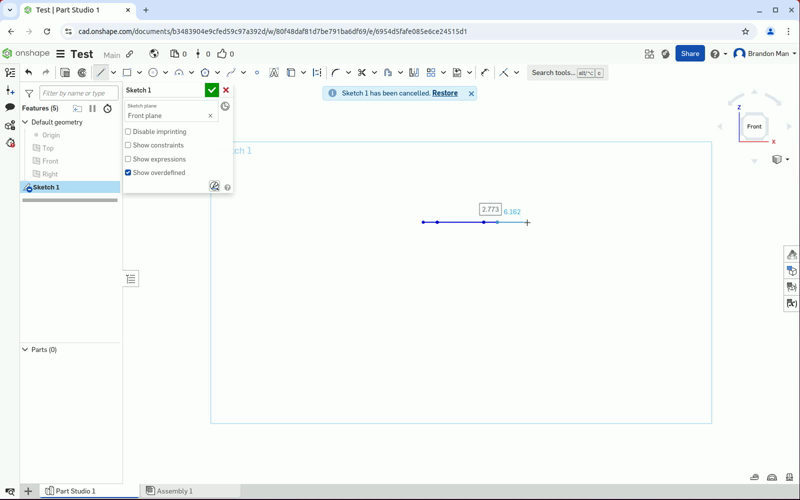
mouse_move(497, 204)
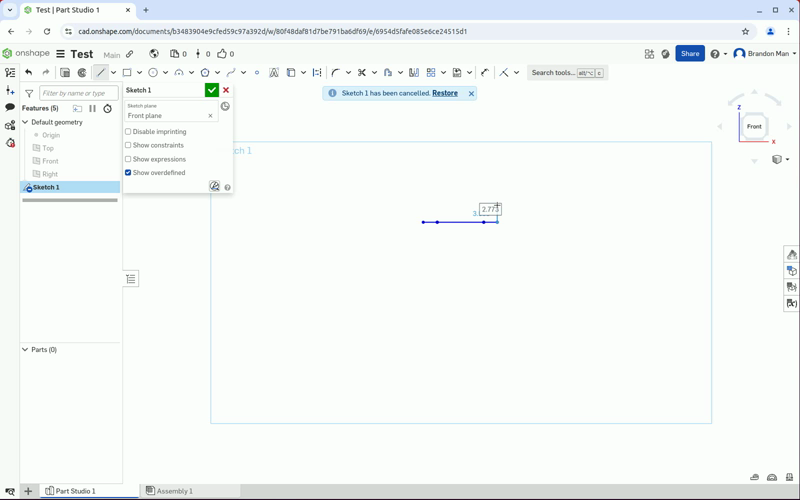
click(497, 204)
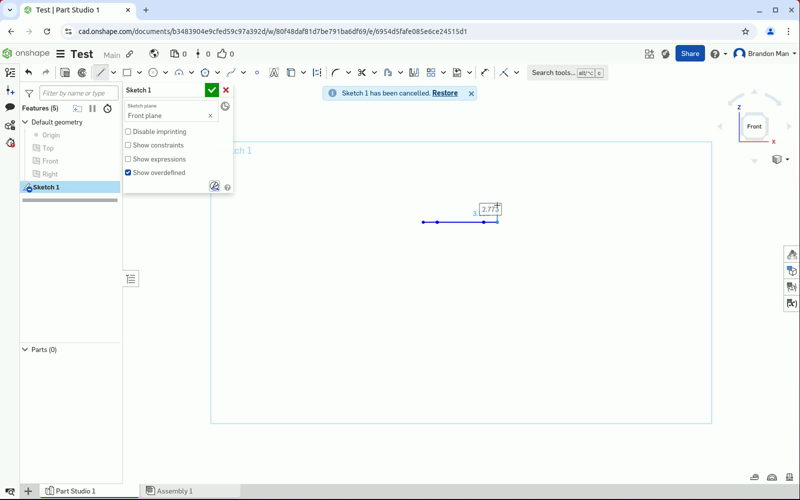
key_up(shift)
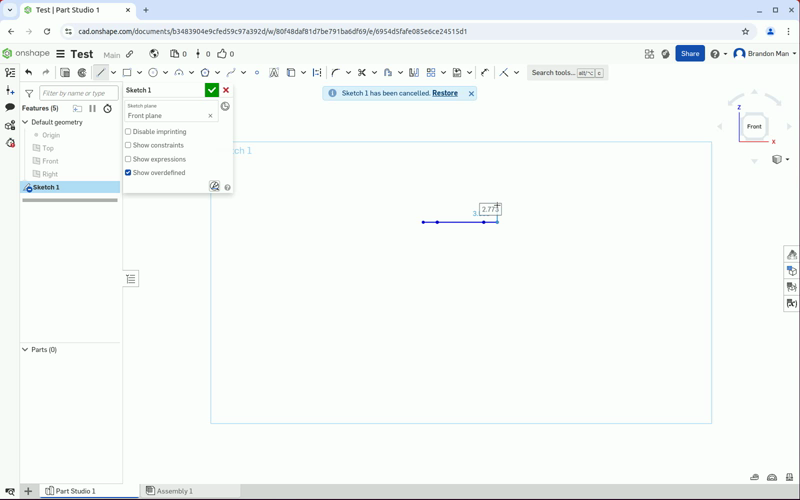
key_down(shift)
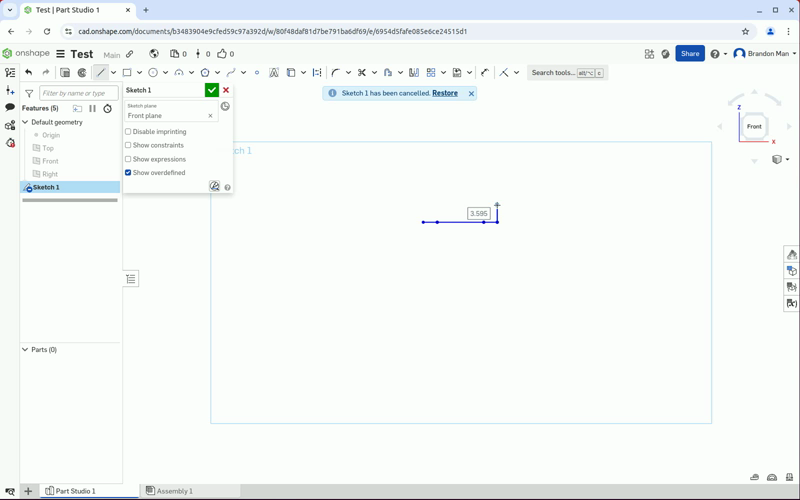
mouse_move(423, 204)
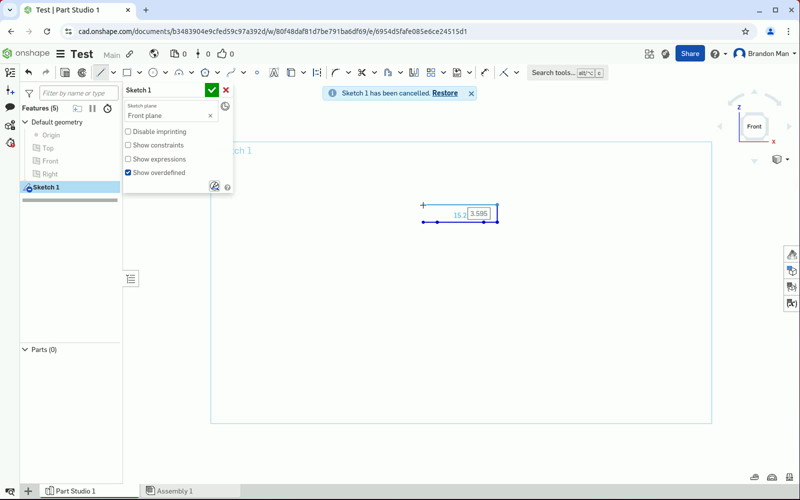
click(423, 204)
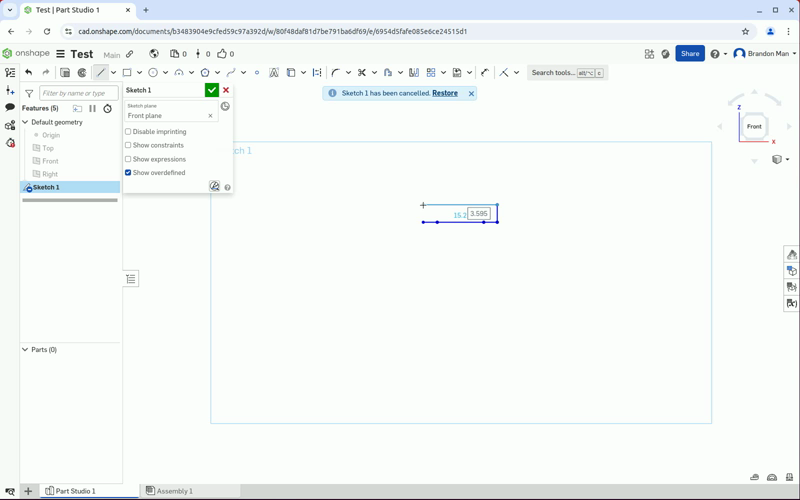
key_up(shift)
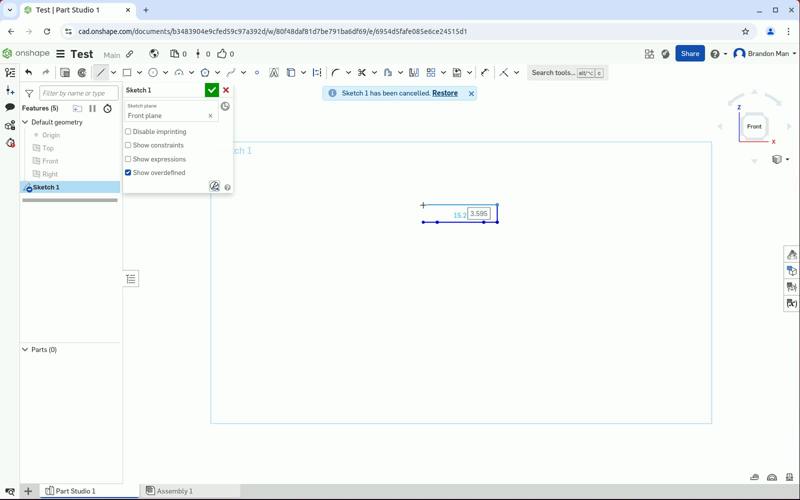
mouse_move(453, 204)
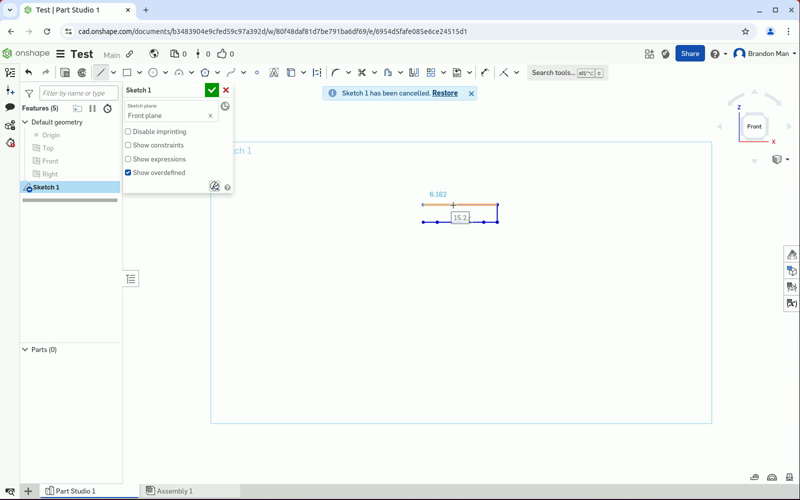
key_down(shift)
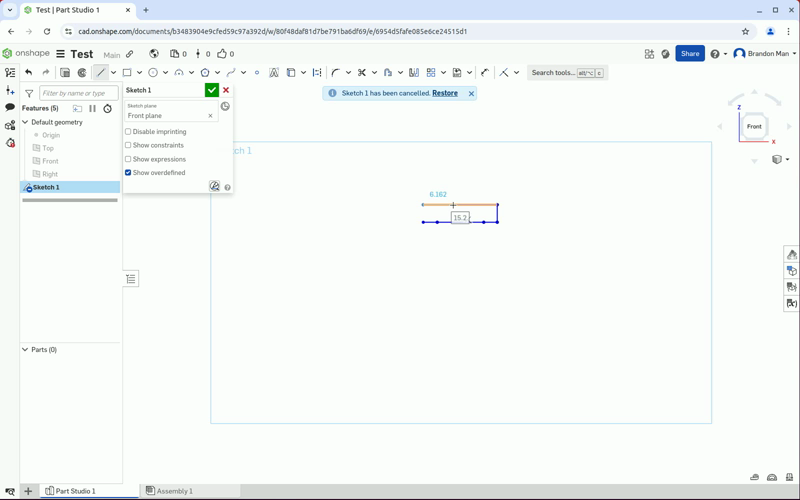
mouse_move(423, 222)
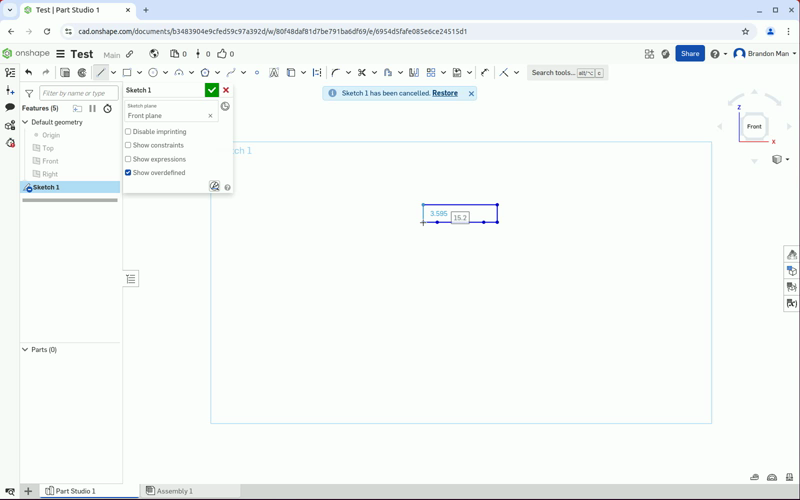
key_up(shift)
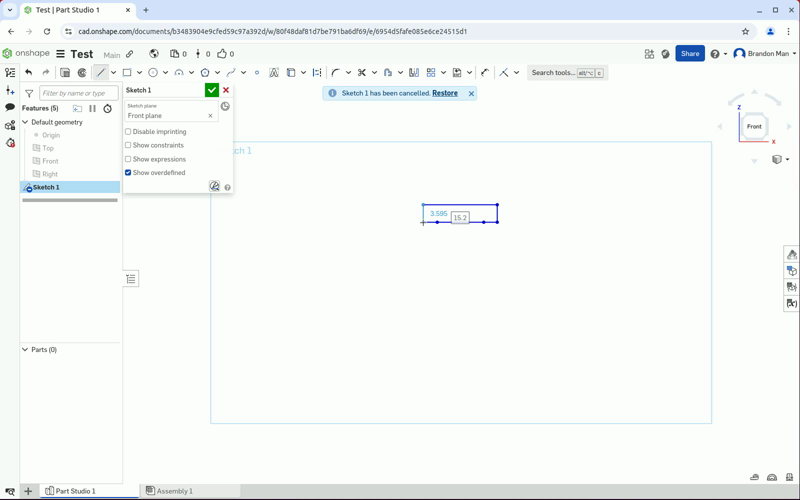
click(423, 222)
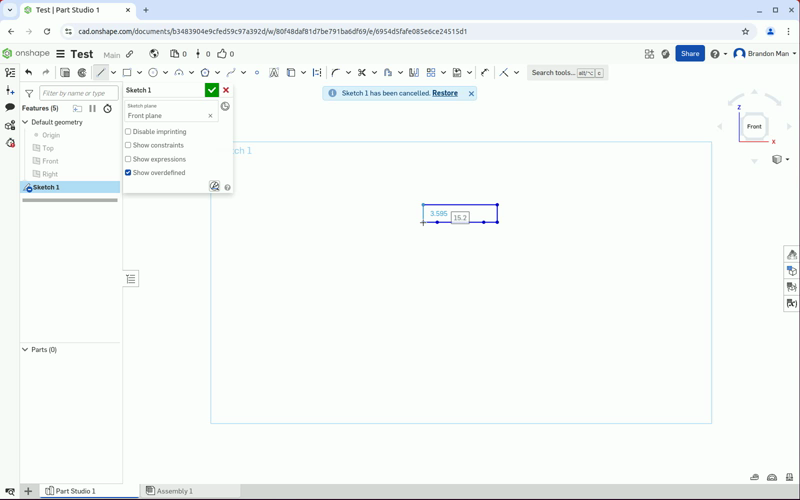
key(esc)
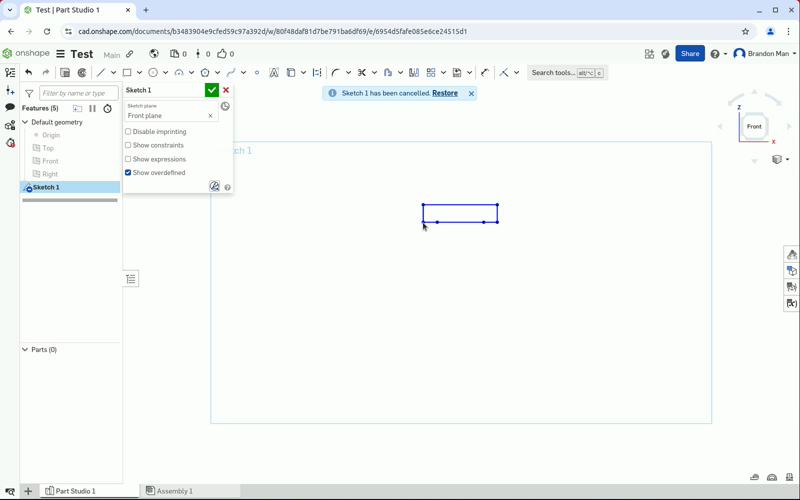
mouse_move(427, 218)
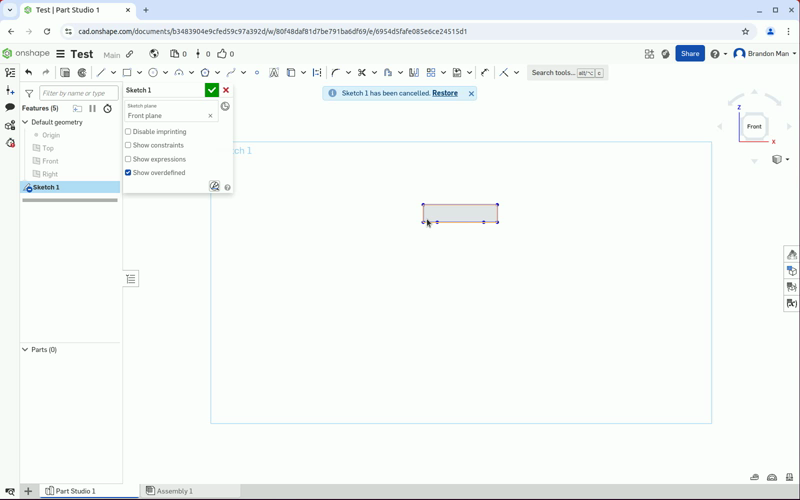
scroll(6)
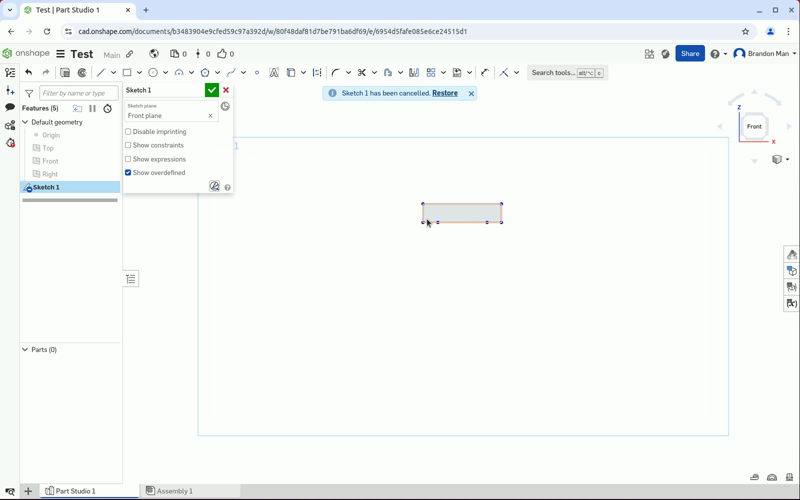
scroll(6)
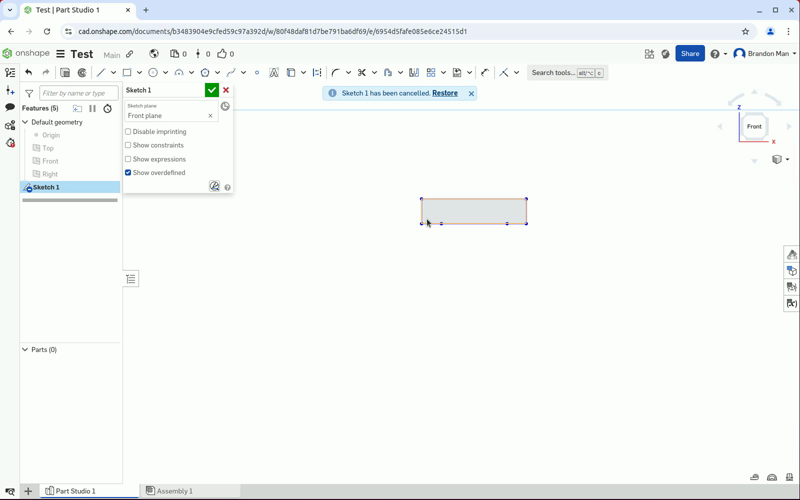
scroll(6)
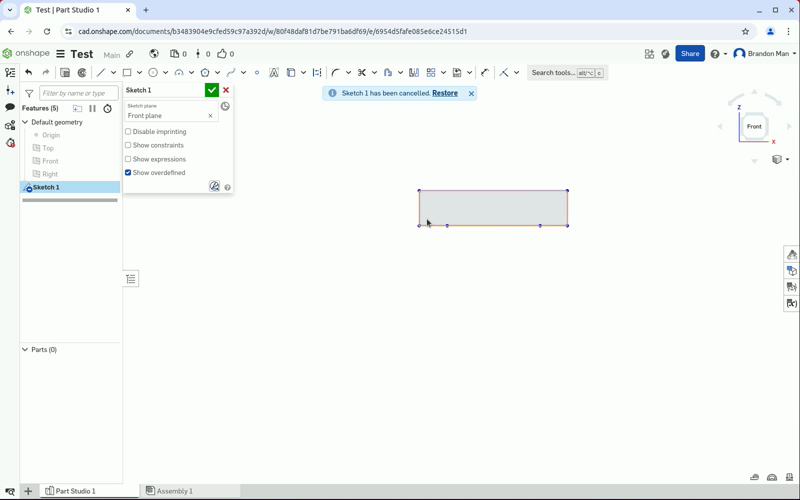
scroll(6)
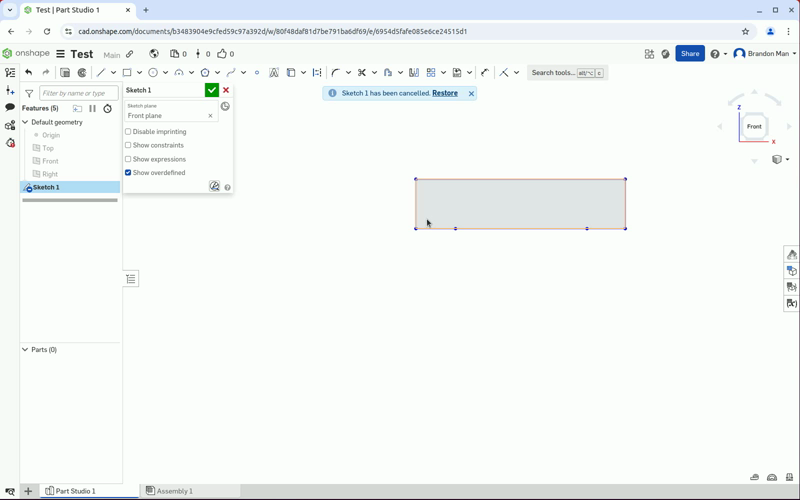
scroll(6)
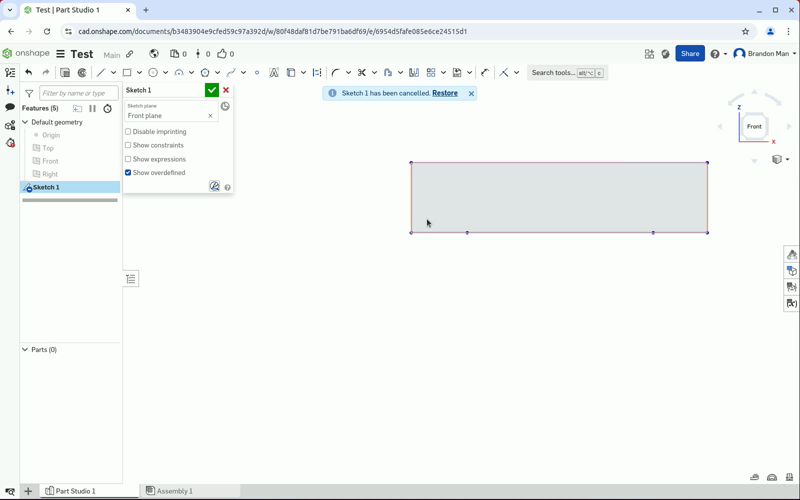
scroll(6)
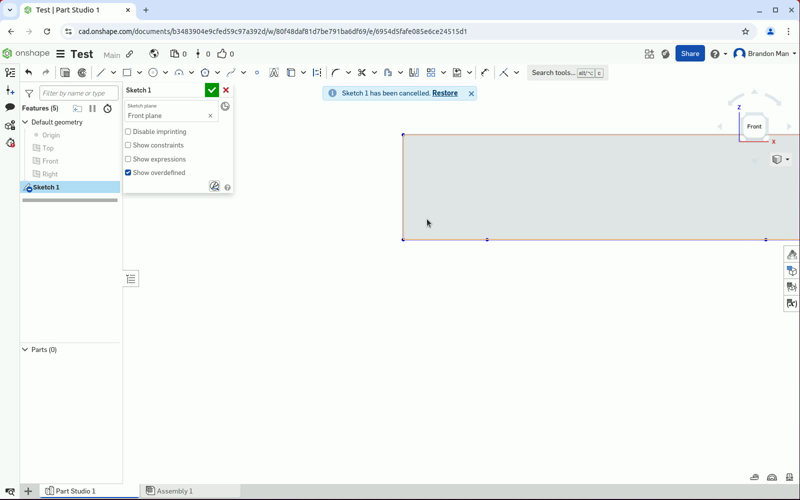
scroll(6)
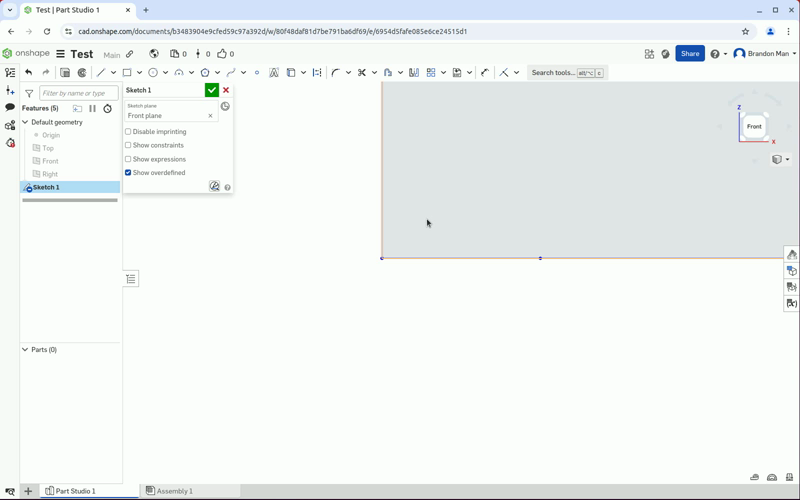
click(427, 218)
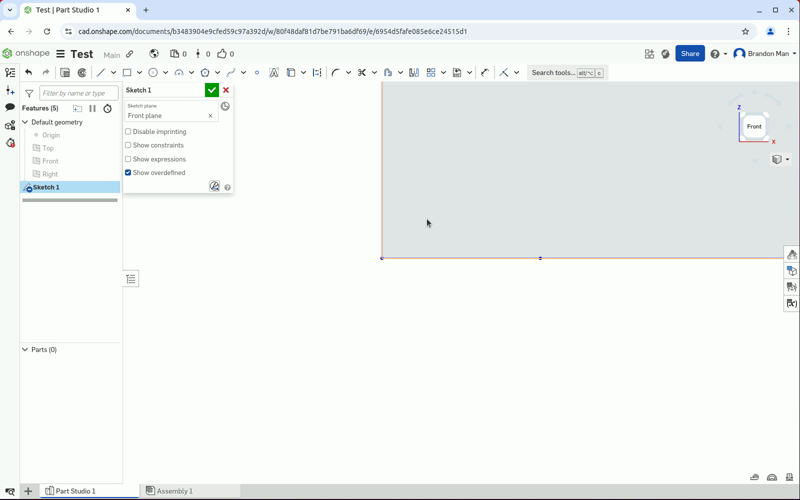
scroll(-6)
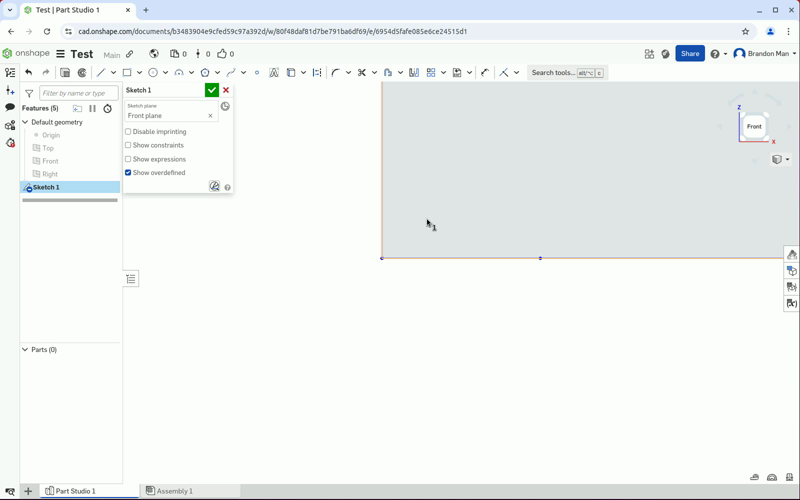
scroll(-6)
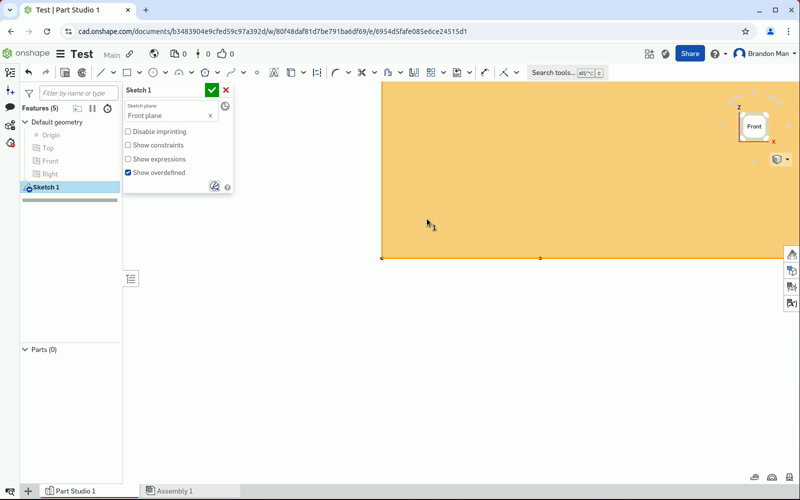
scroll(-6)
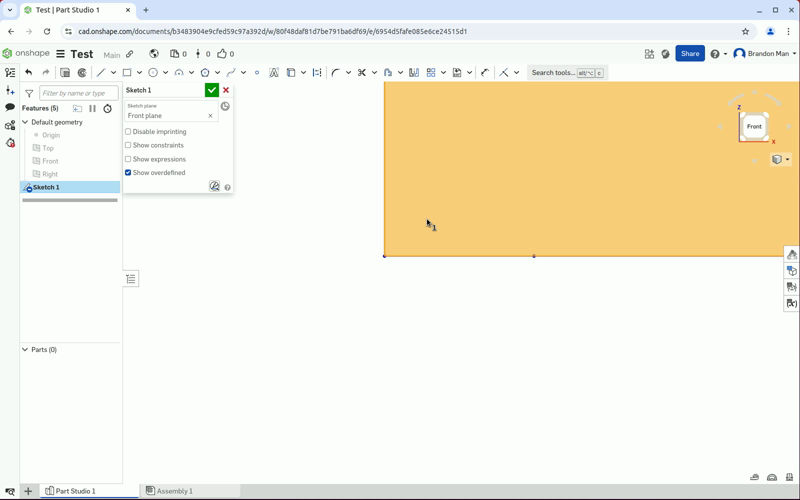
scroll(-6)
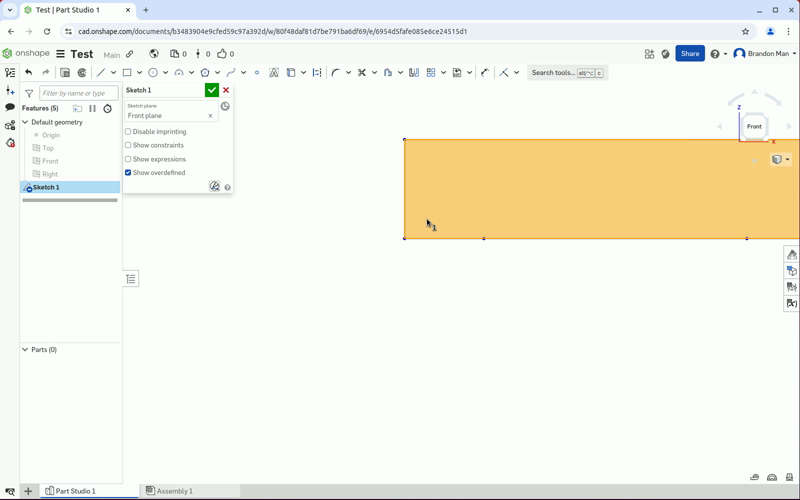
scroll(-6)
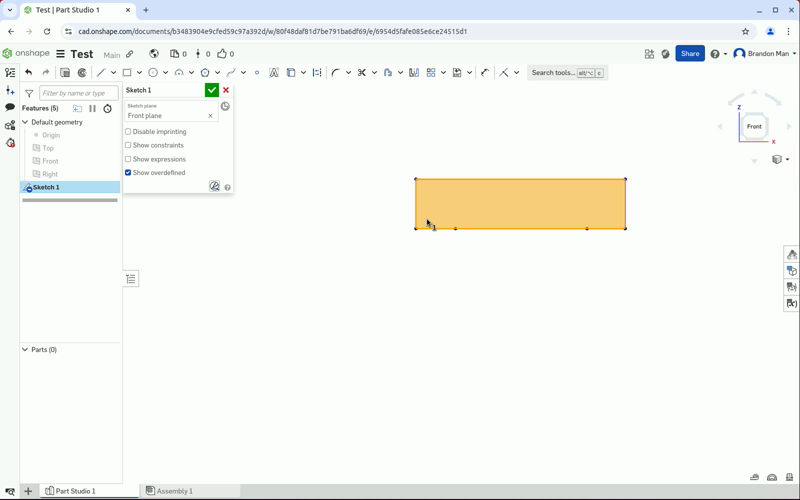
scroll(-6)
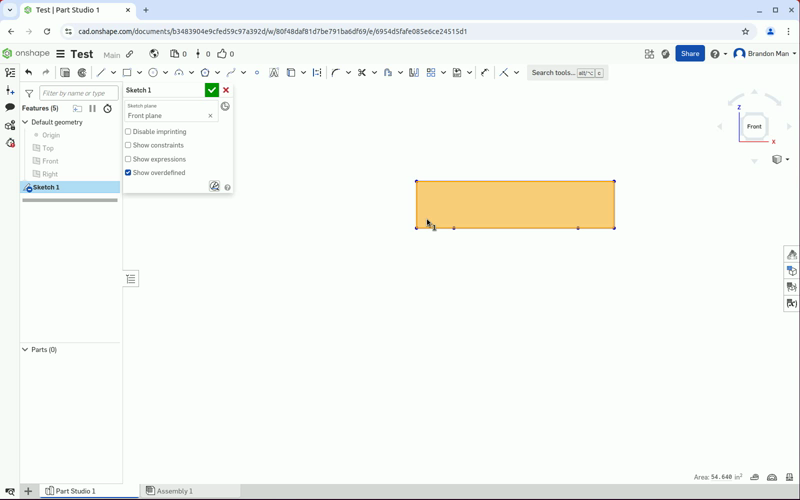
scroll(-6)
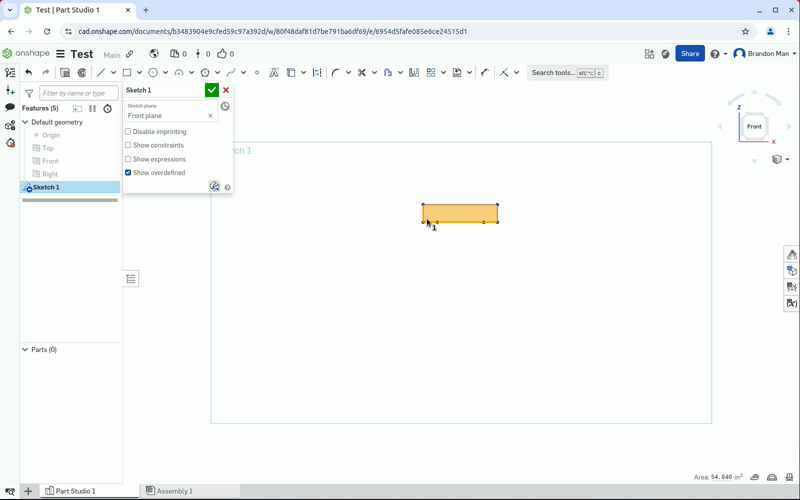
mouse_move(73, 352)
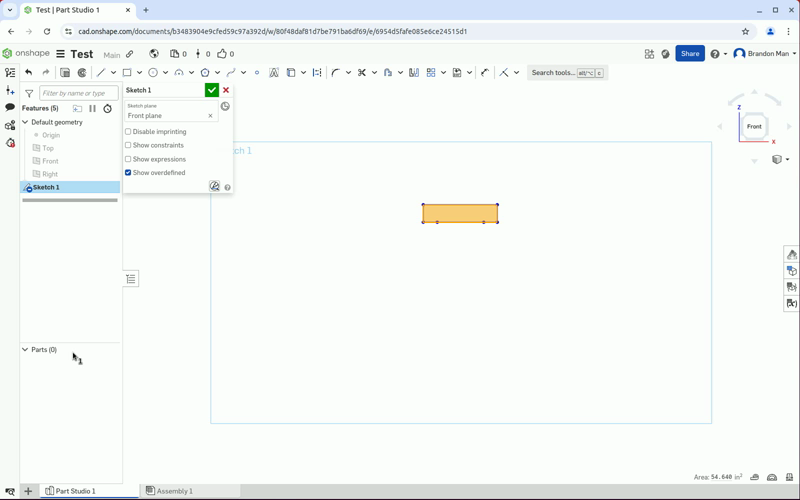
key(shift+y)
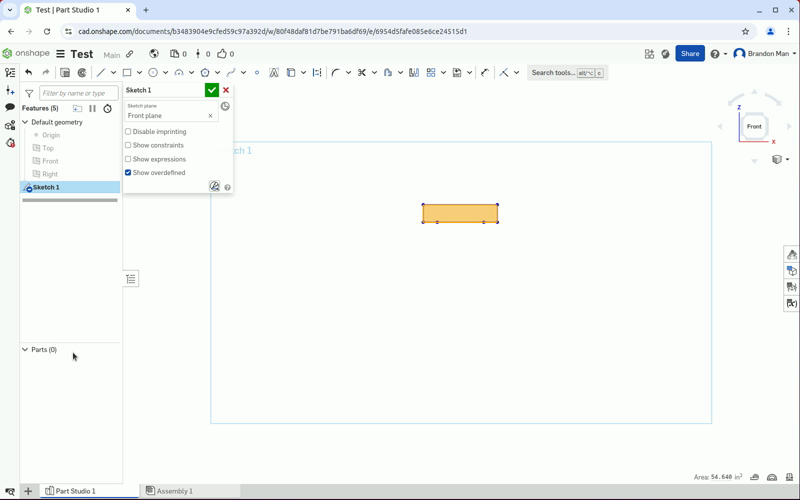
key(shift+e)
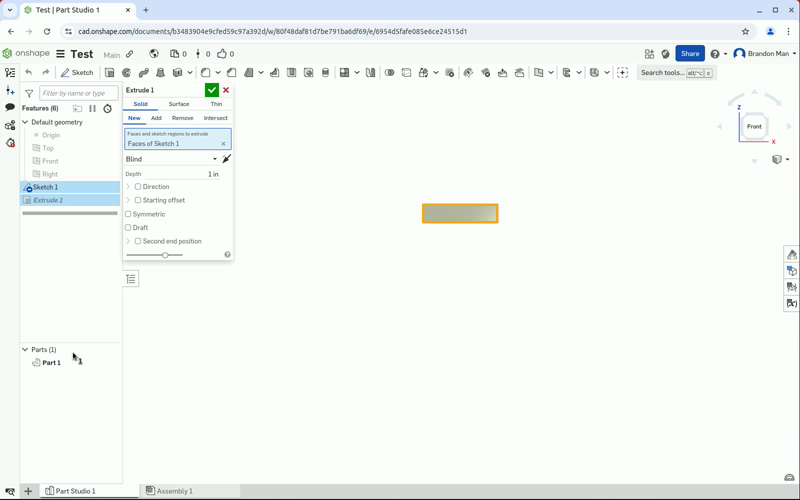
mouse_move(143, 106)
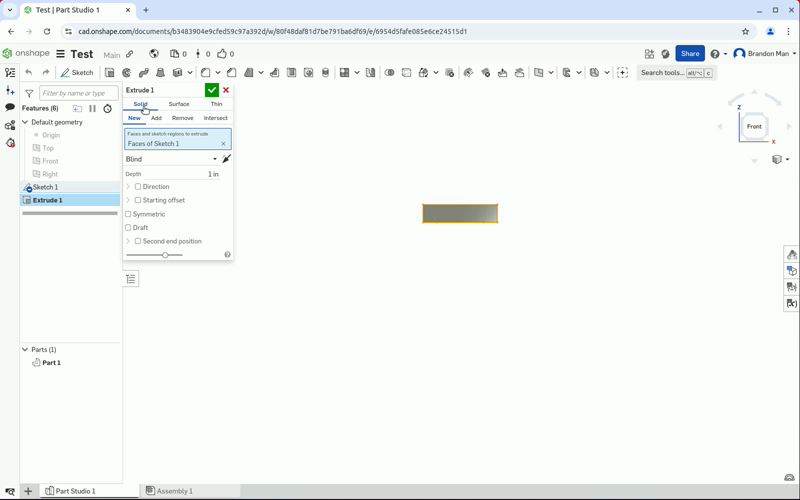
click(143, 106)
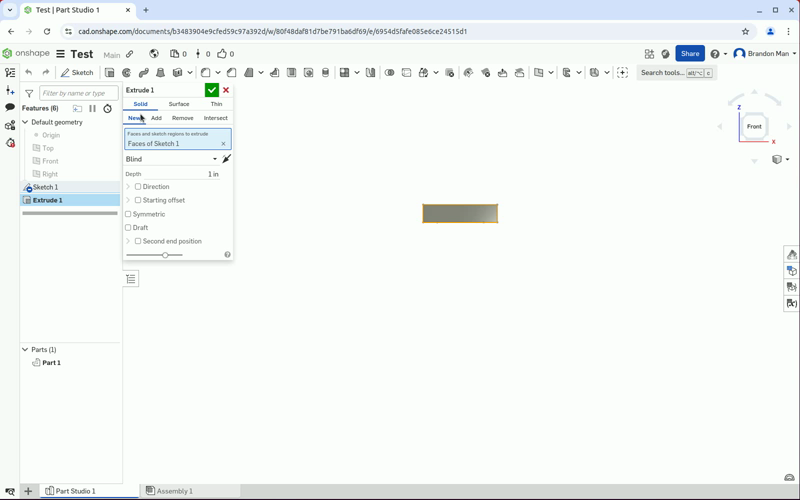
mouse_move(137, 120)
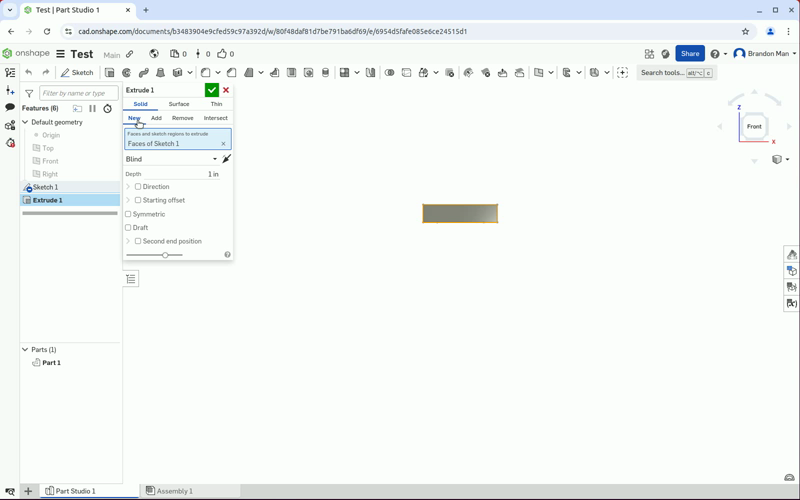
click(137, 120)
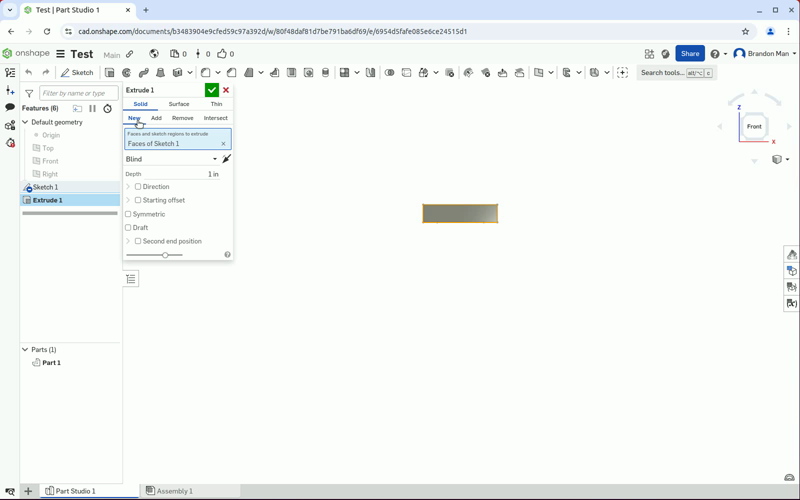
key(tab, 4)
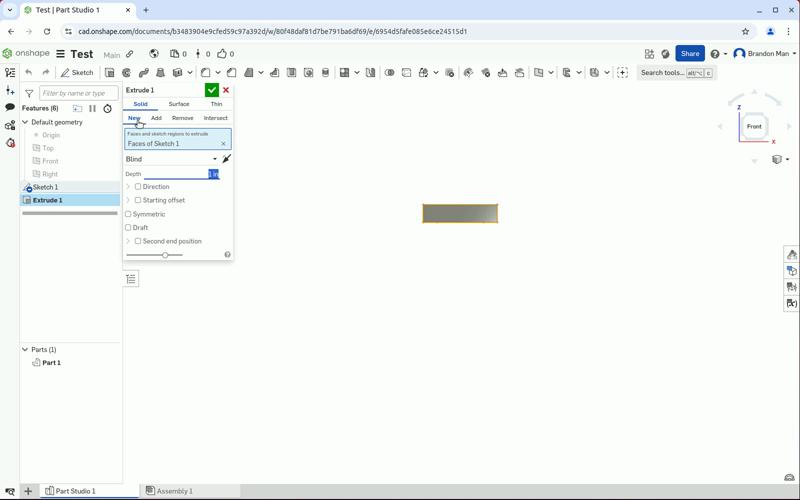
text(18.053)
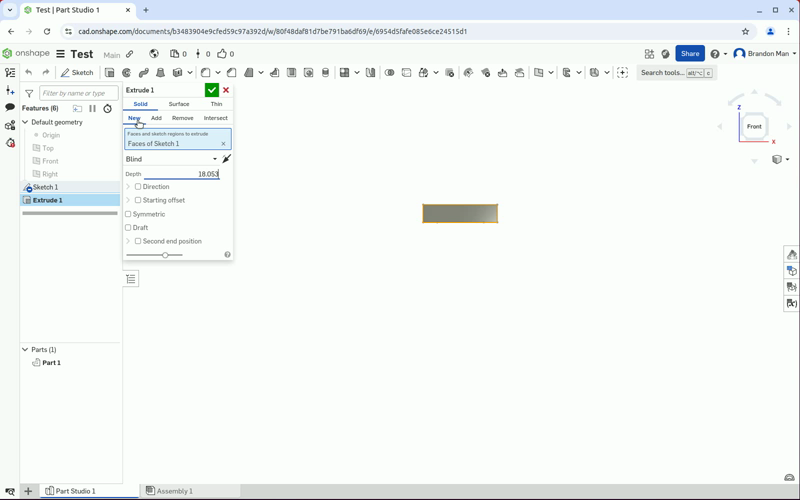
key(enter)
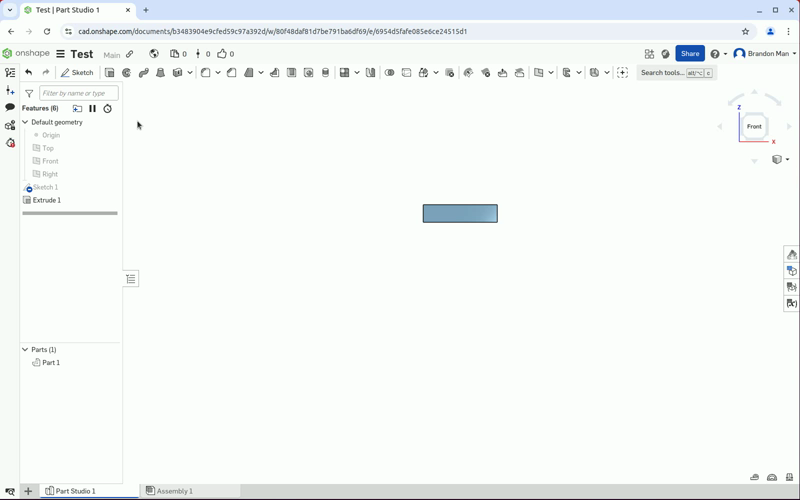
key(shift+h)
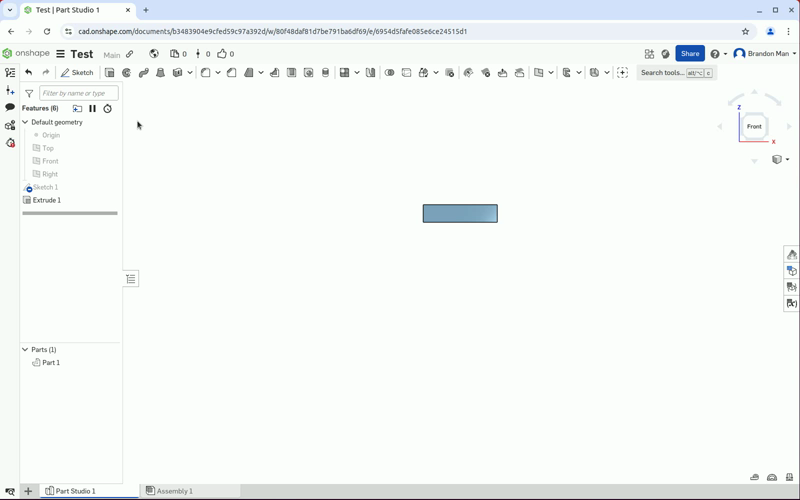
key(shift+h)
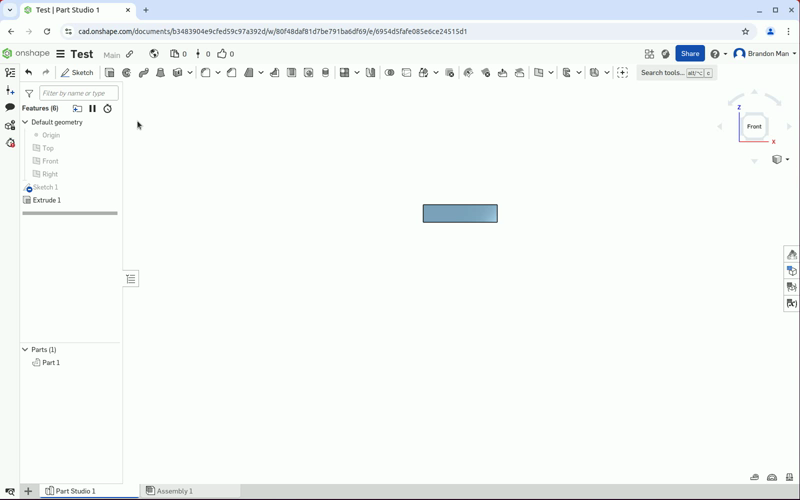
mouse_move(73, 189)
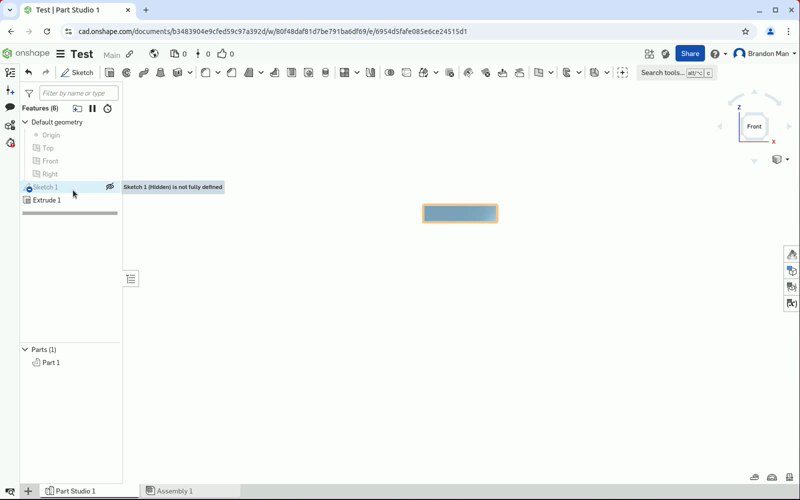
click(73, 189)
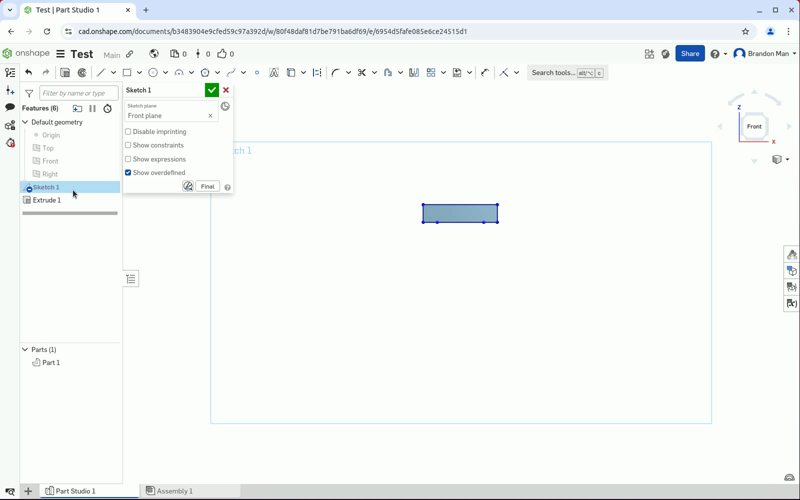
mouse_move(229, 92)
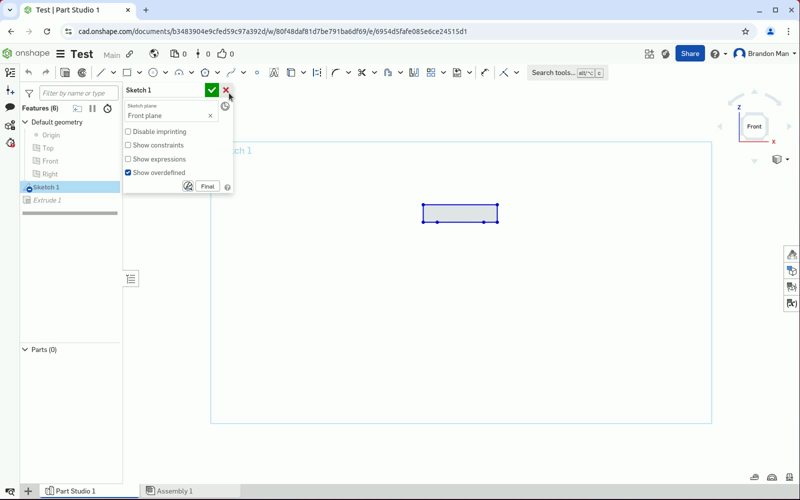
click(229, 92)
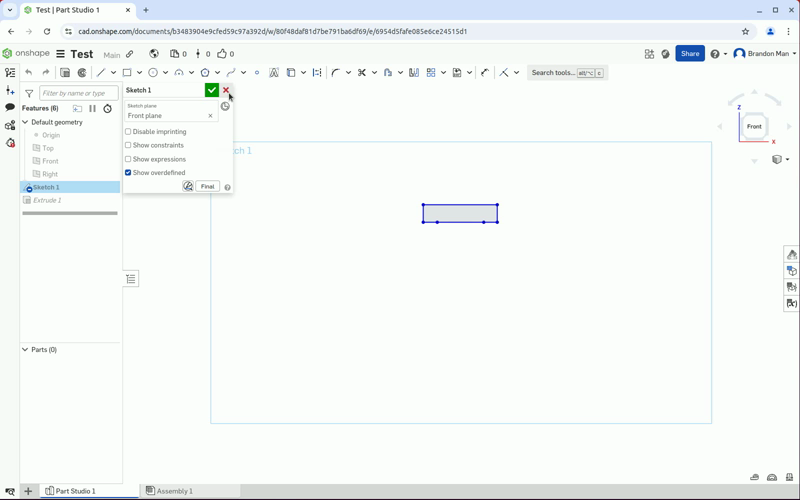
key(shift+s)
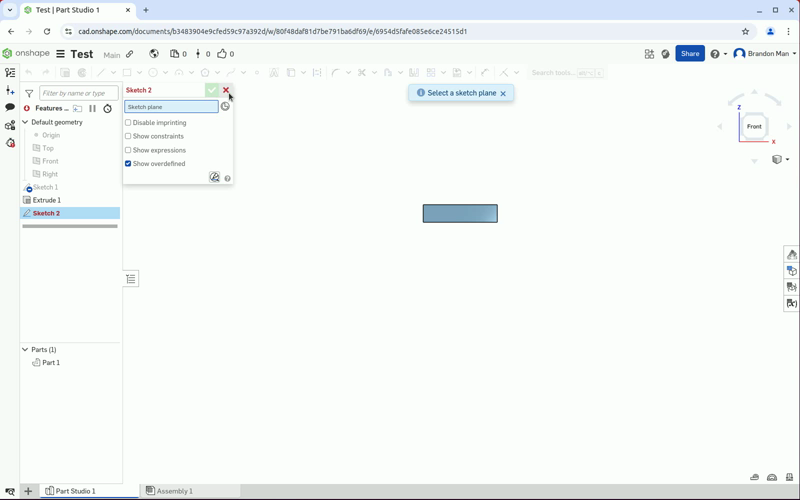
mouse_move(73, 163)
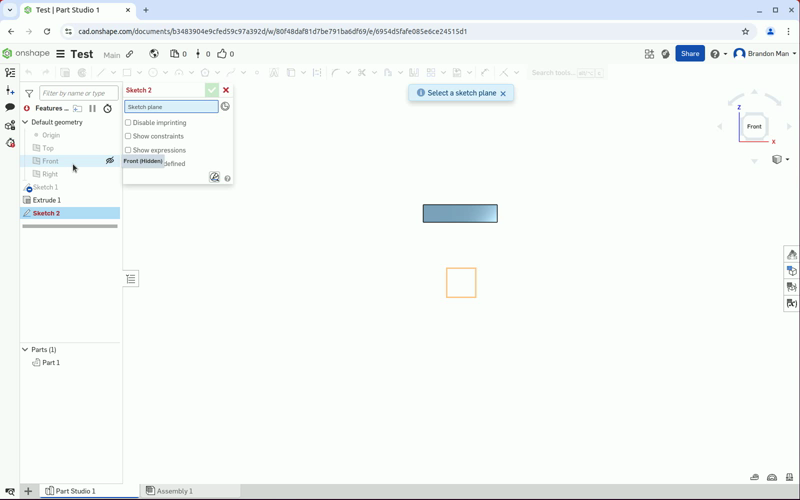
click(73, 163)
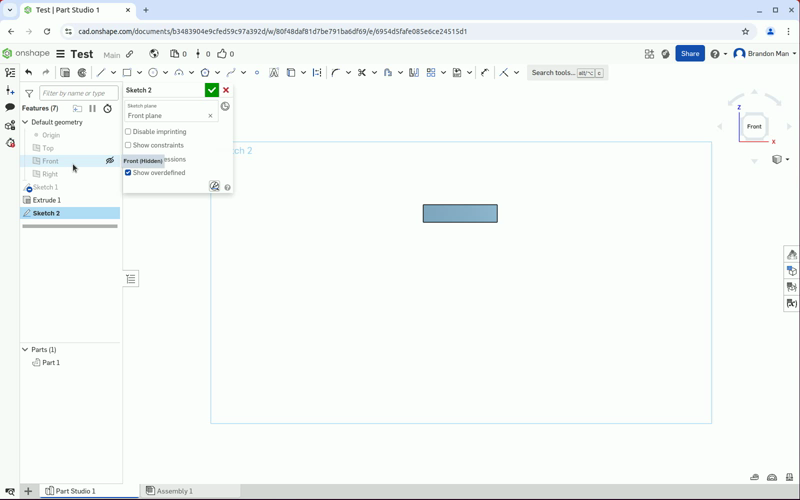
mouse_move(73, 352)
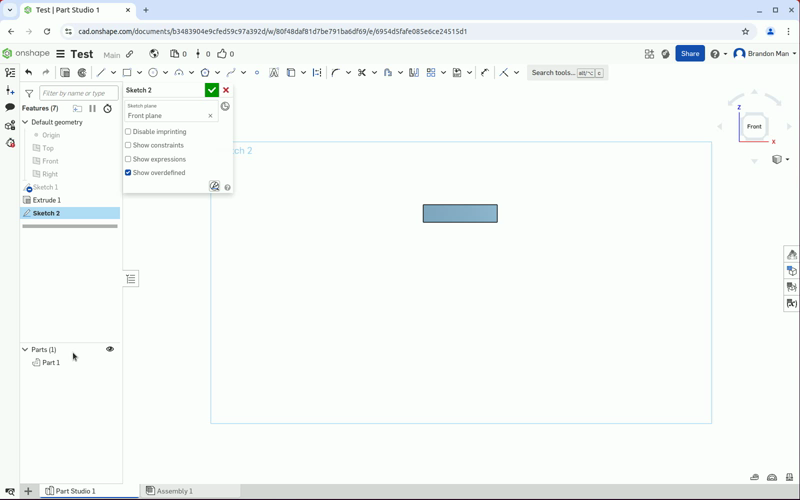
key(y)
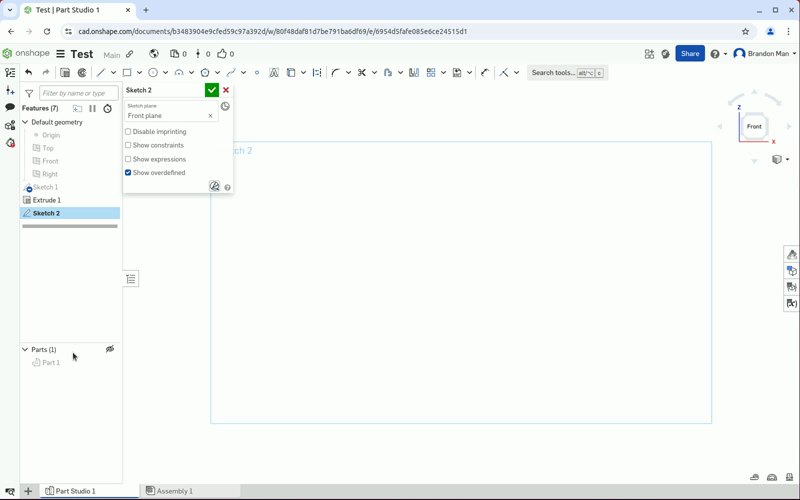
key(l)
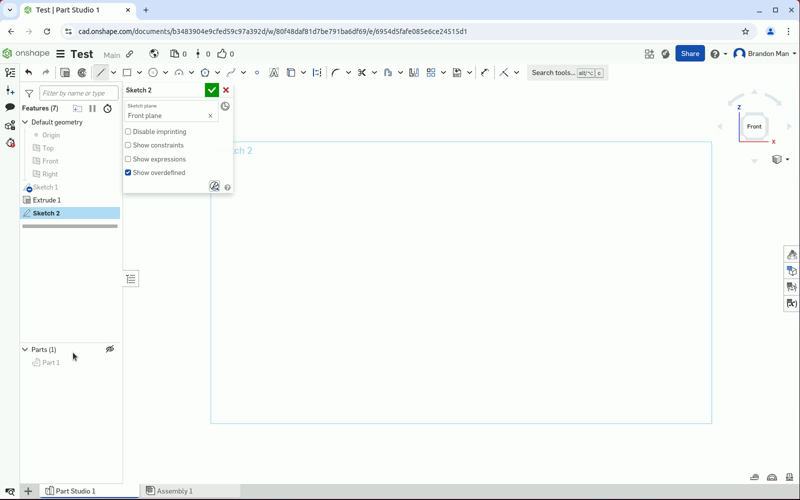
key_down(shift)
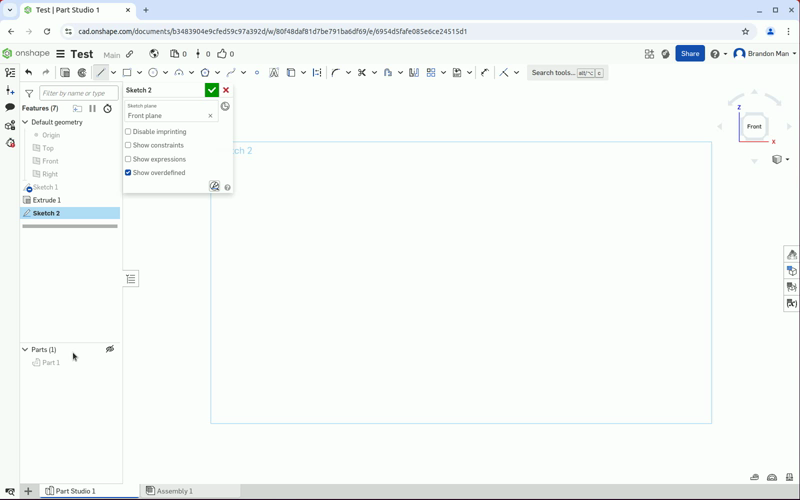
mouse_move(423, 360)
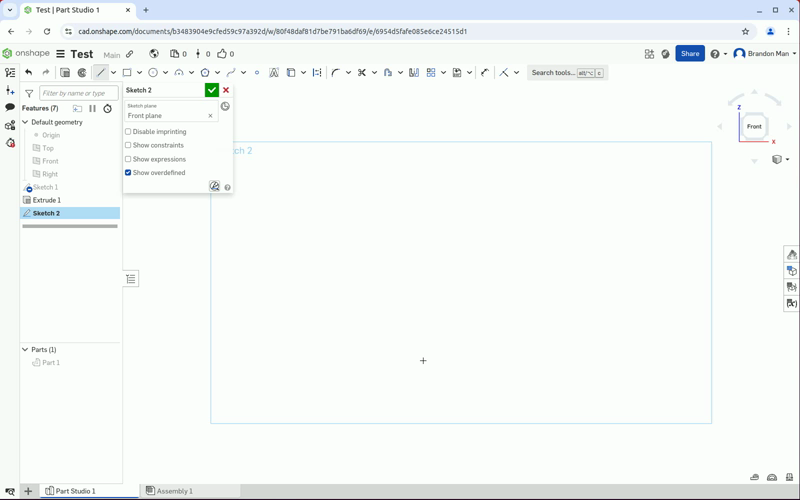
click(423, 360)
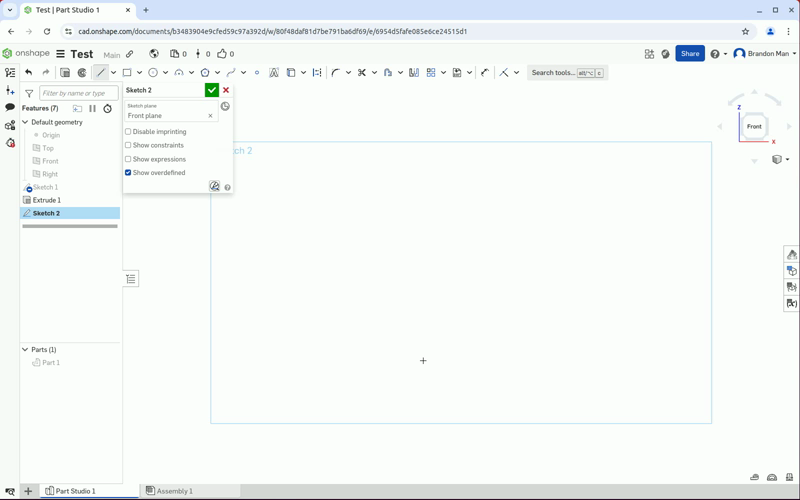
key_up(shift)
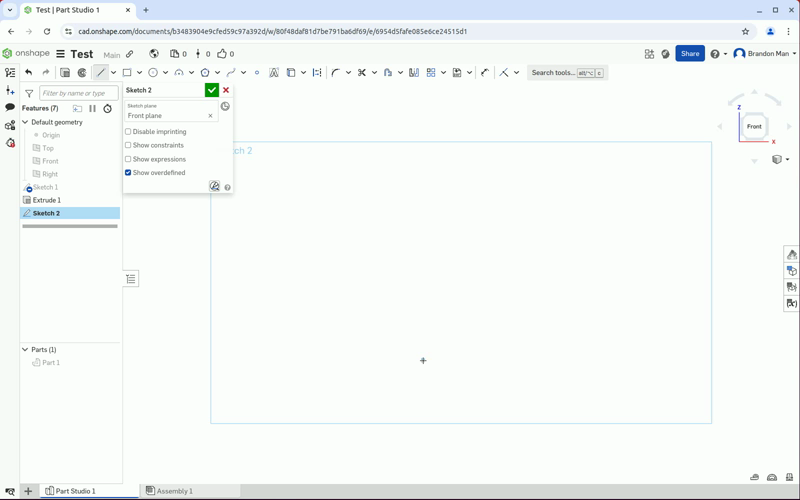
key_down(shift)
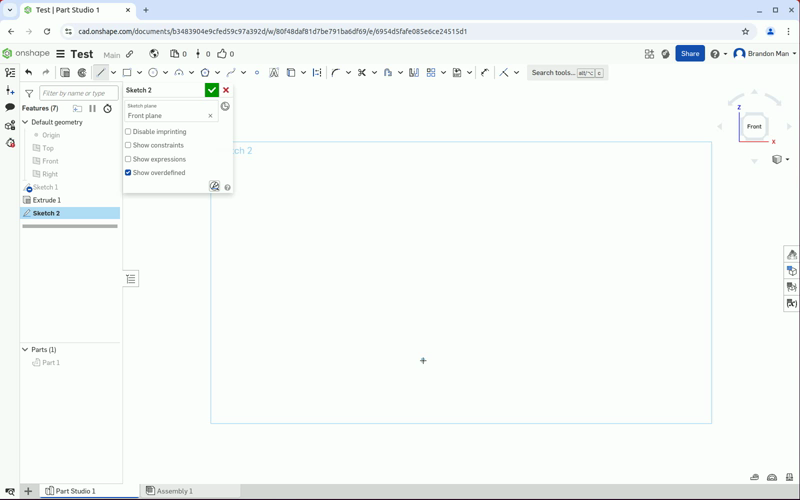
mouse_move(453, 360)
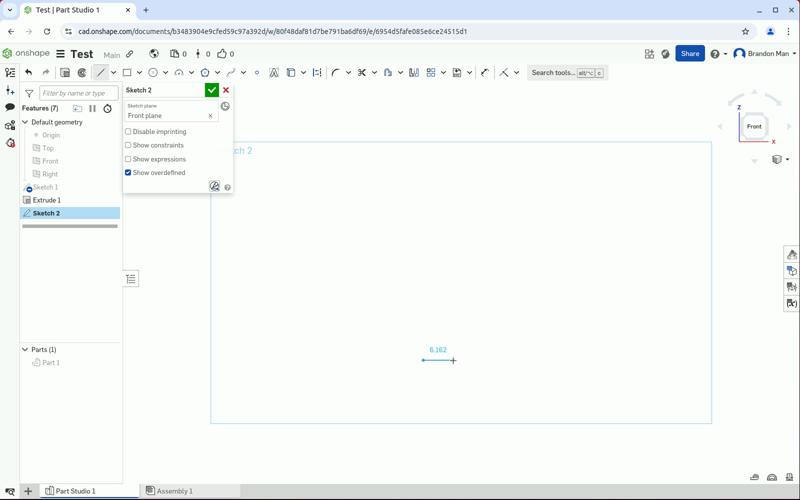
mouse_move(437, 360)
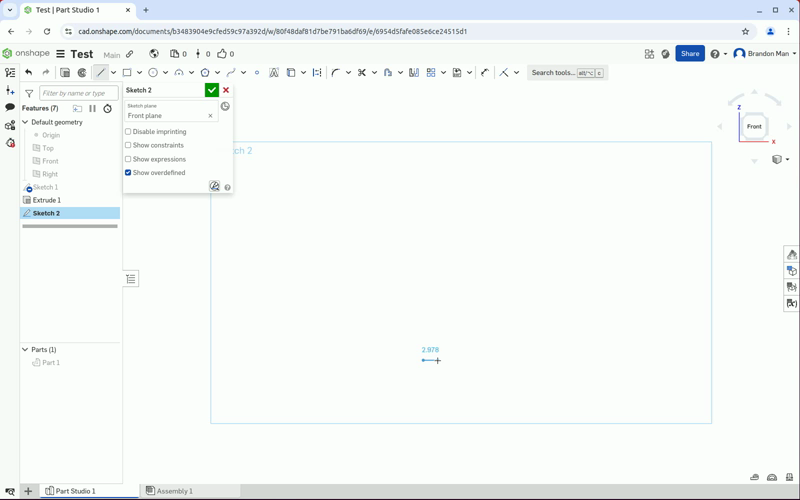
click(437, 360)
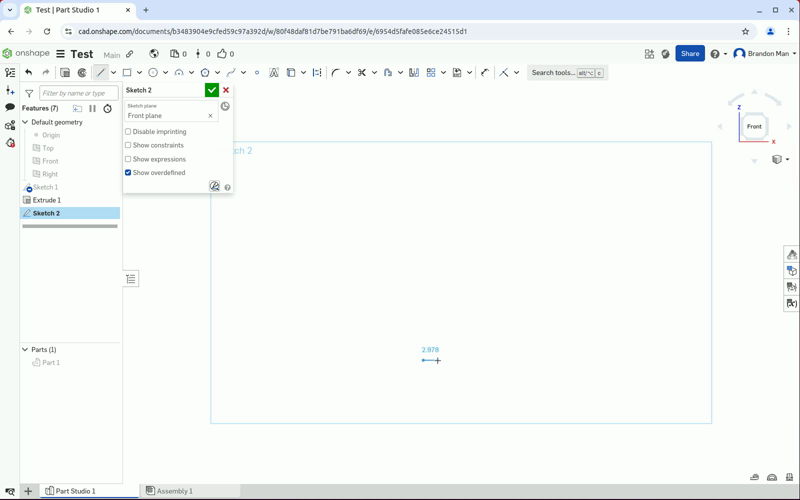
key_up(shift)
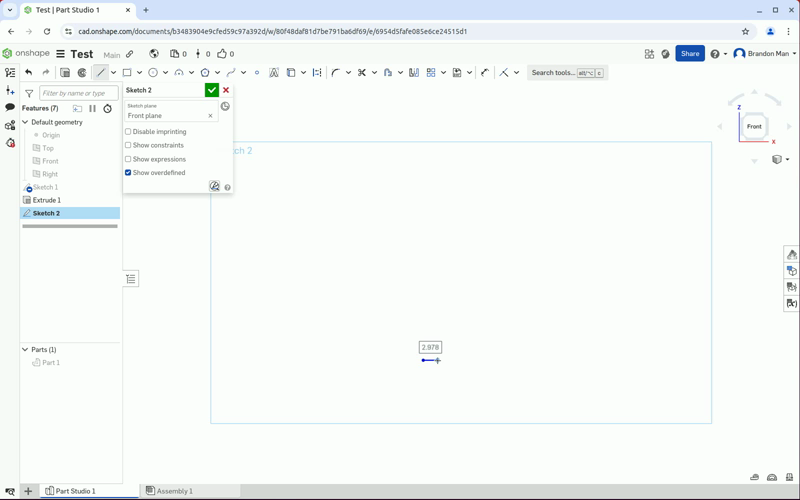
key_down(shift)
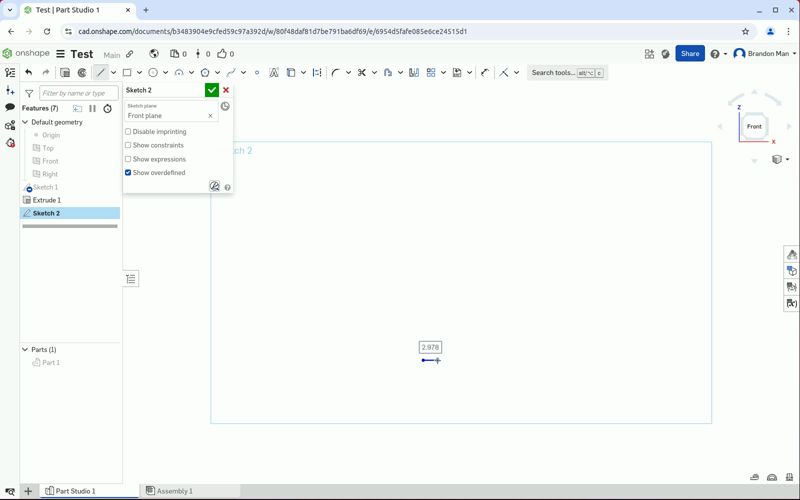
mouse_move(437, 222)
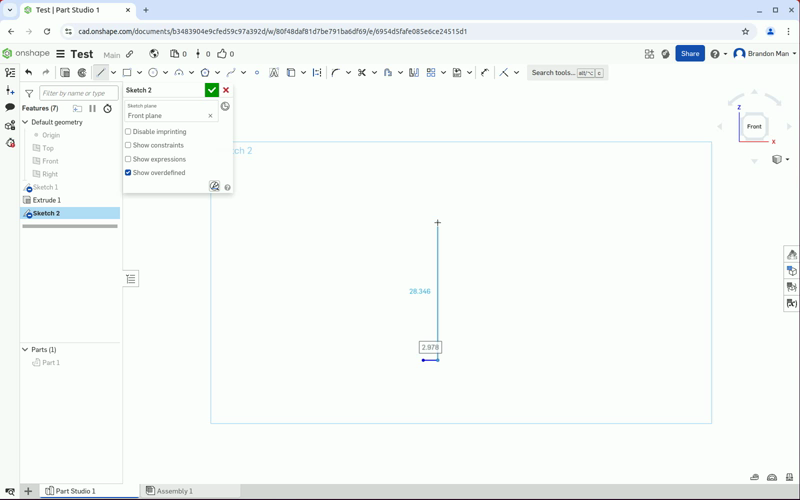
click(437, 222)
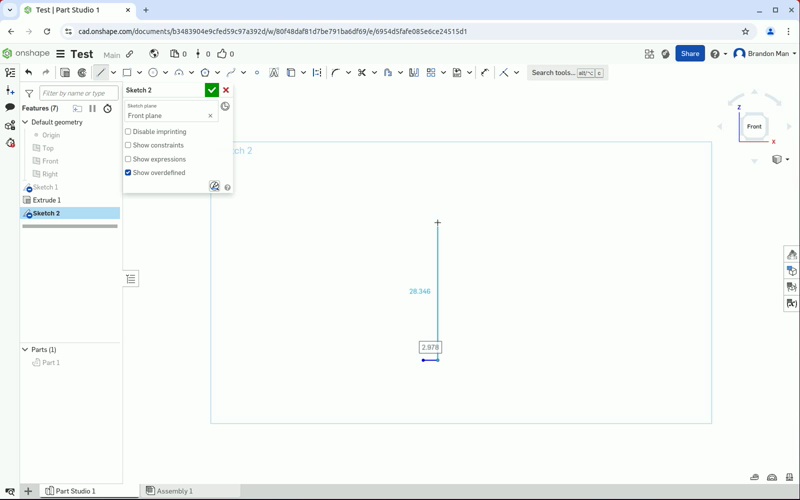
key_up(shift)
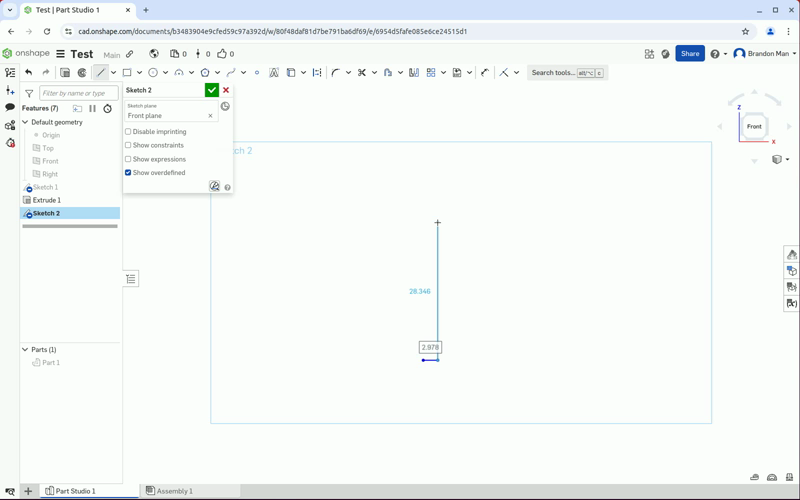
key_down(shift)
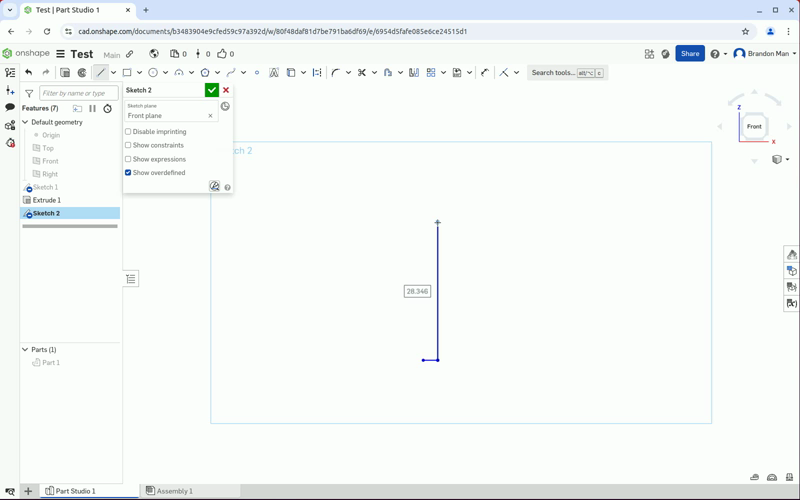
mouse_move(467, 222)
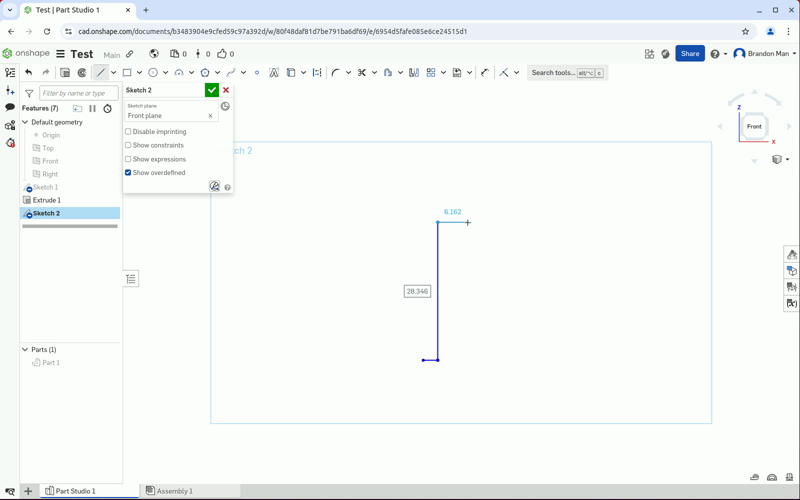
mouse_move(423, 222)
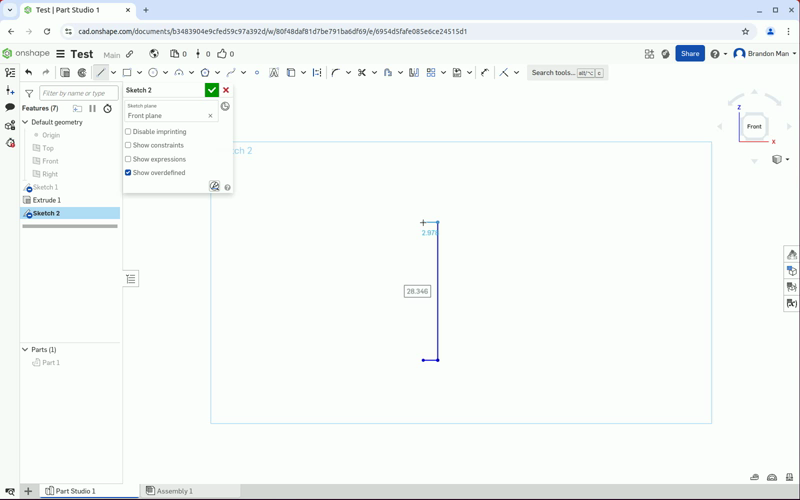
click(423, 222)
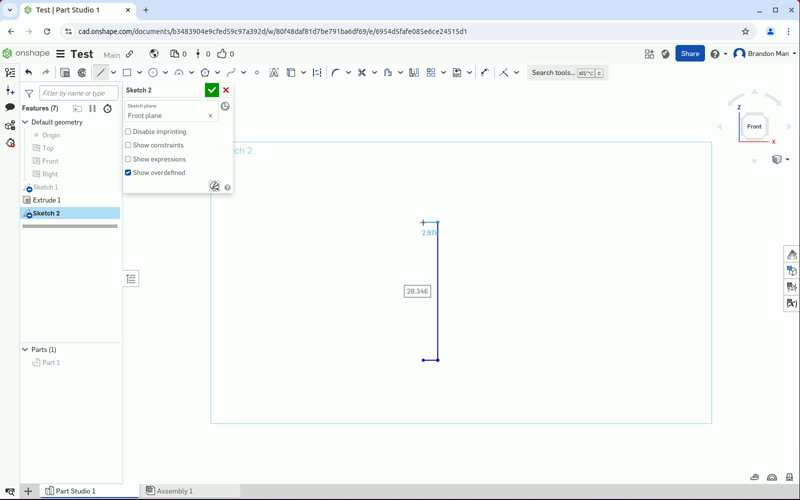
key_up(shift)
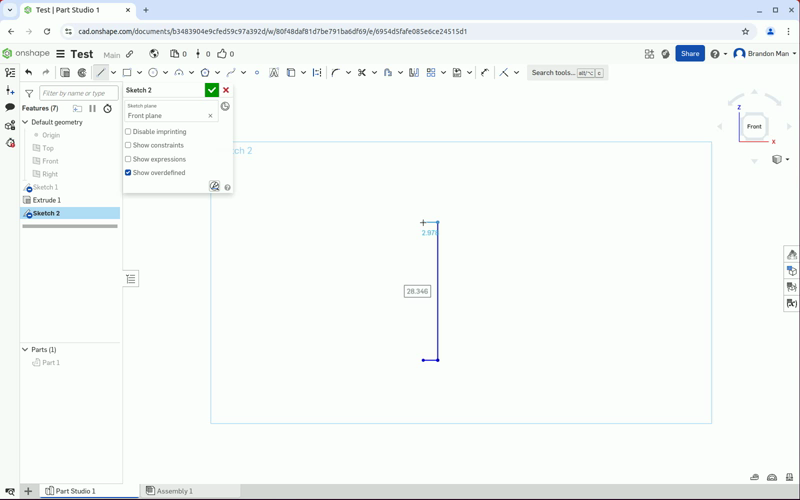
key_down(shift)
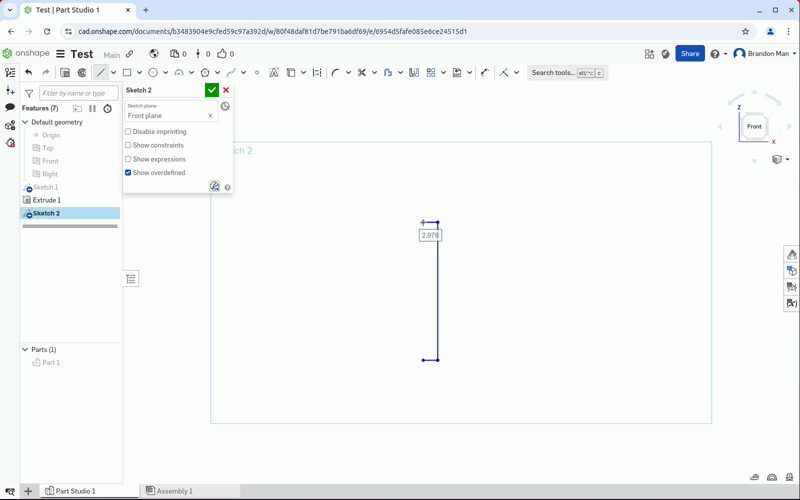
mouse_move(423, 360)
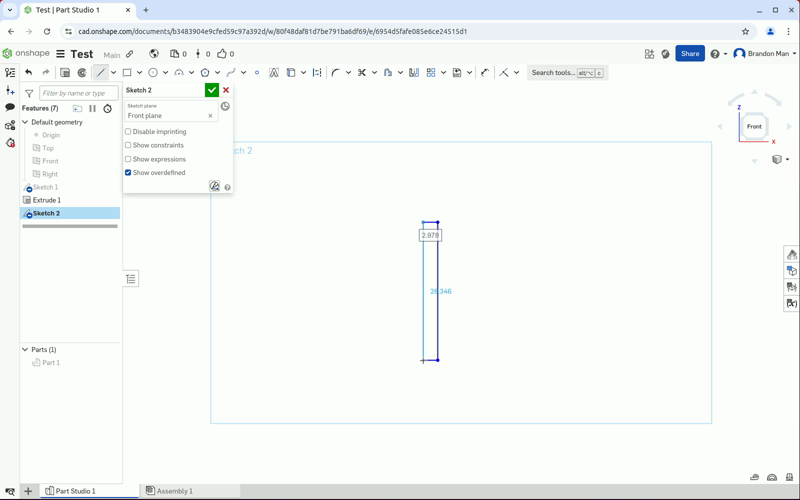
key_up(shift)
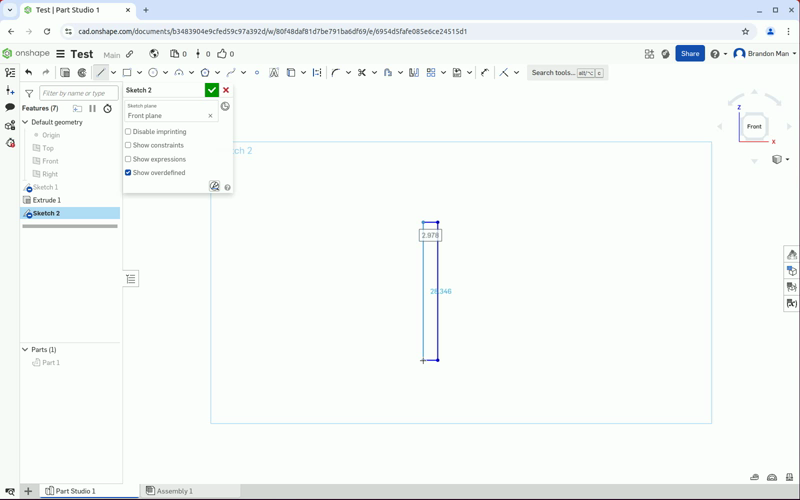
click(423, 360)
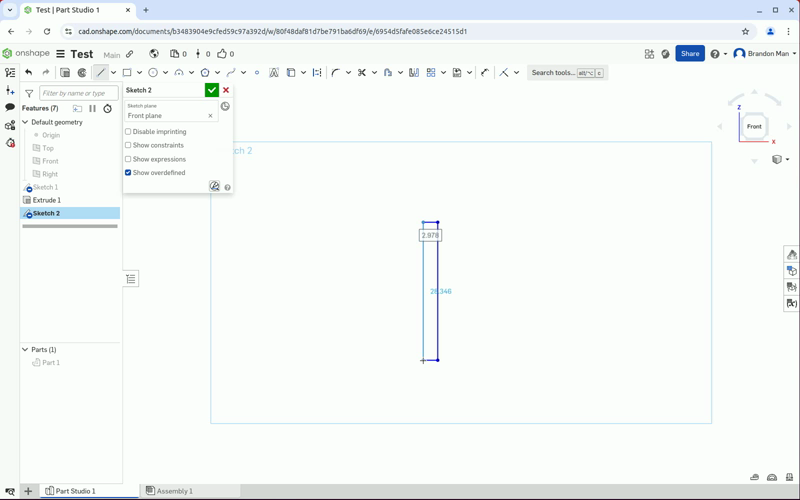
key(esc)
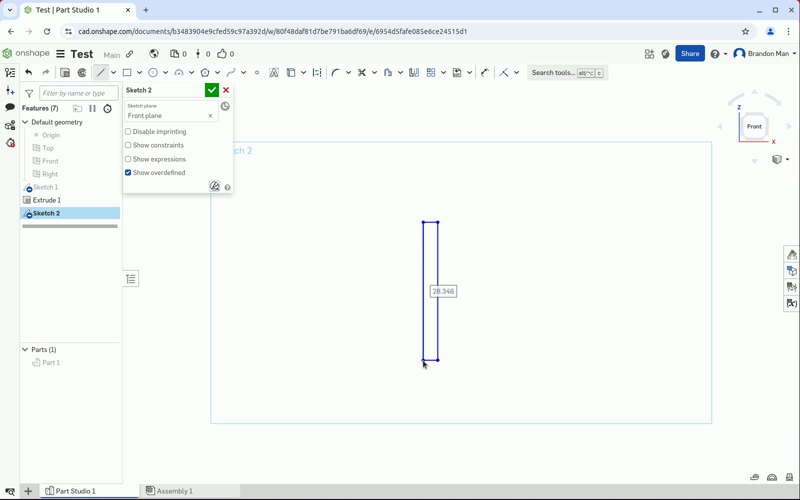
mouse_move(431, 314)
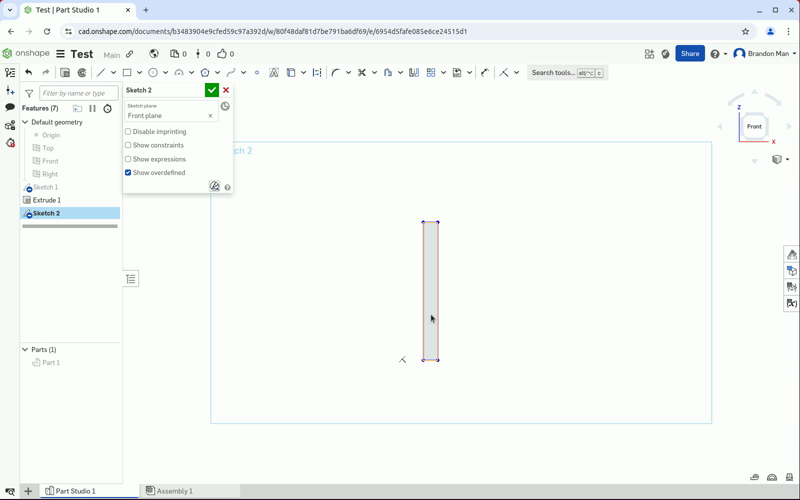
click(431, 314)
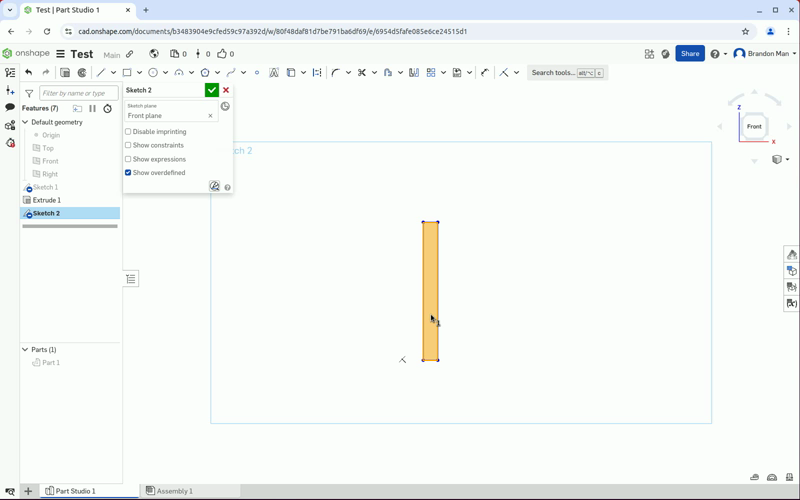
mouse_move(73, 352)
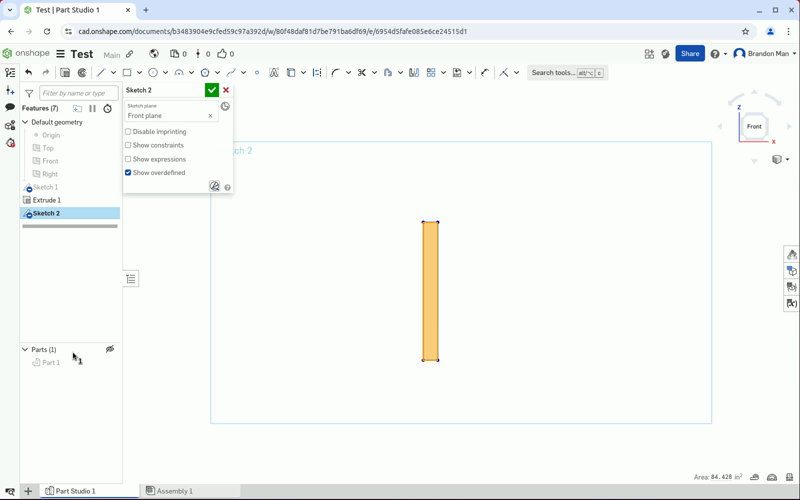
key(shift+y)
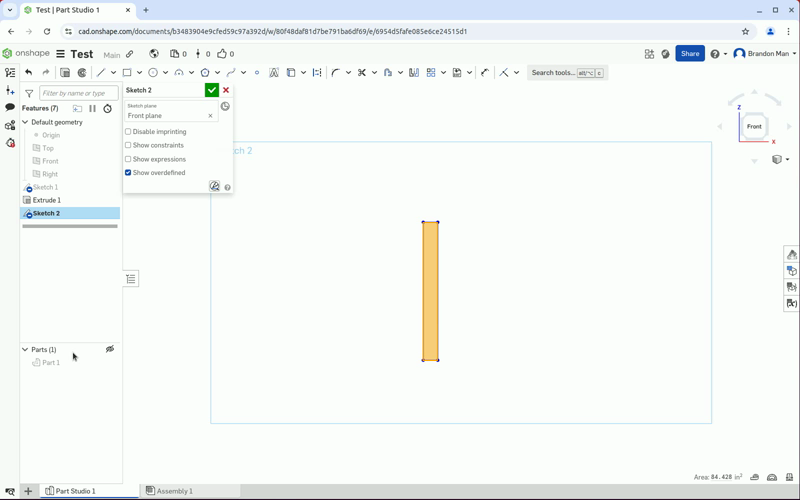
key(shift+e)
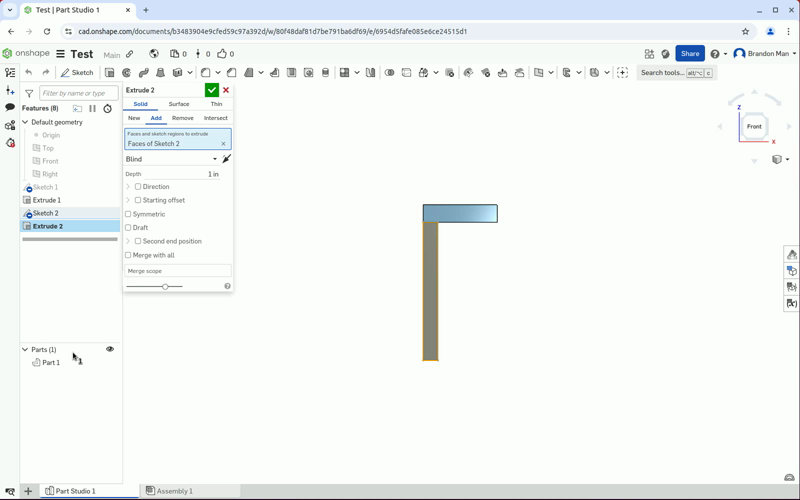
mouse_move(143, 106)
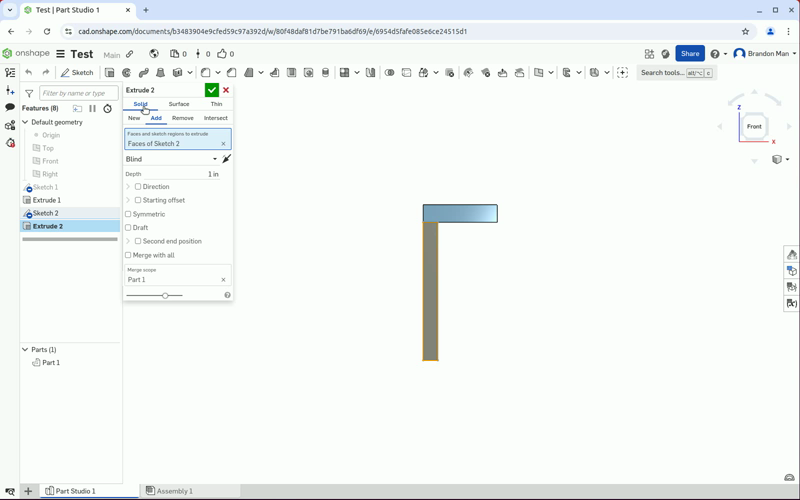
click(143, 106)
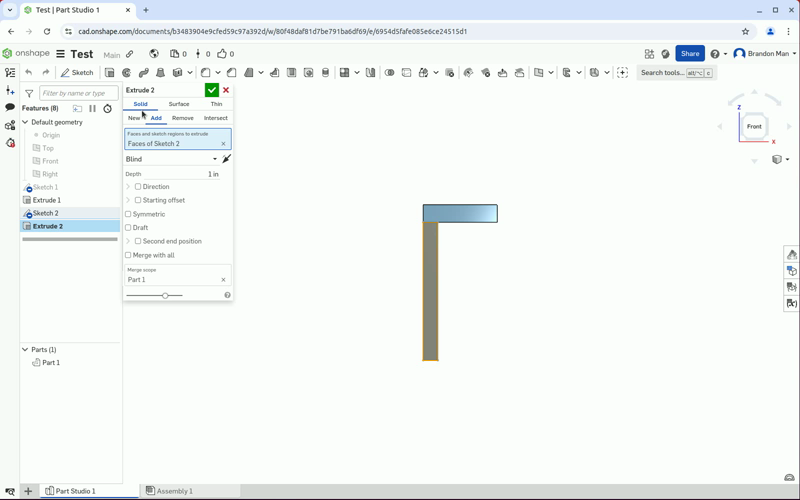
mouse_move(137, 120)
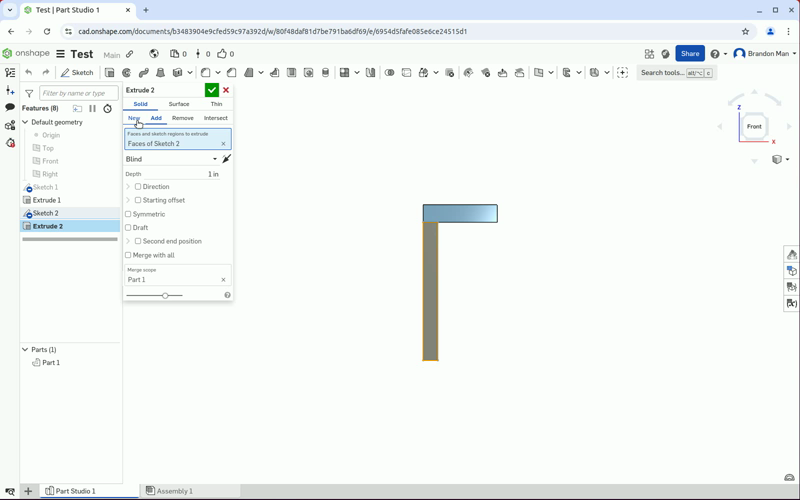
click(137, 120)
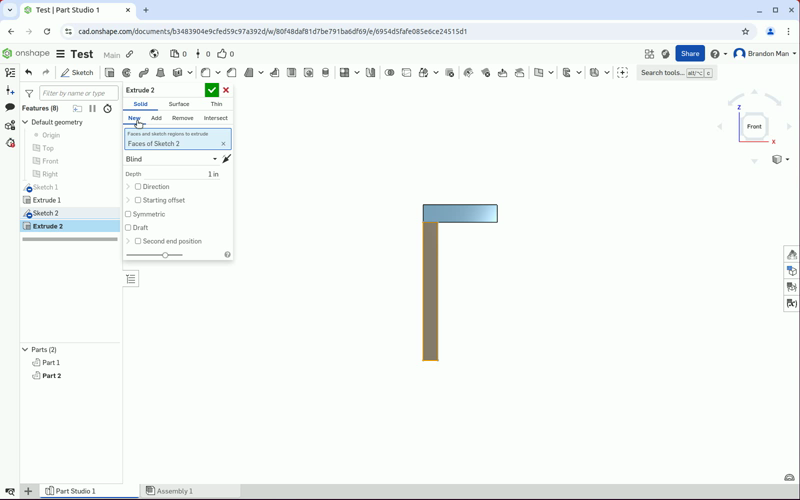
key(tab, 4)
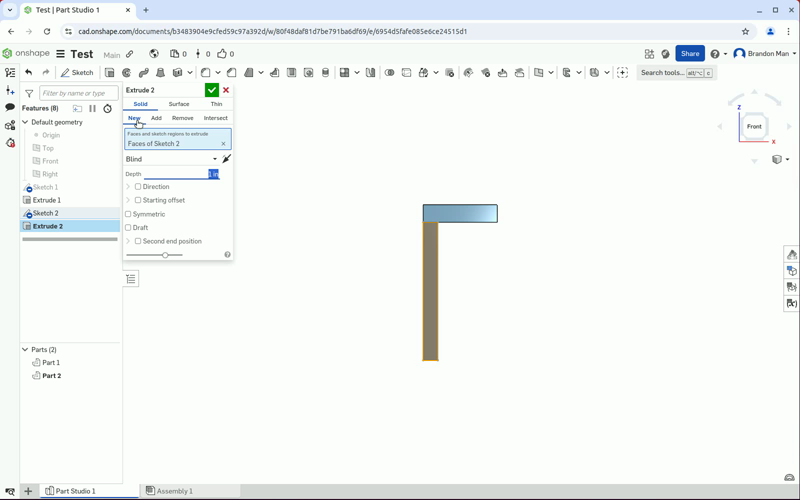
text(12.276)
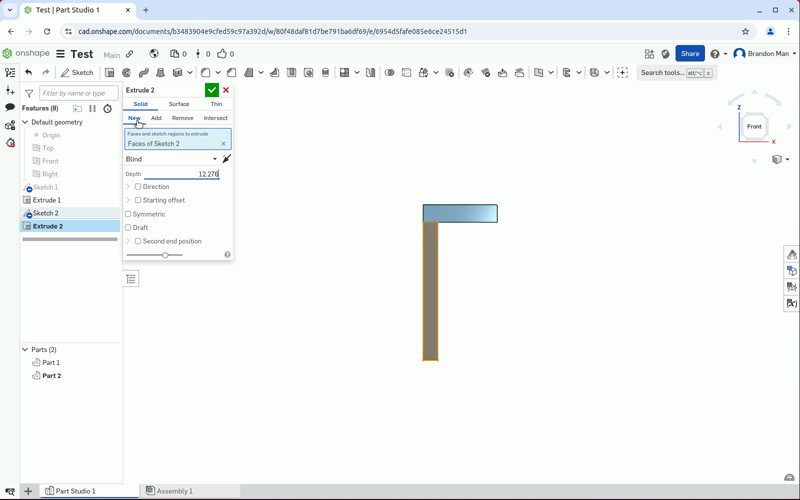
key(enter)
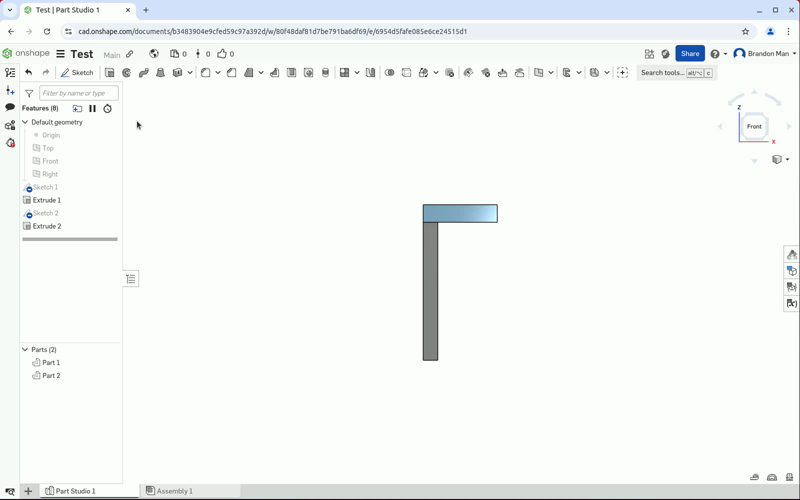
key(shift+h)
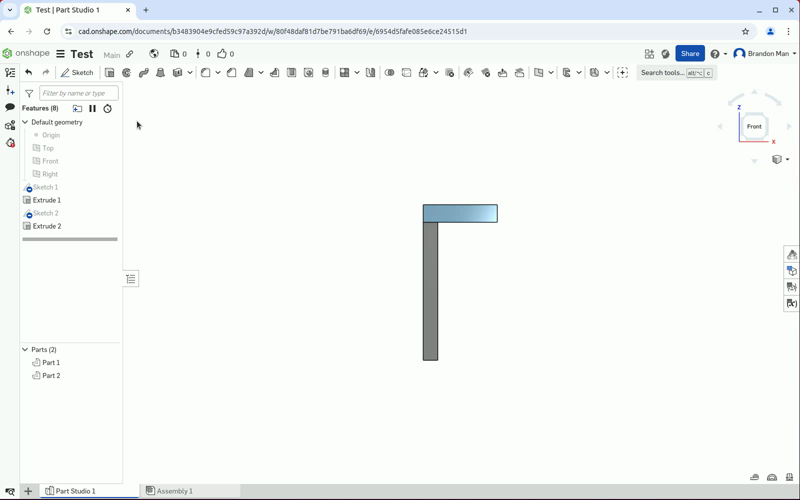
key(shift+h)
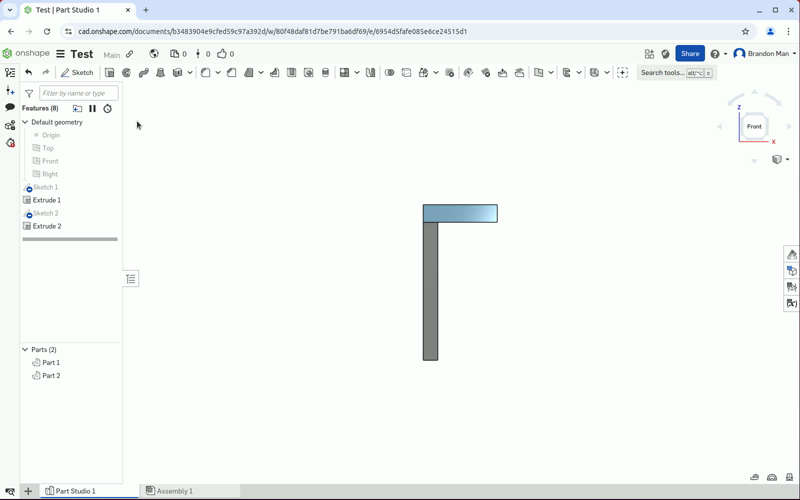
mouse_move(73, 189)
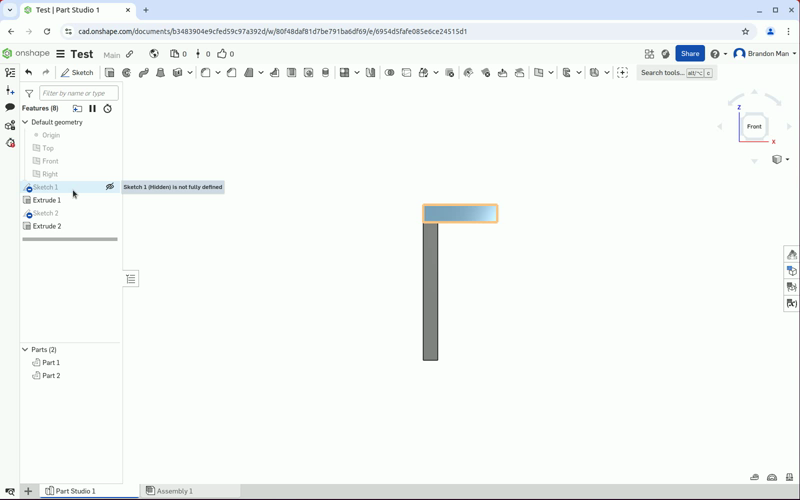
click(73, 189)
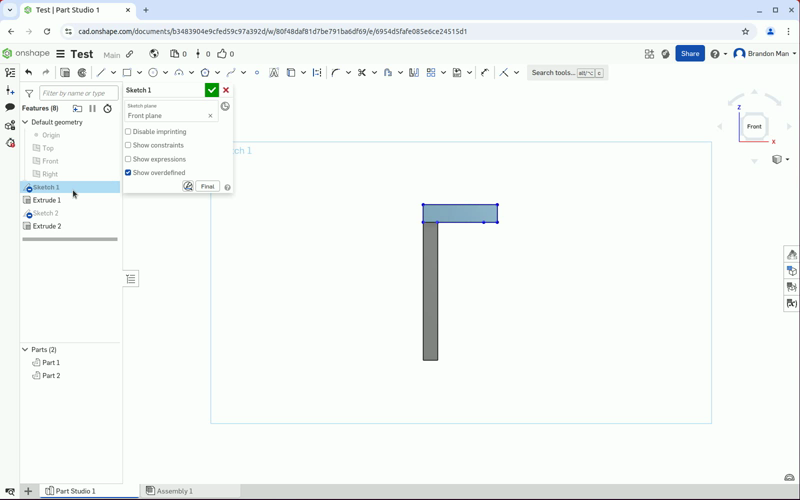
mouse_move(229, 92)
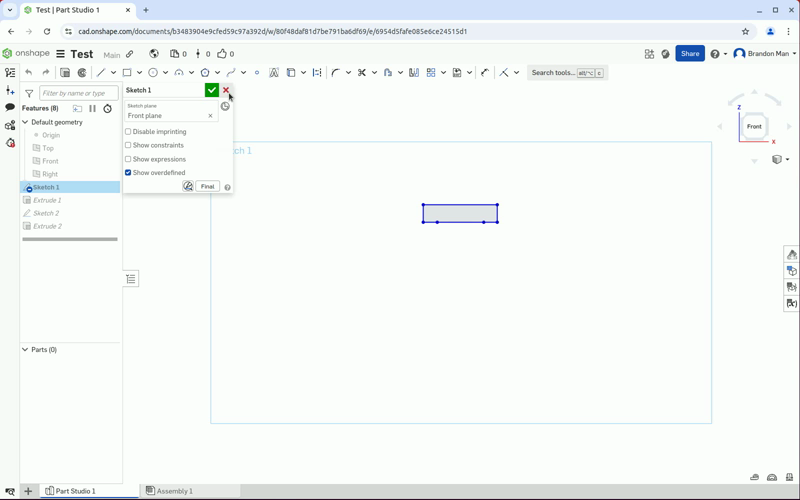
click(229, 92)
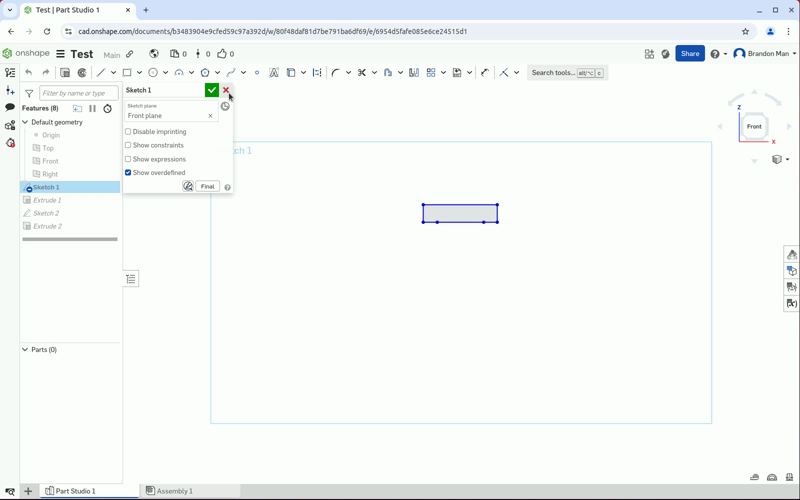
key(shift+s)
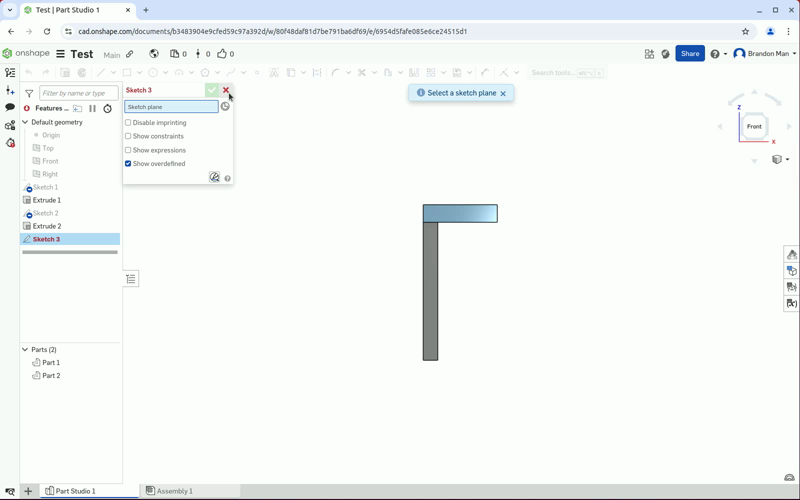
mouse_move(73, 163)
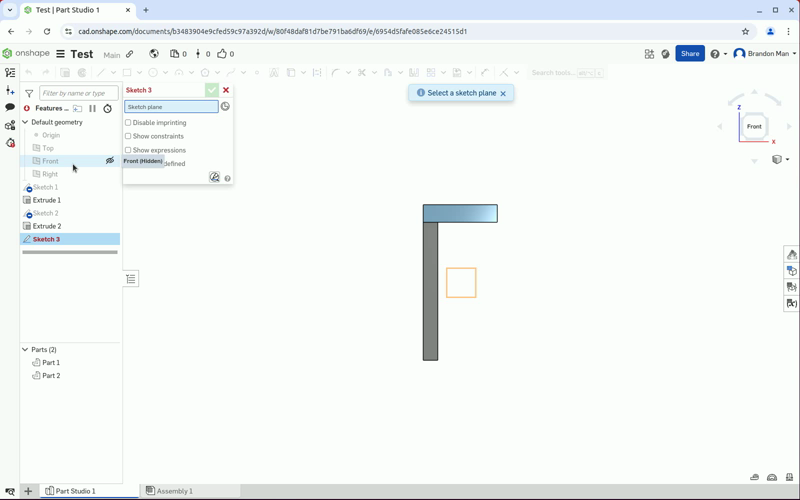
click(73, 163)
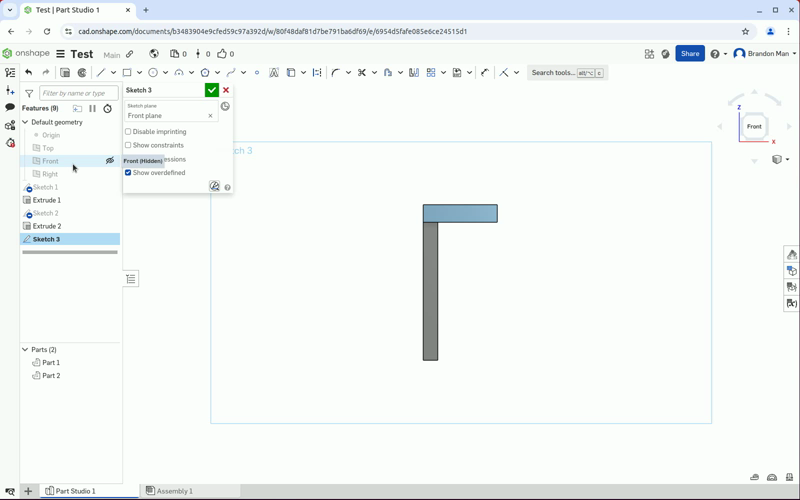
mouse_move(73, 352)
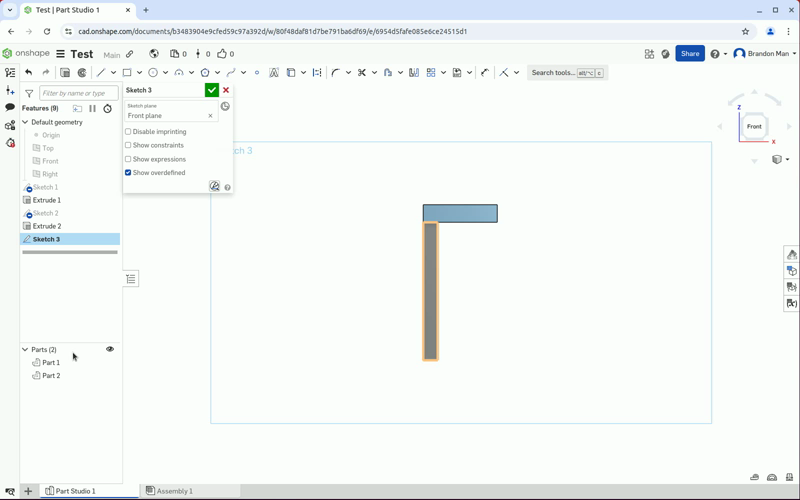
key(y)
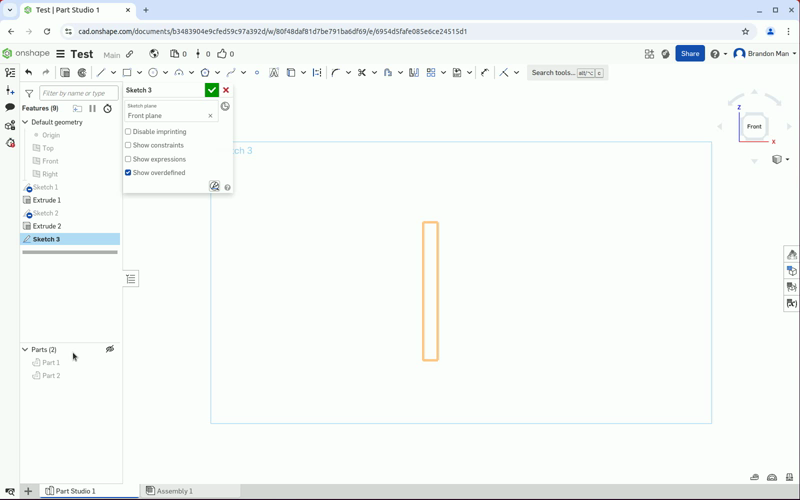
key(l)
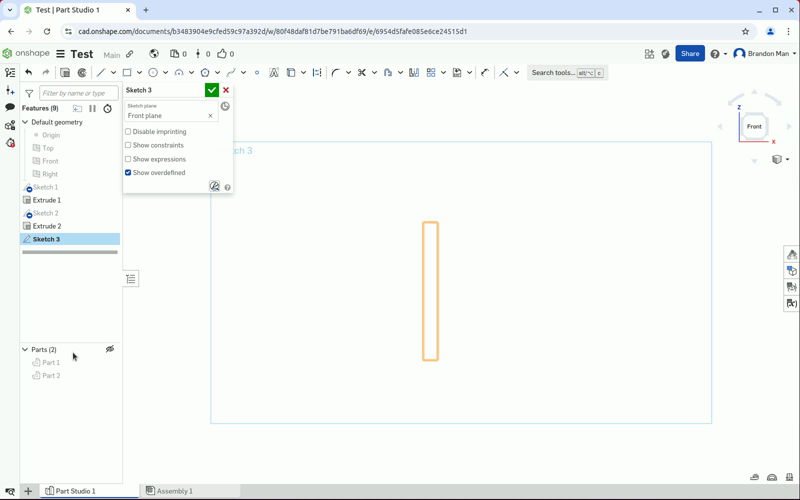
key_down(shift)
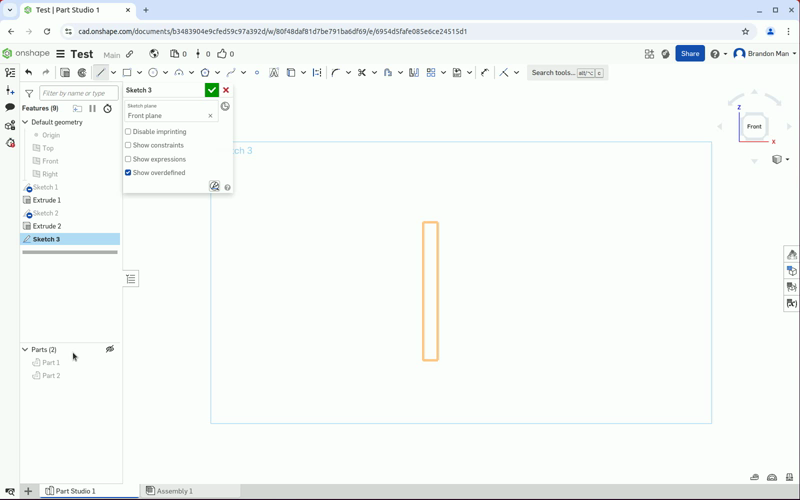
mouse_move(484, 360)
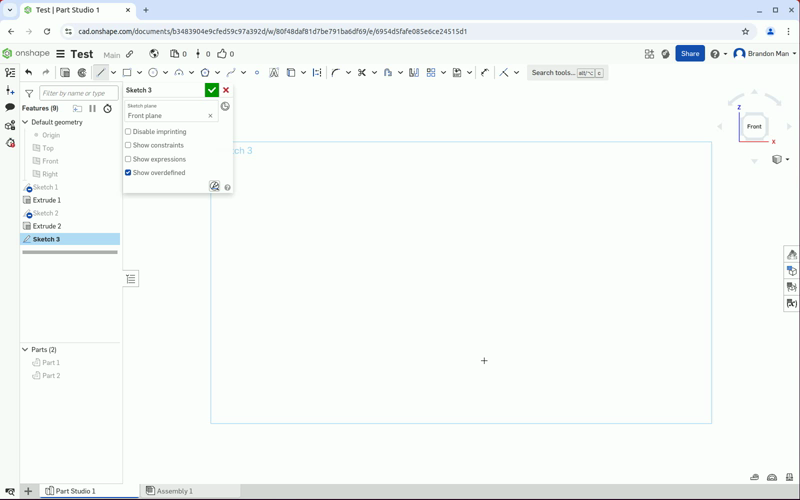
click(484, 360)
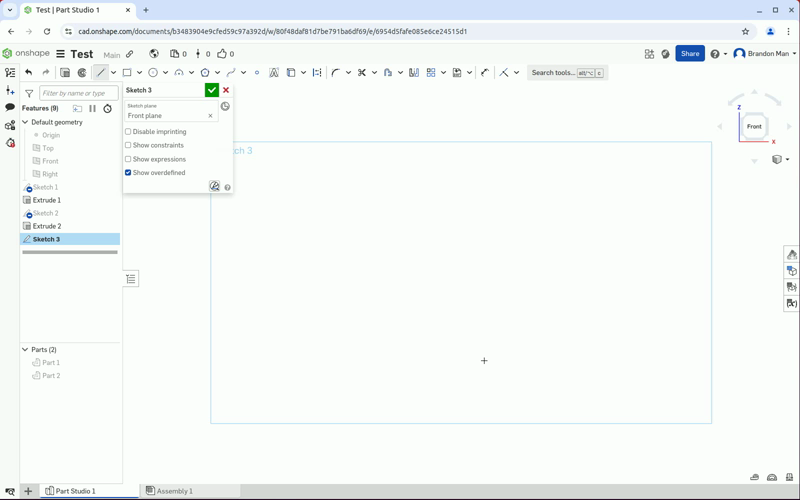
key_up(shift)
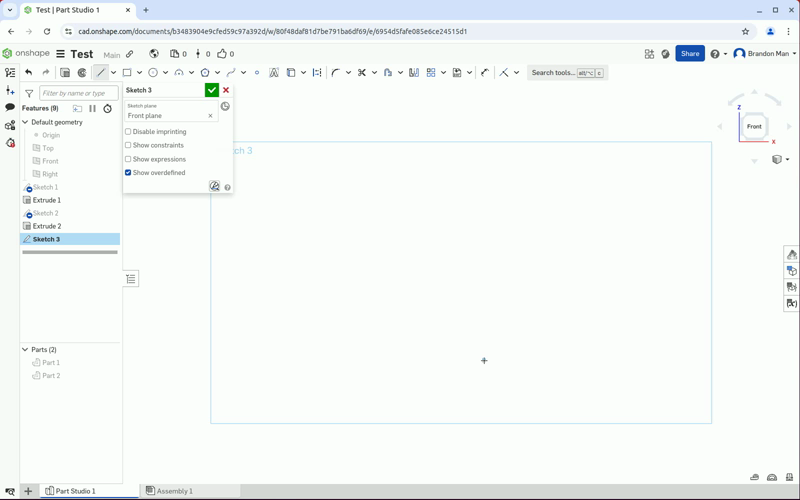
key_down(shift)
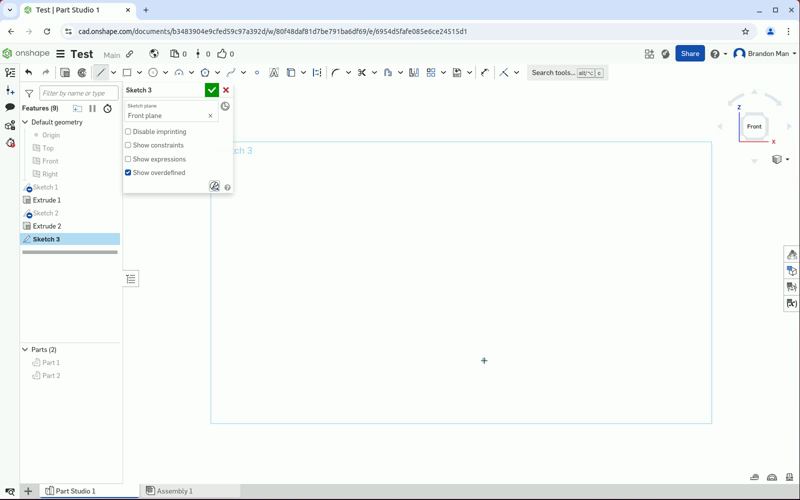
mouse_move(514, 360)
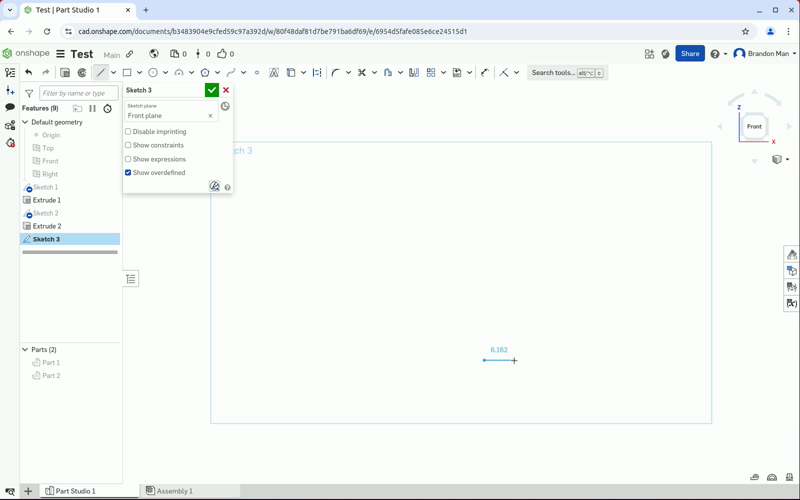
mouse_move(498, 360)
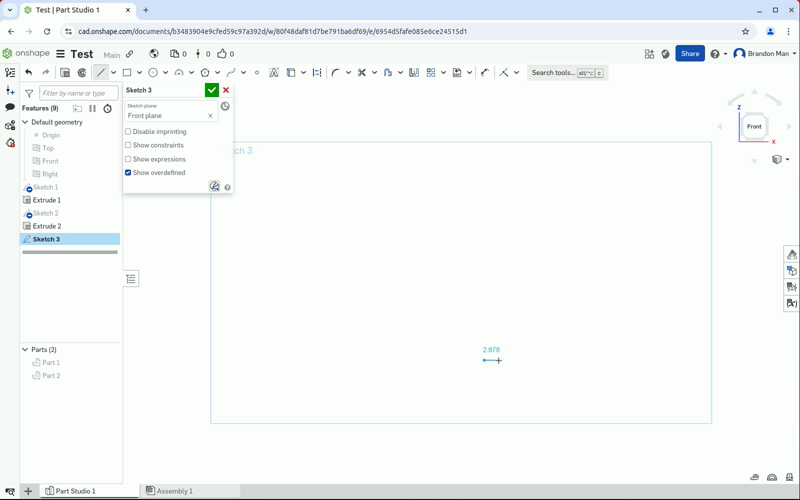
click(498, 360)
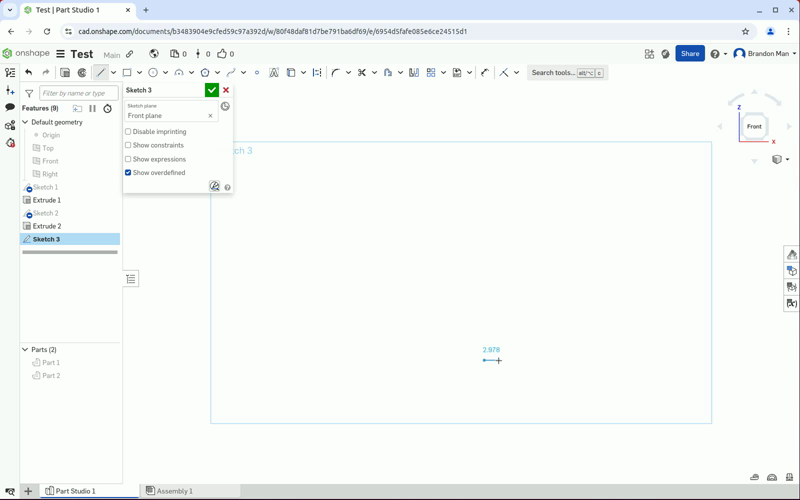
key_up(shift)
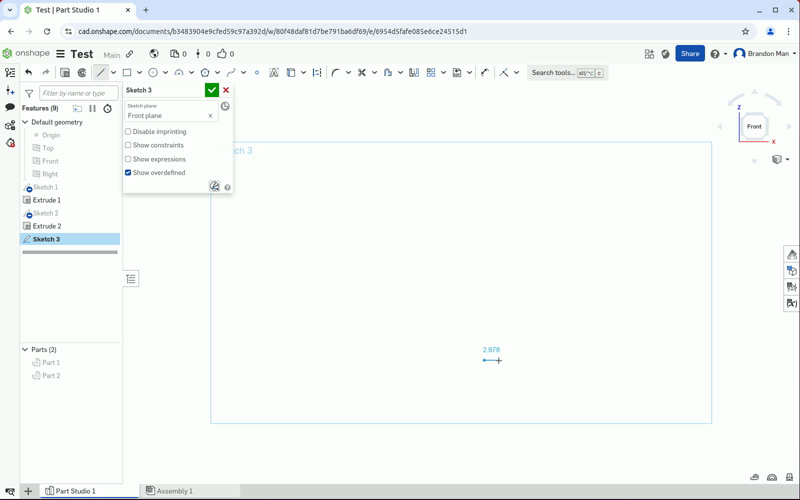
key_down(shift)
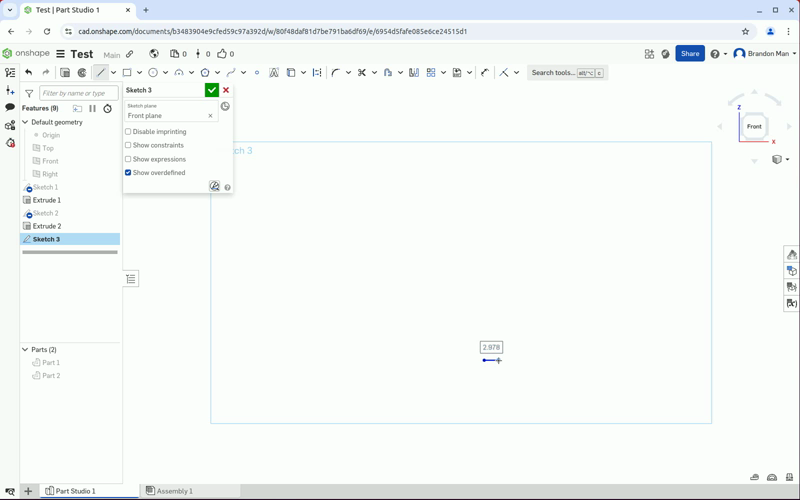
mouse_move(498, 222)
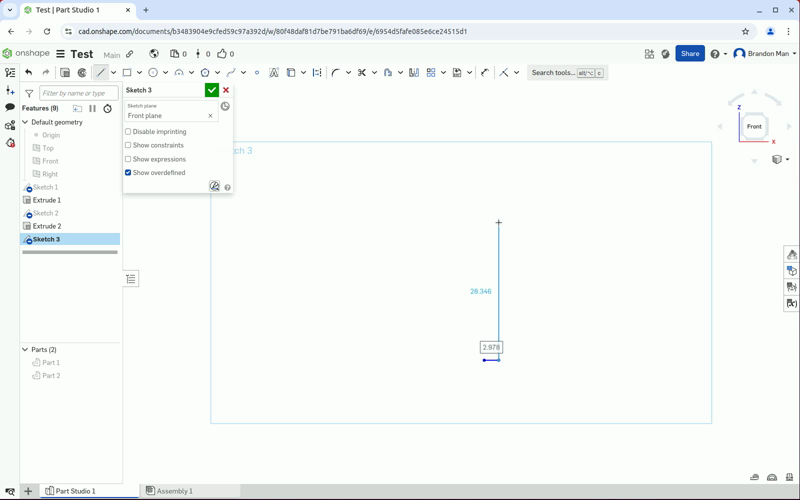
click(498, 222)
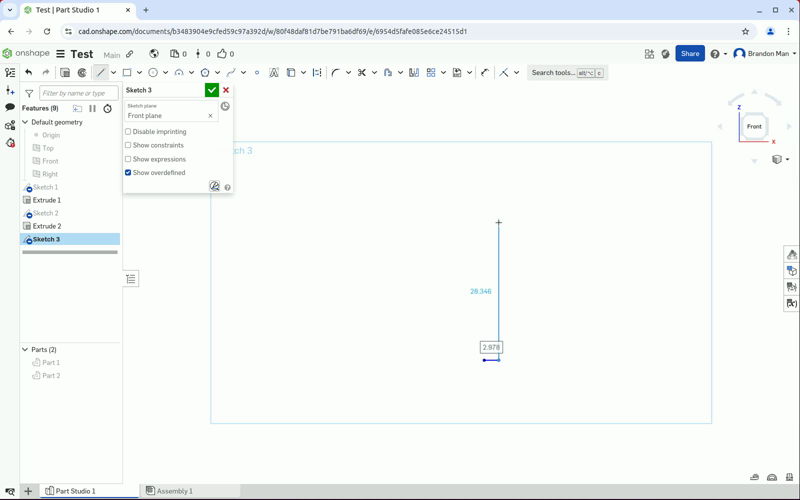
key_up(shift)
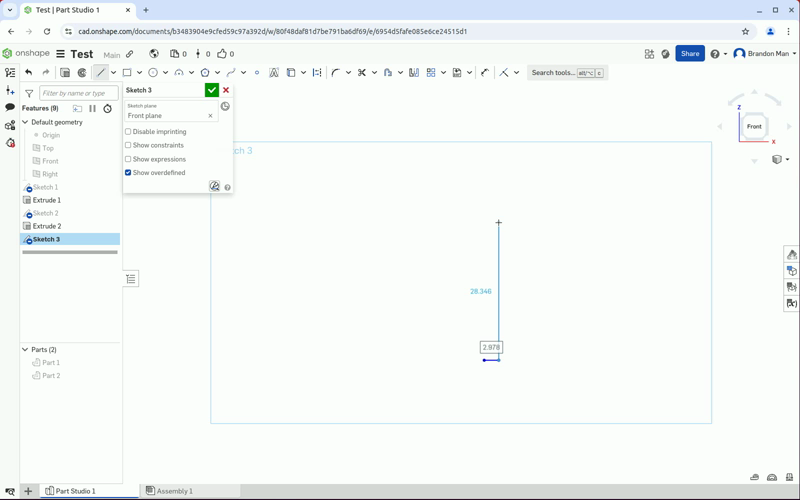
key_down(shift)
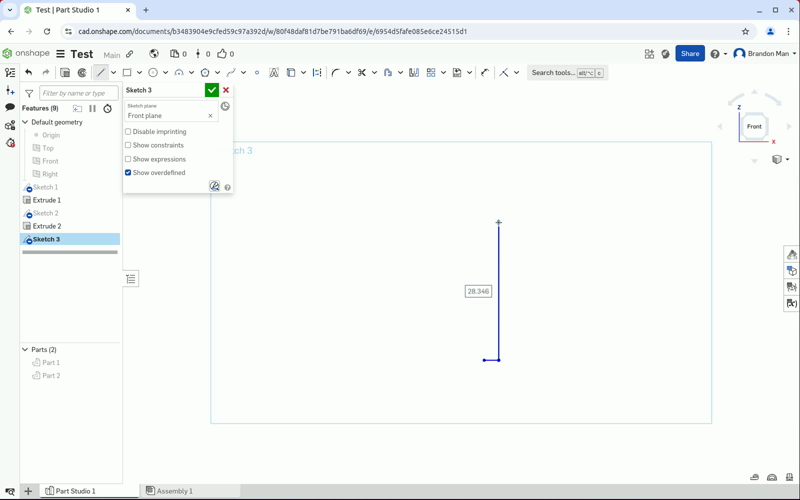
mouse_move(528, 222)
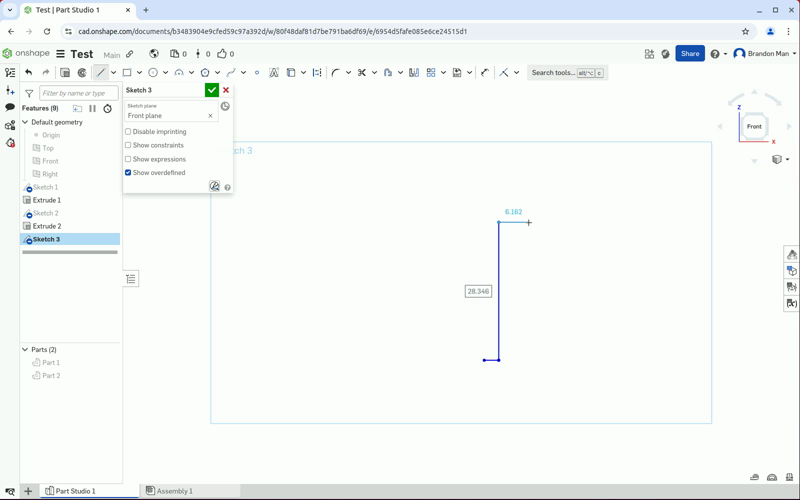
mouse_move(484, 222)
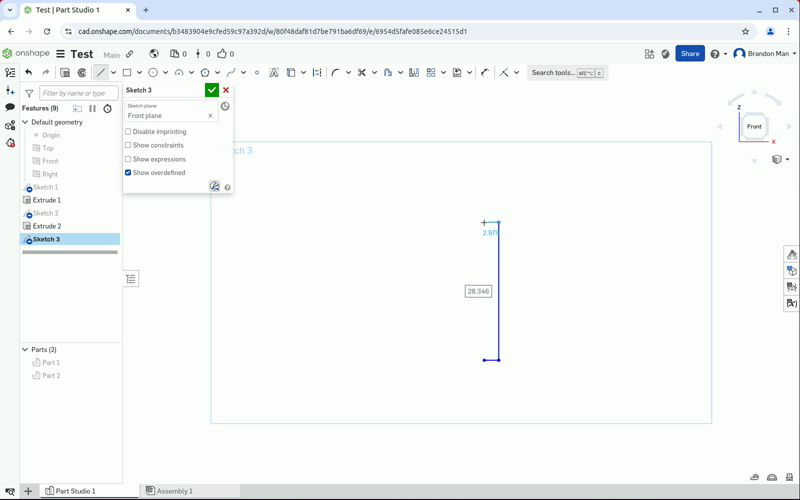
click(484, 222)
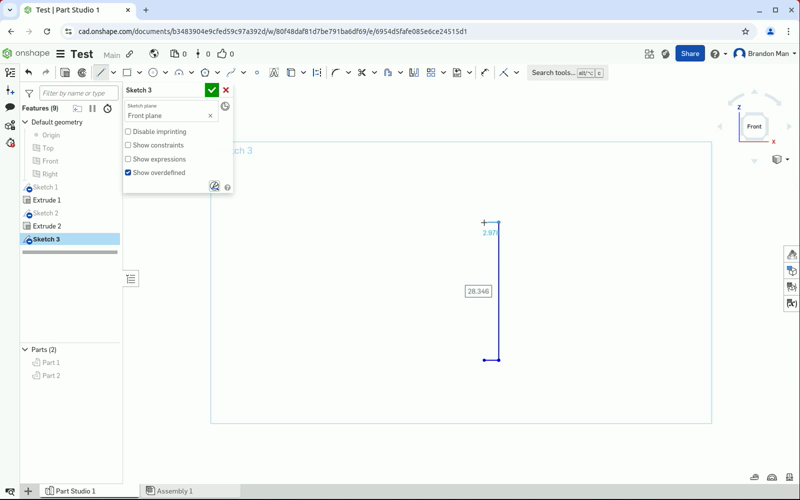
key_up(shift)
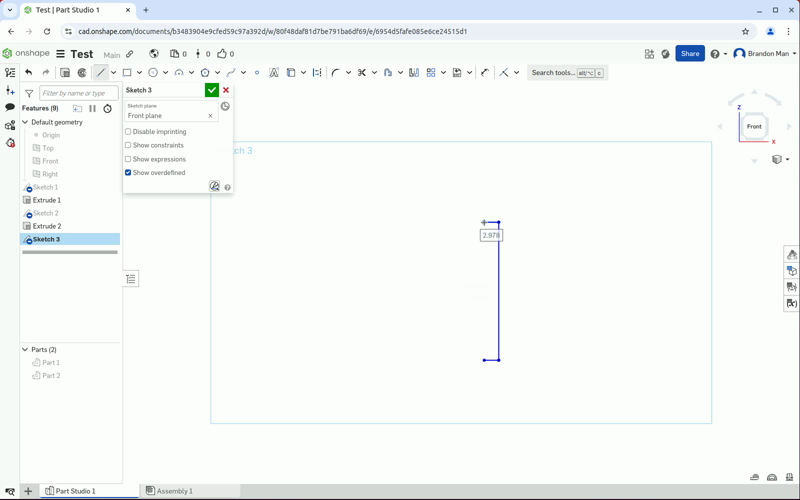
key_down(shift)
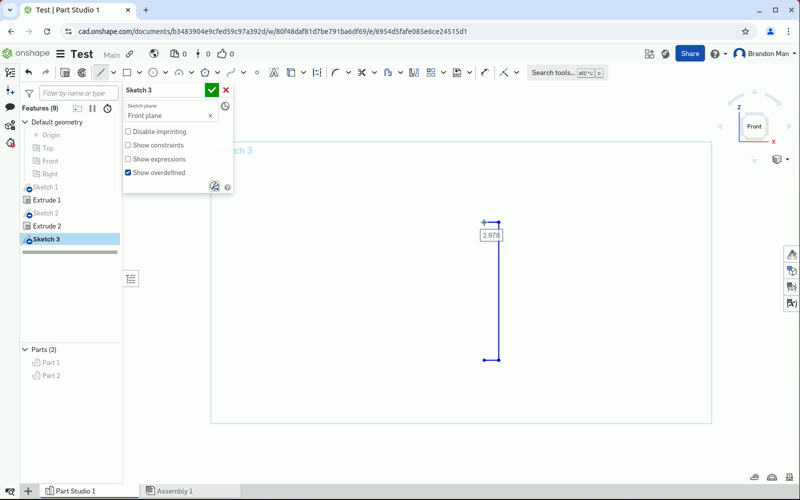
mouse_move(484, 360)
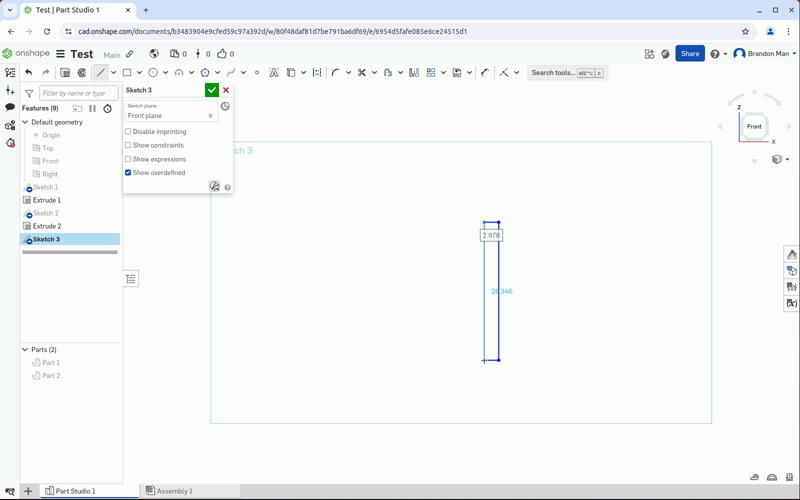
key_up(shift)
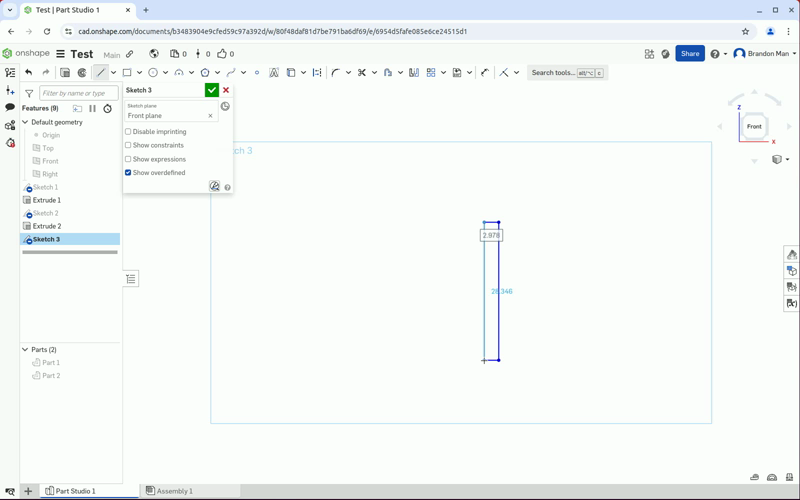
click(484, 360)
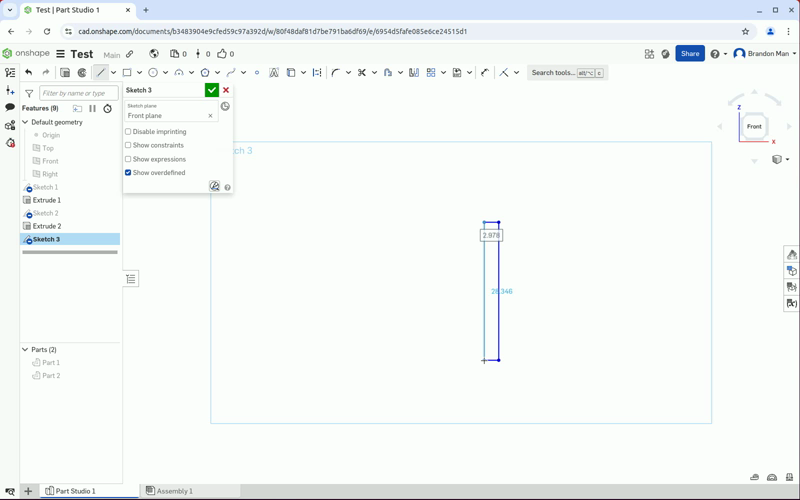
key(esc)
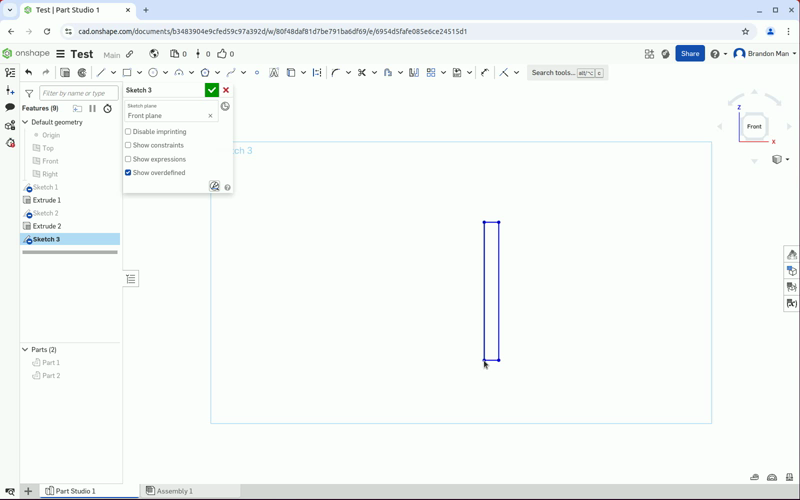
mouse_move(487, 352)
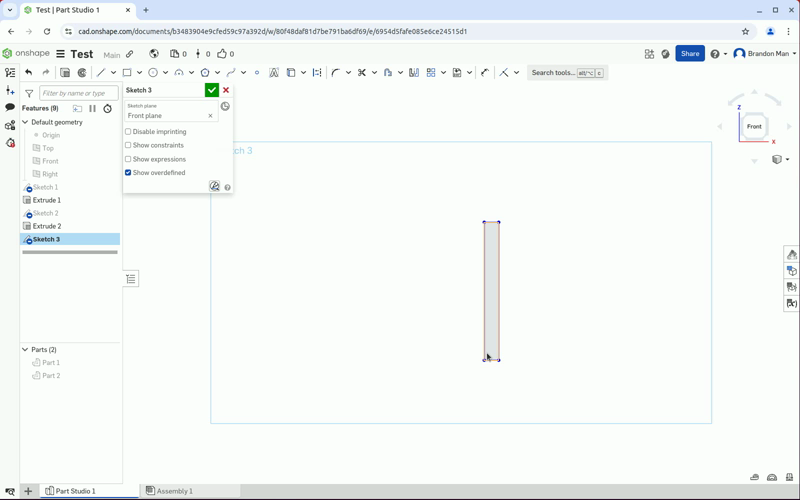
click(487, 352)
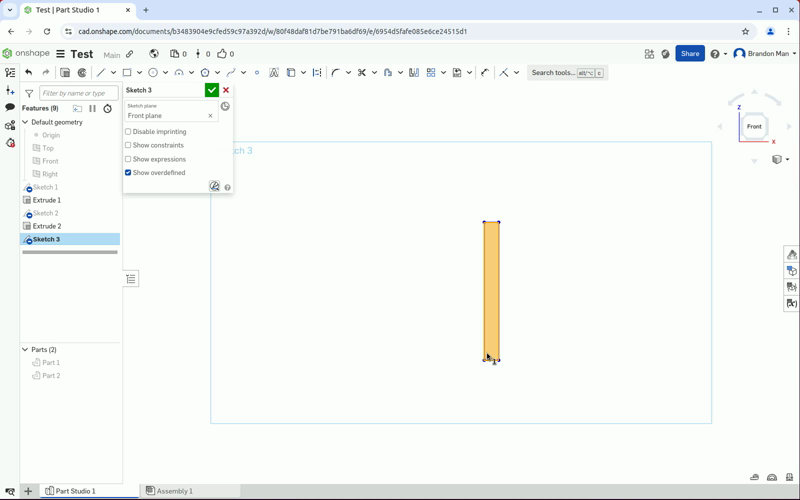
mouse_move(73, 352)
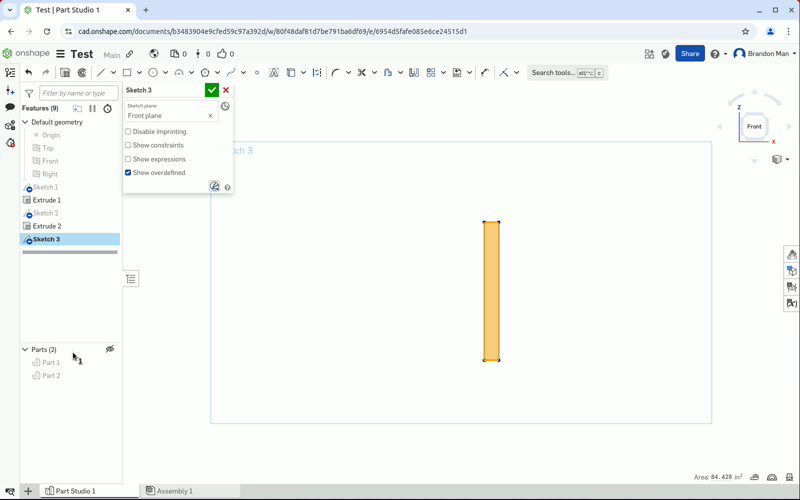
key(shift+y)
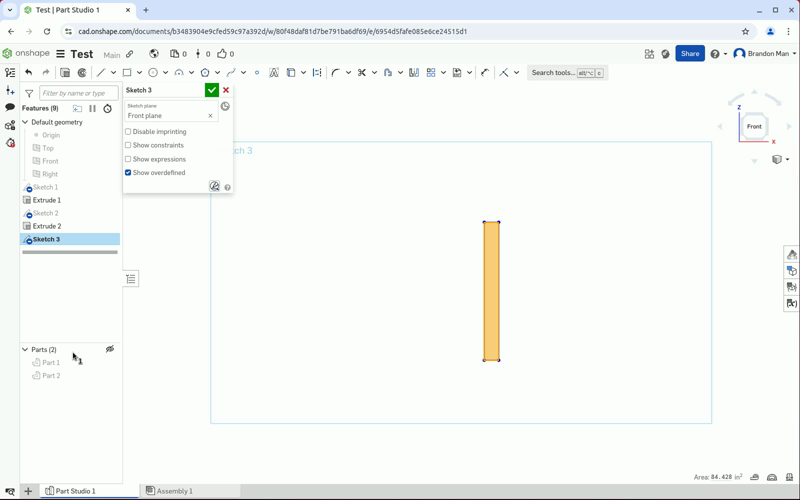
key(shift+e)
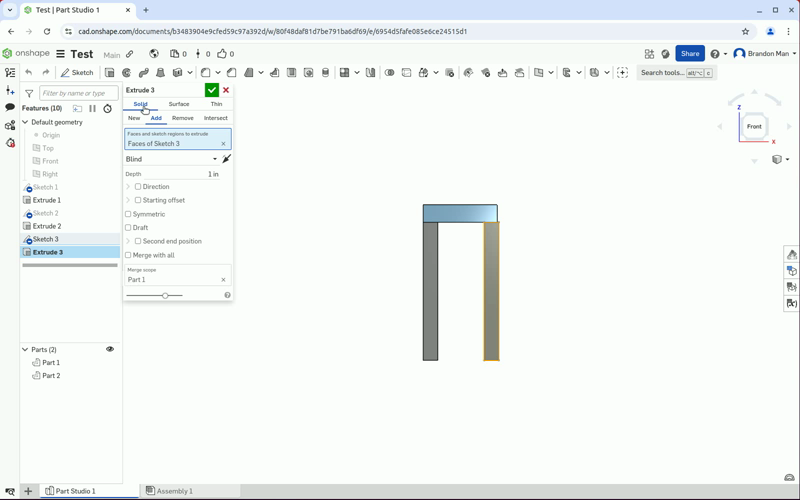
mouse_move(143, 106)
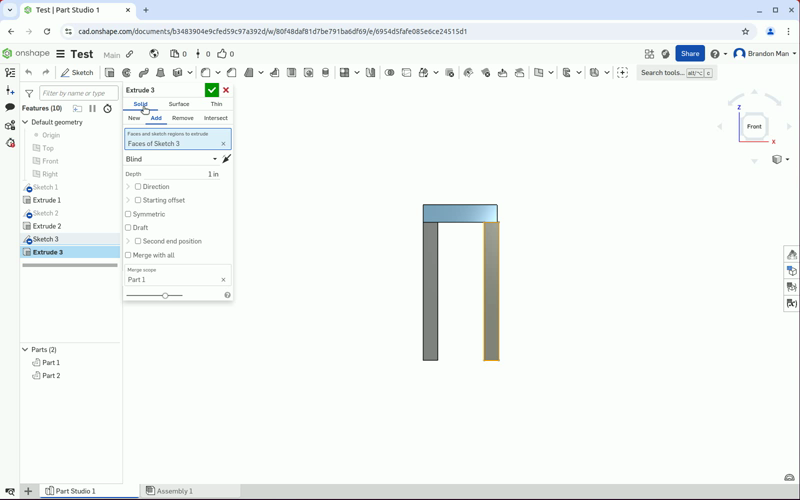
click(143, 106)
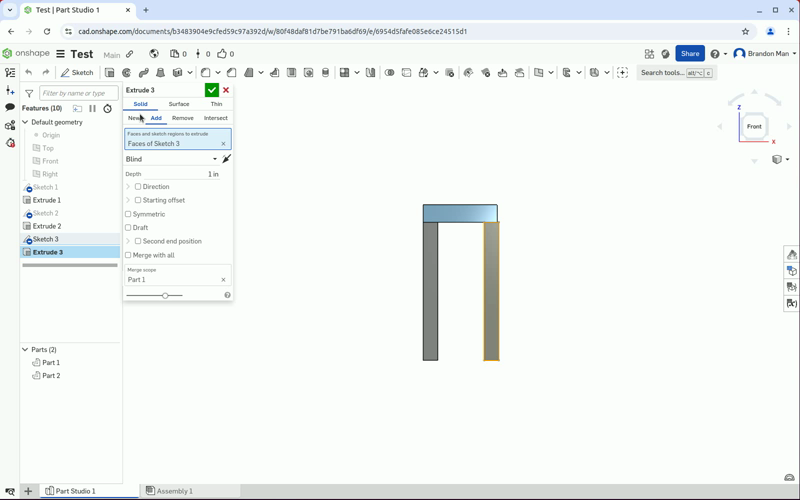
mouse_move(137, 120)
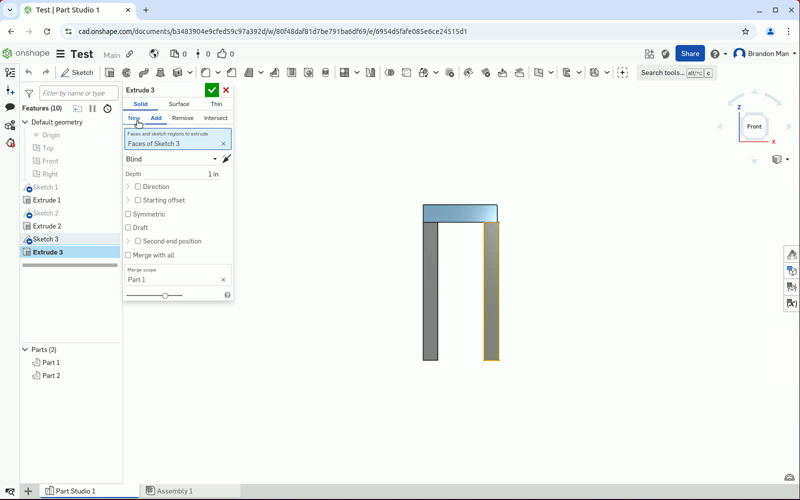
click(137, 120)
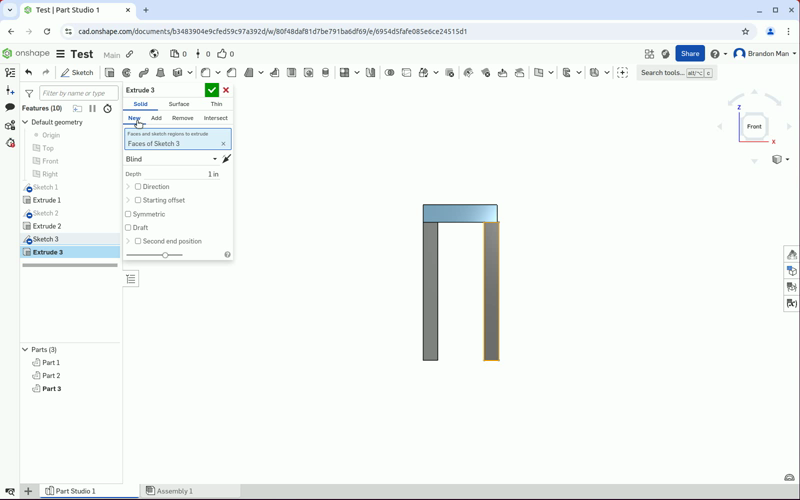
key(tab, 4)
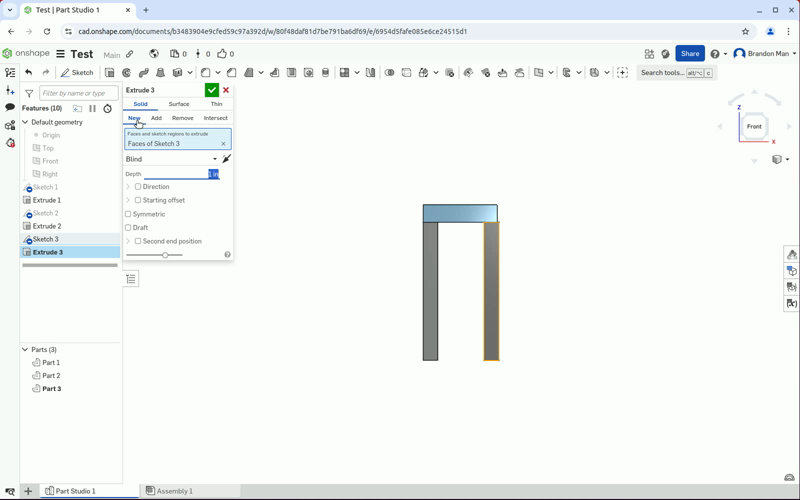
text(12.276)
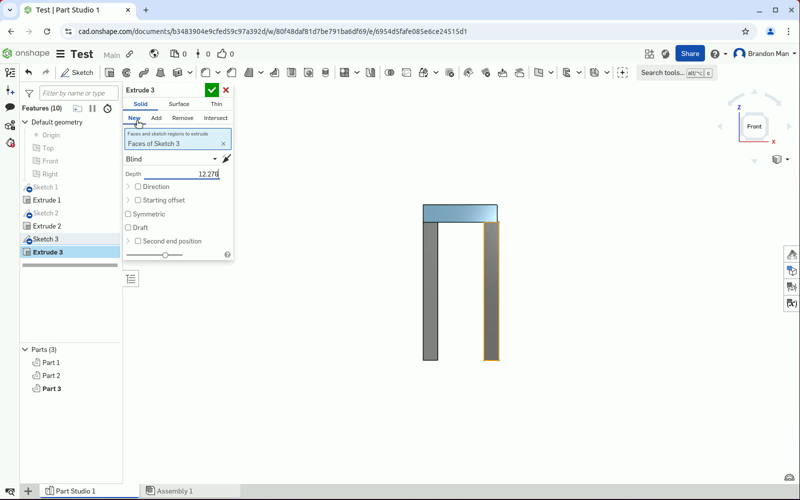
key(enter)
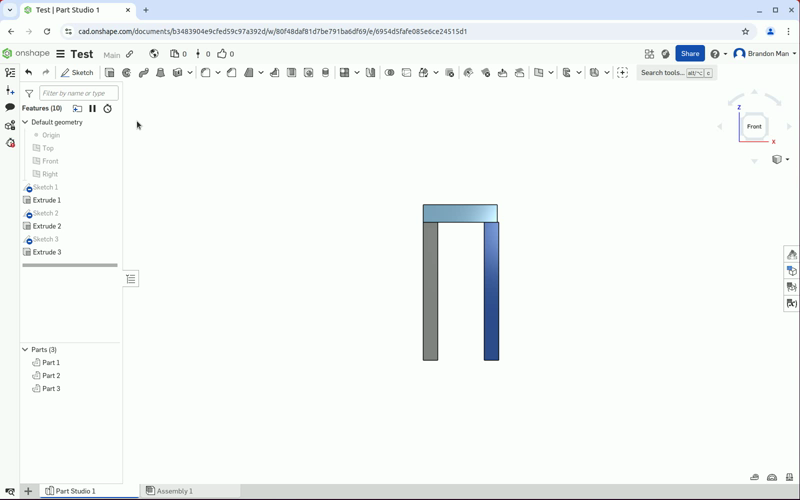
key(shift+h)
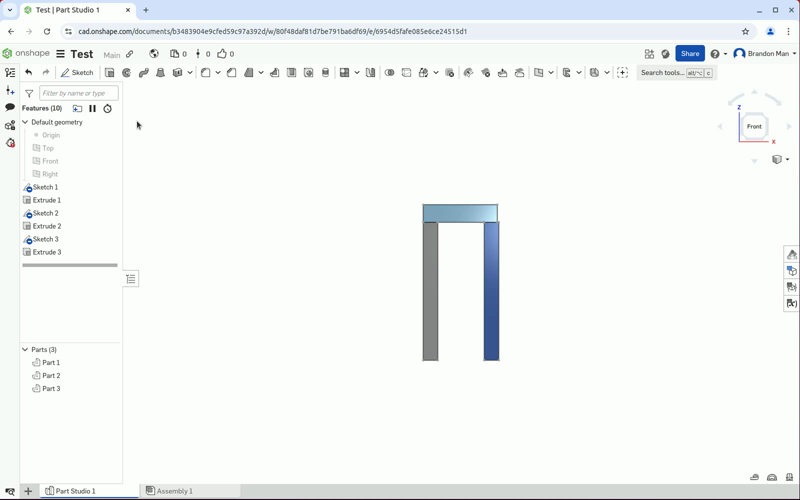
key(shift+h)
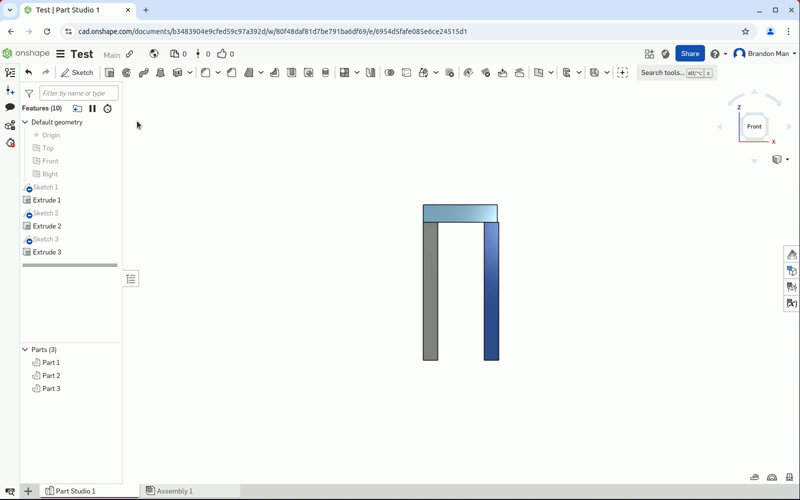
mouse_move(73, 189)
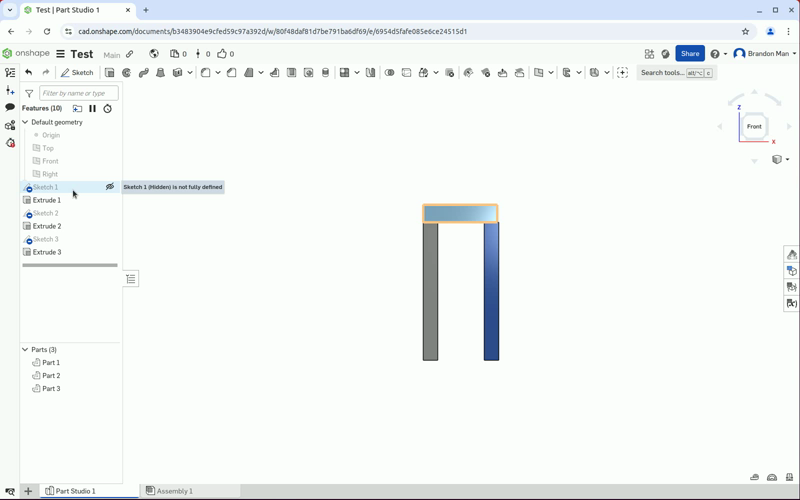
click(73, 189)
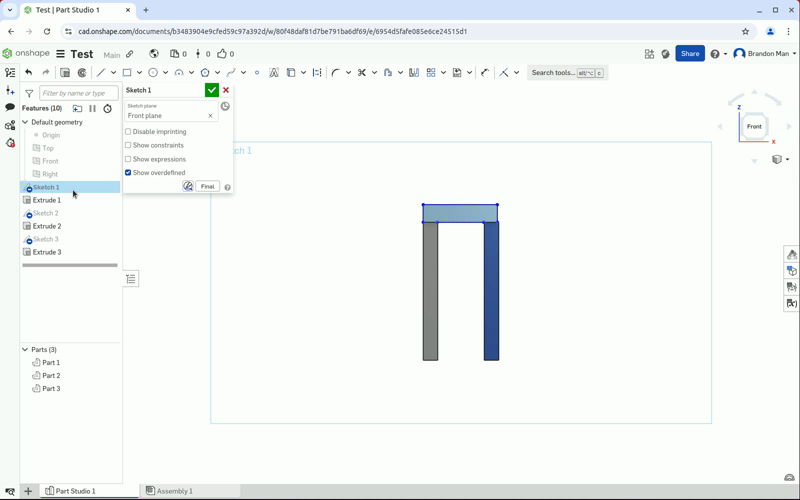
mouse_move(229, 92)
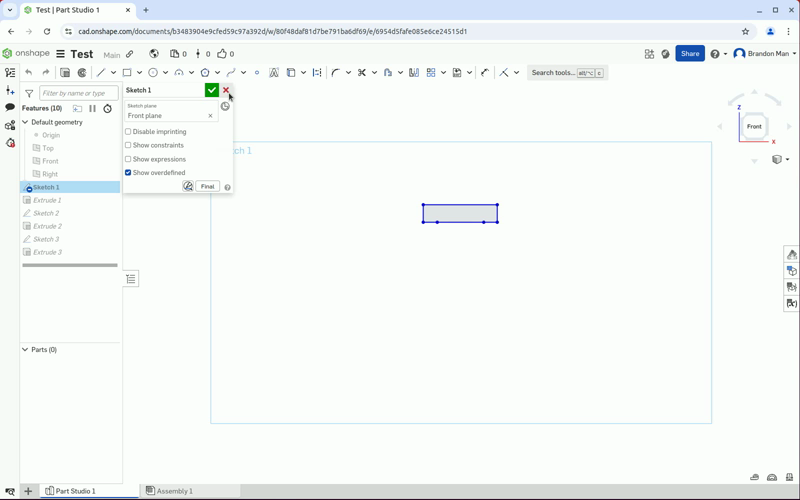
click(229, 92)
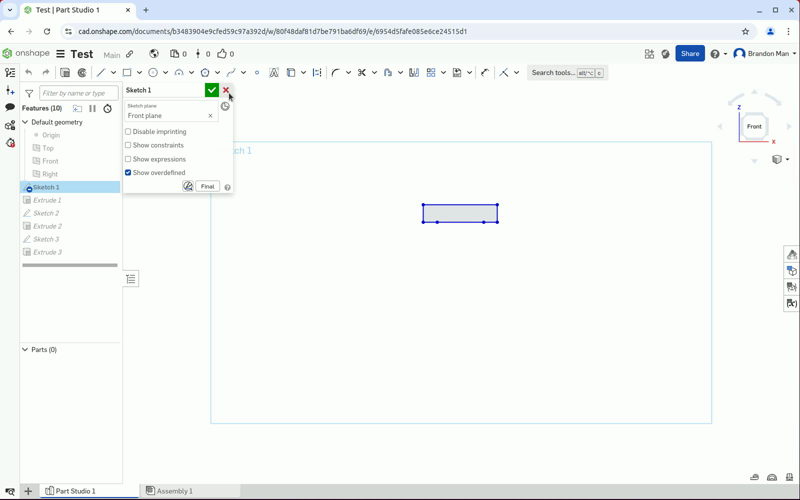
key(shift+s)
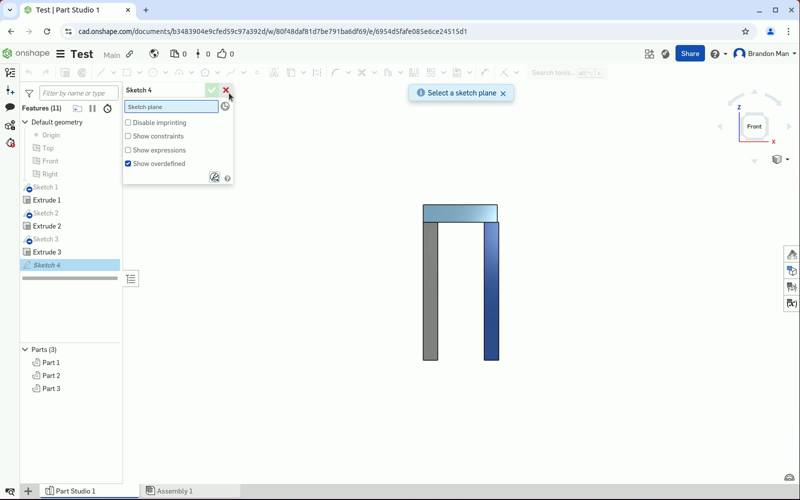
mouse_move(73, 163)
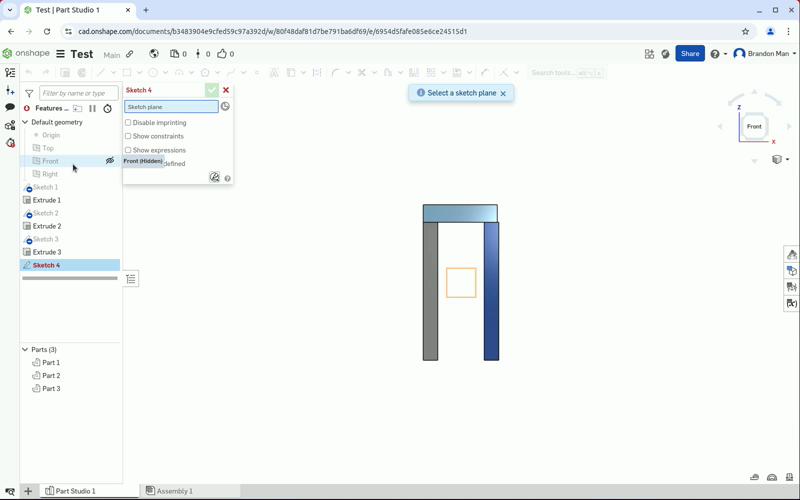
click(73, 163)
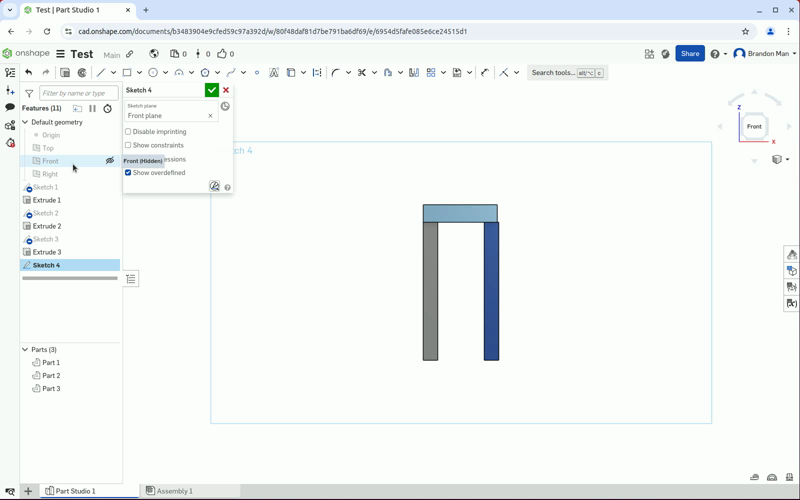
mouse_move(73, 352)
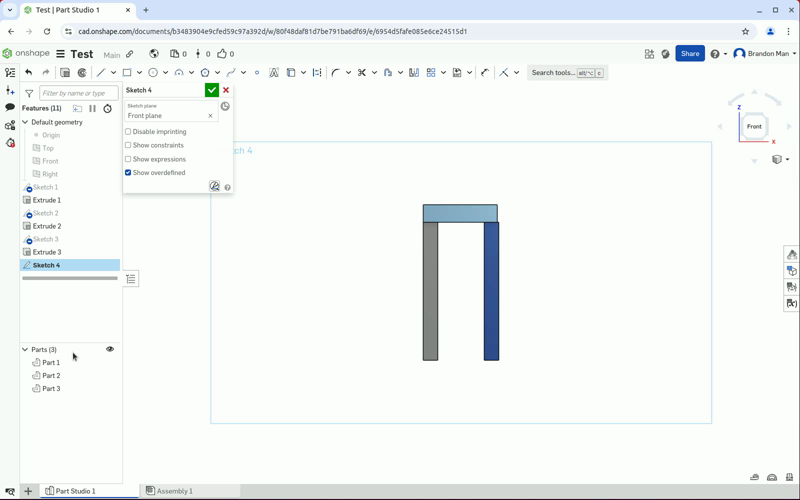
key(y)
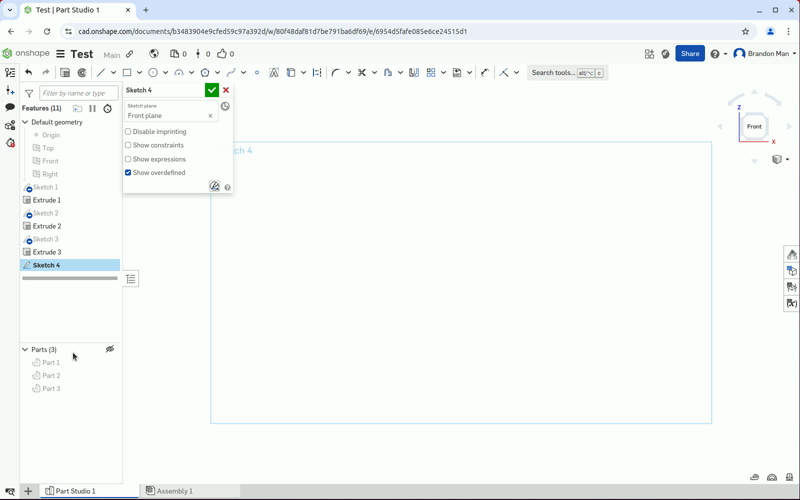
key(l)
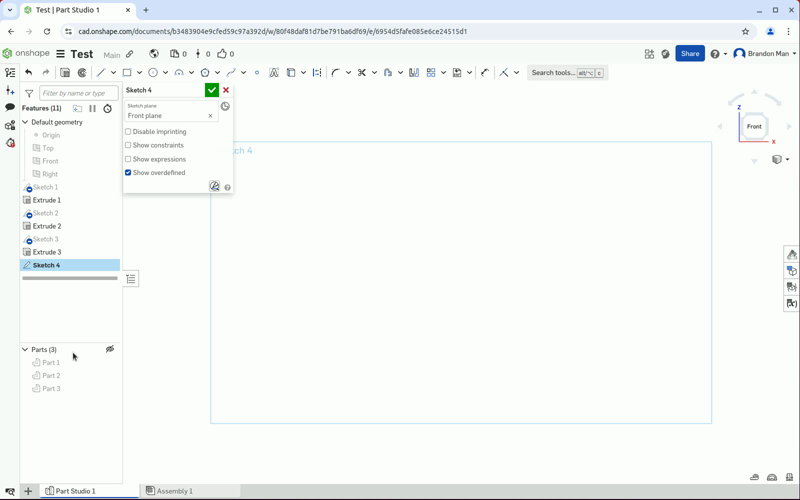
key_down(shift)
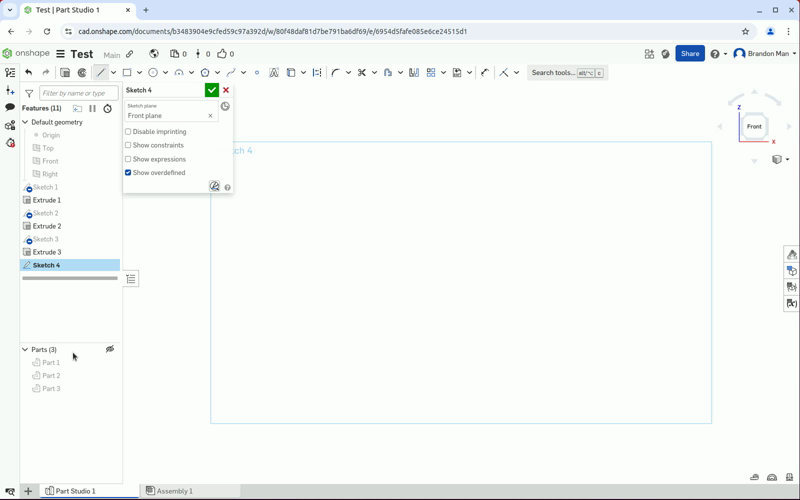
mouse_move(437, 360)
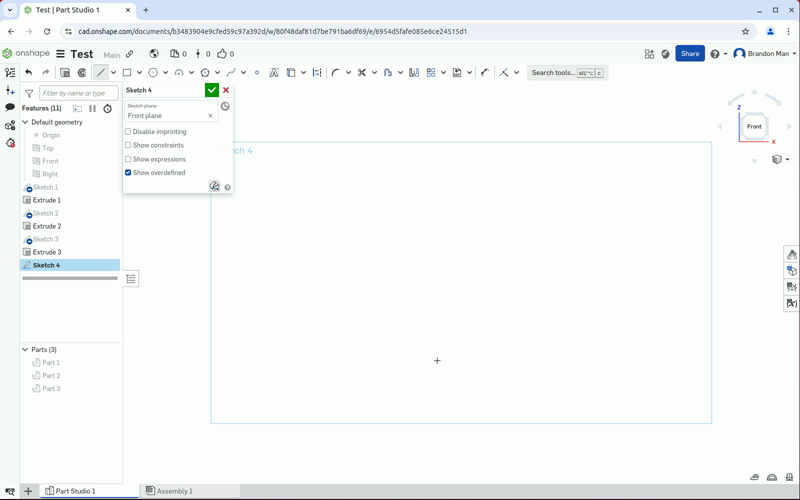
click(437, 360)
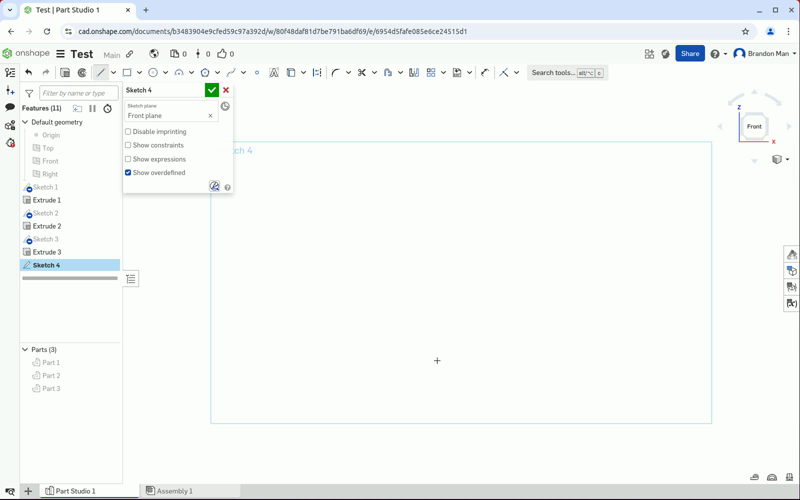
key_up(shift)
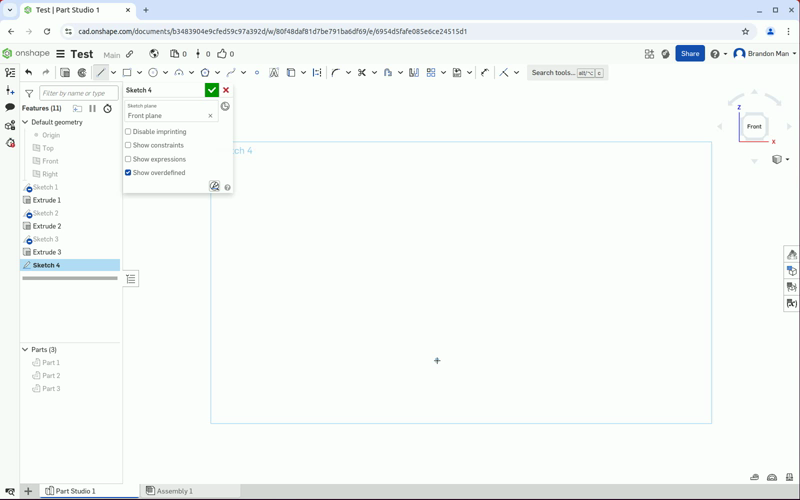
key_down(shift)
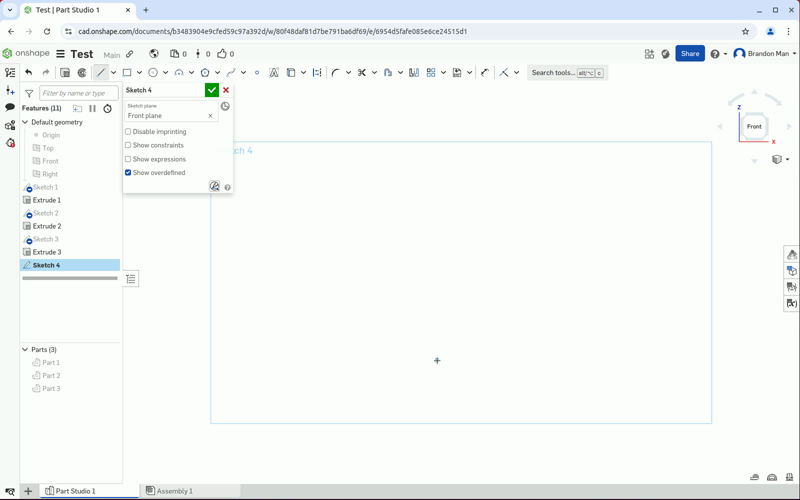
mouse_move(467, 360)
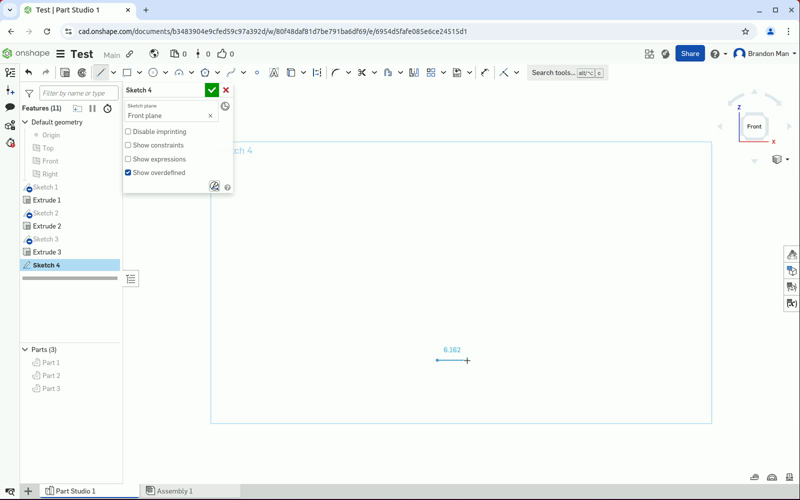
mouse_move(460, 360)
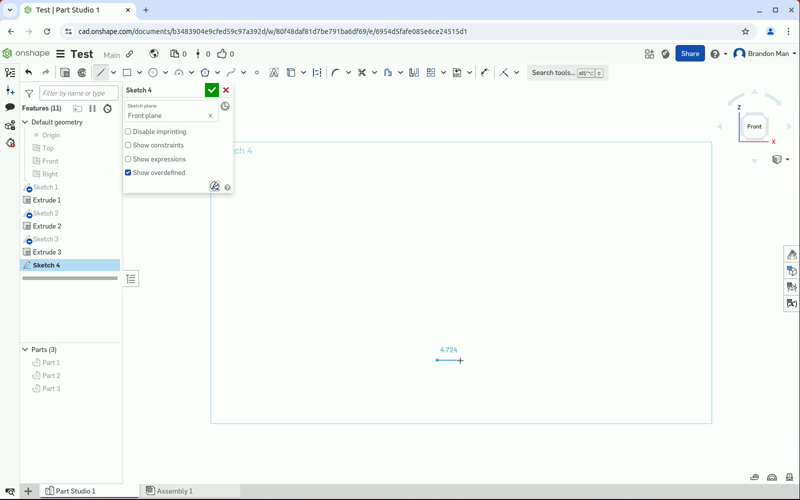
click(460, 360)
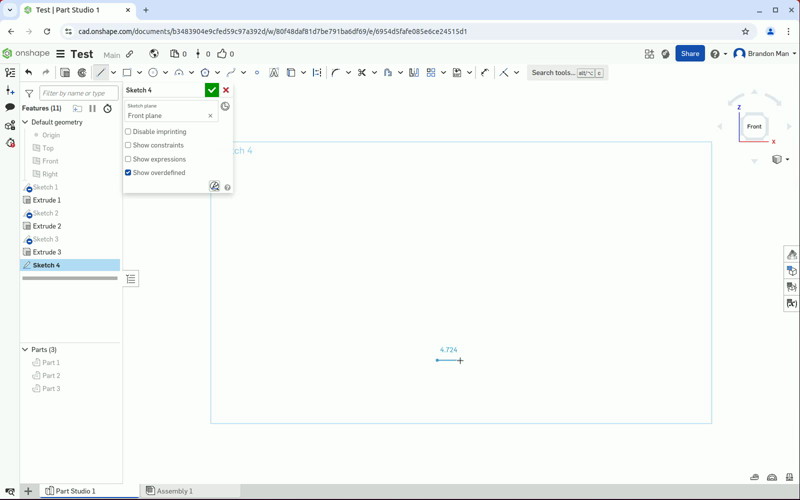
key_up(shift)
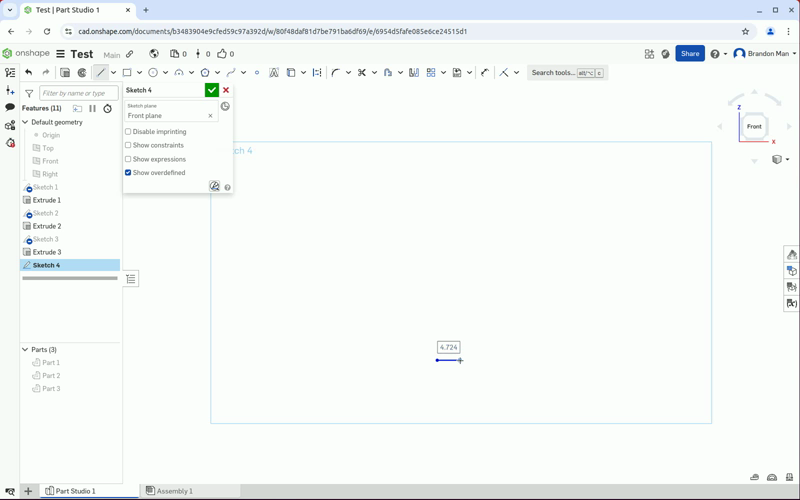
key_down(shift)
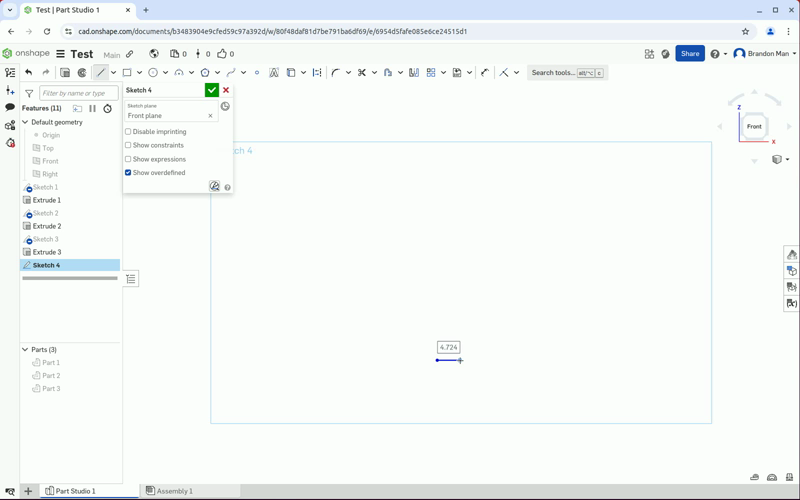
mouse_move(490, 360)
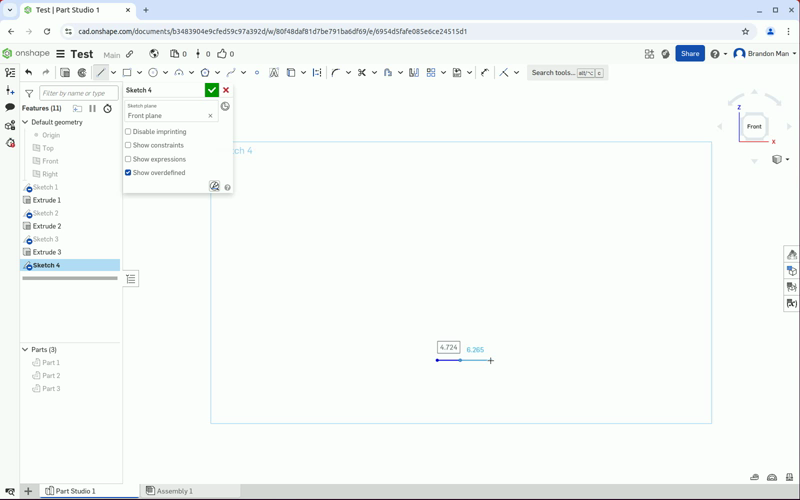
mouse_move(482, 360)
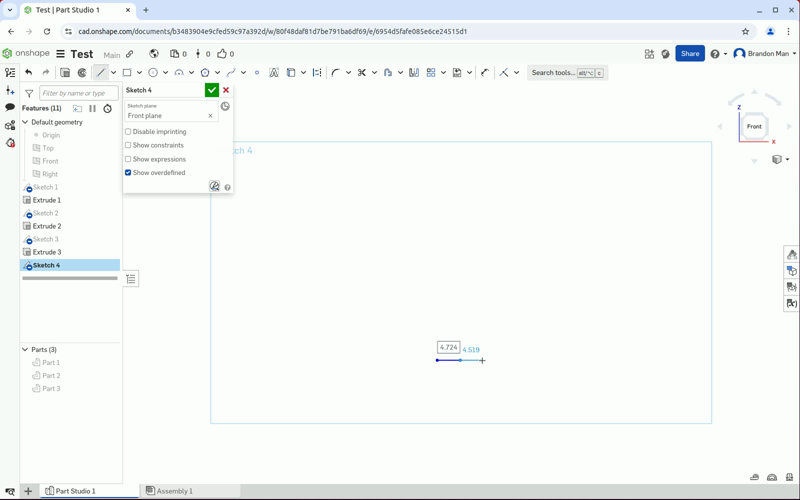
click(482, 360)
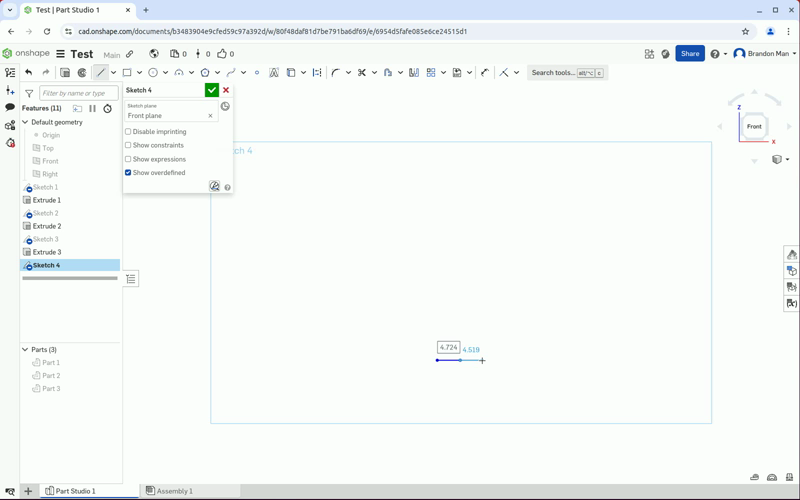
key_up(shift)
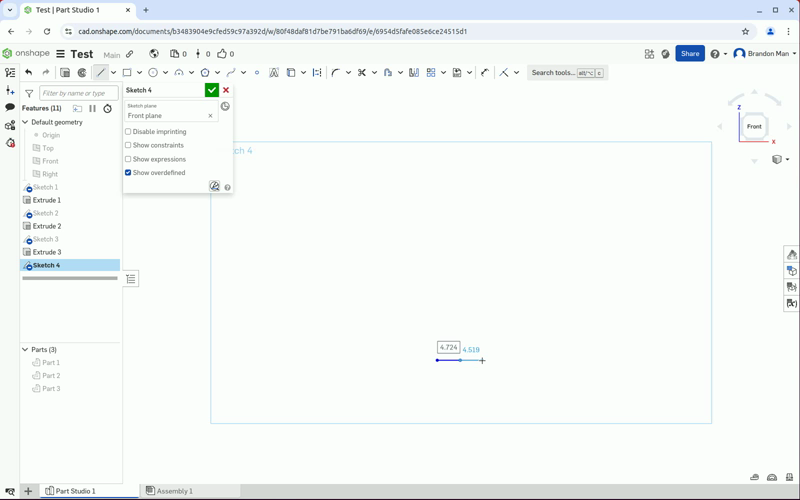
key_down(shift)
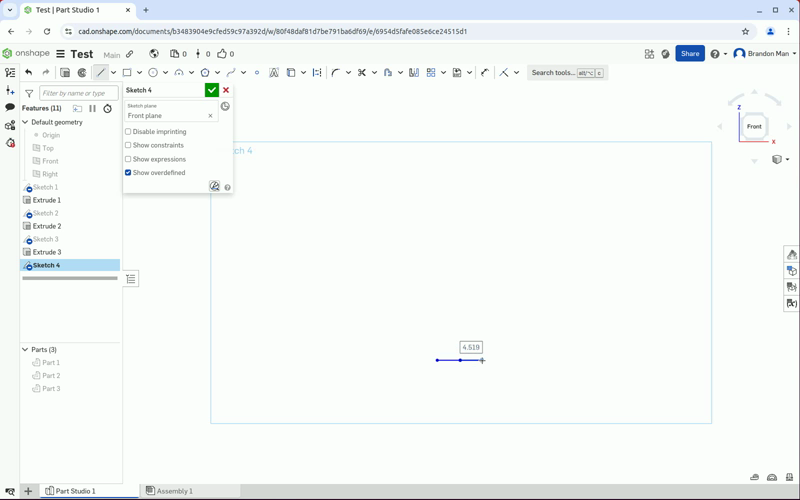
mouse_move(482, 222)
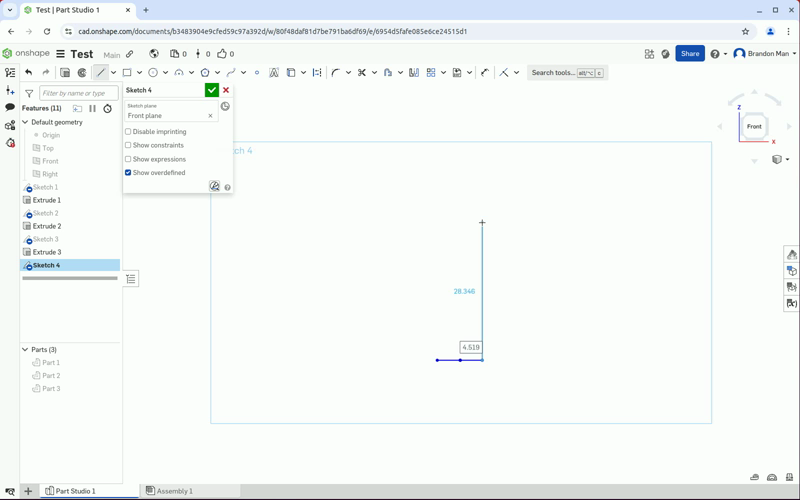
click(482, 222)
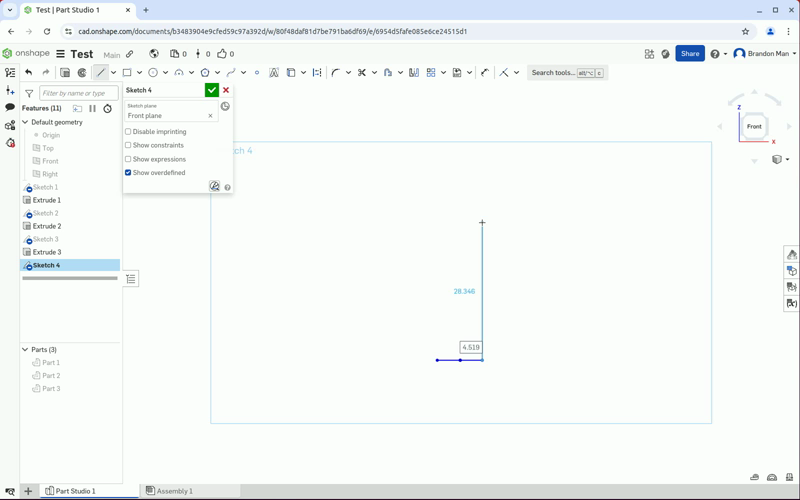
key_up(shift)
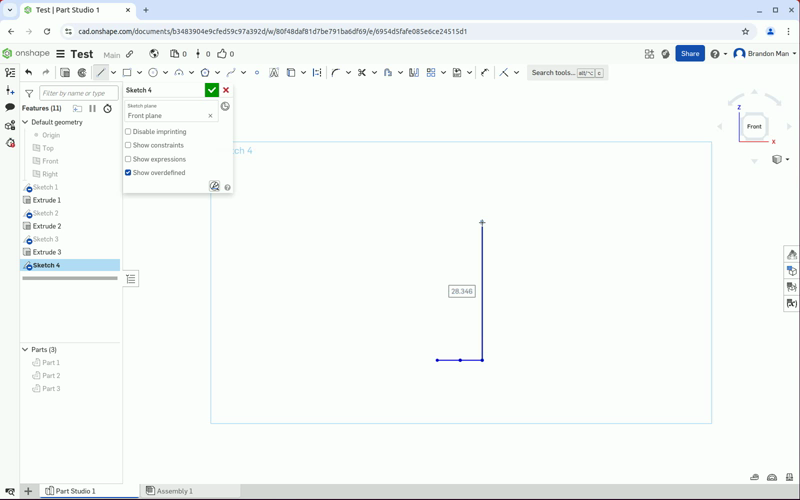
key_down(shift)
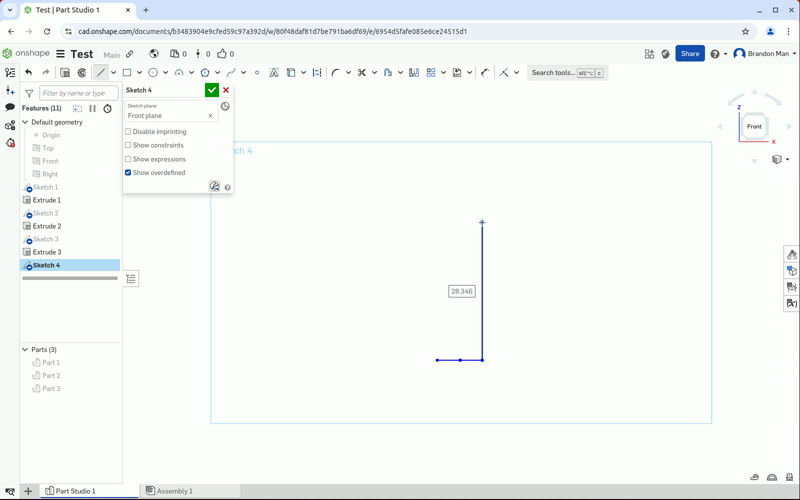
mouse_move(512, 222)
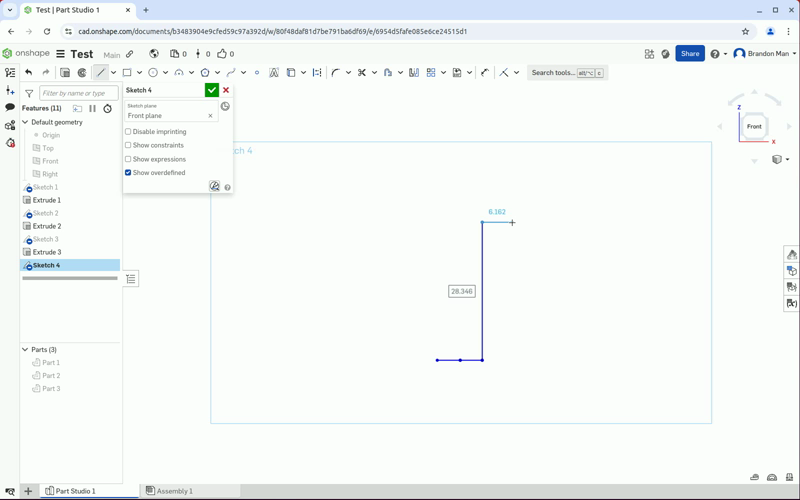
mouse_move(437, 222)
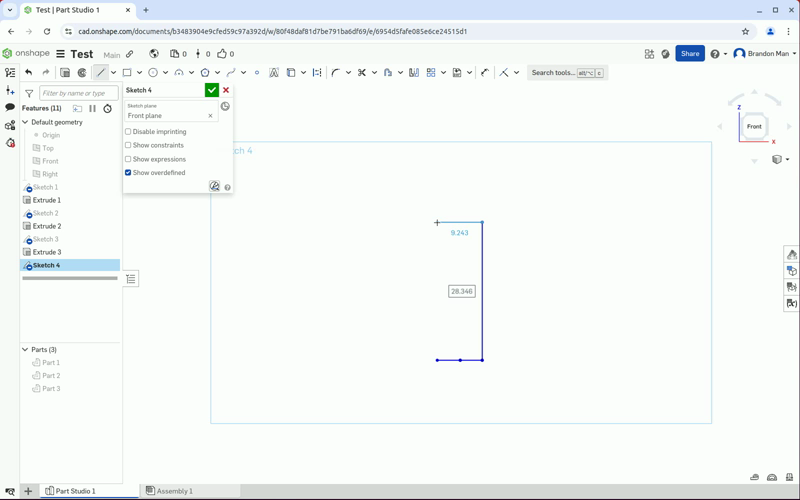
click(437, 222)
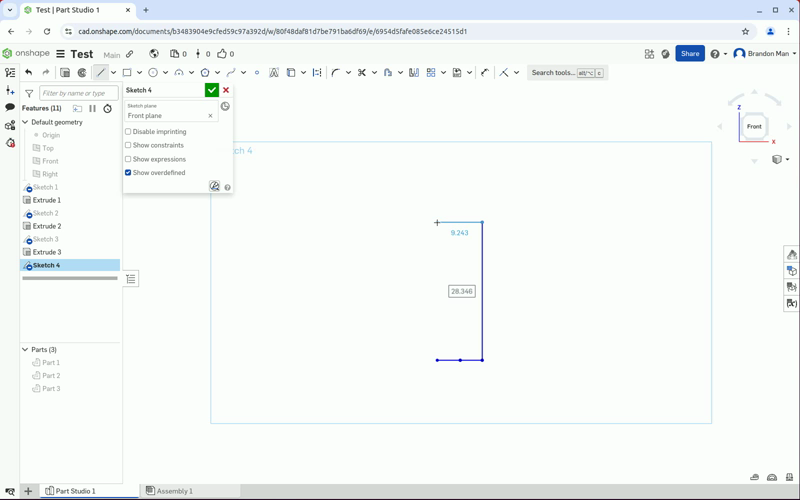
key_up(shift)
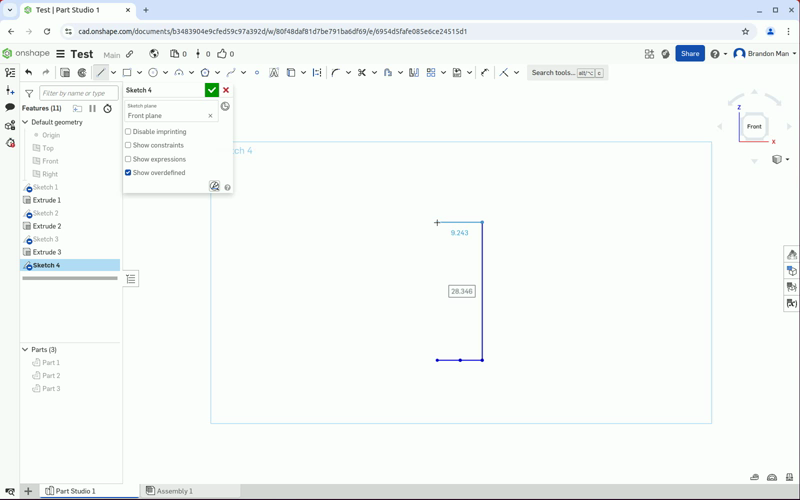
key_down(shift)
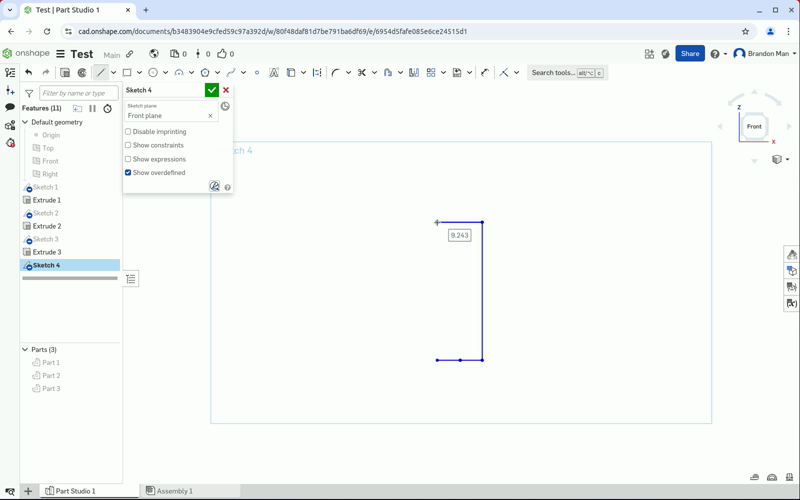
mouse_move(437, 360)
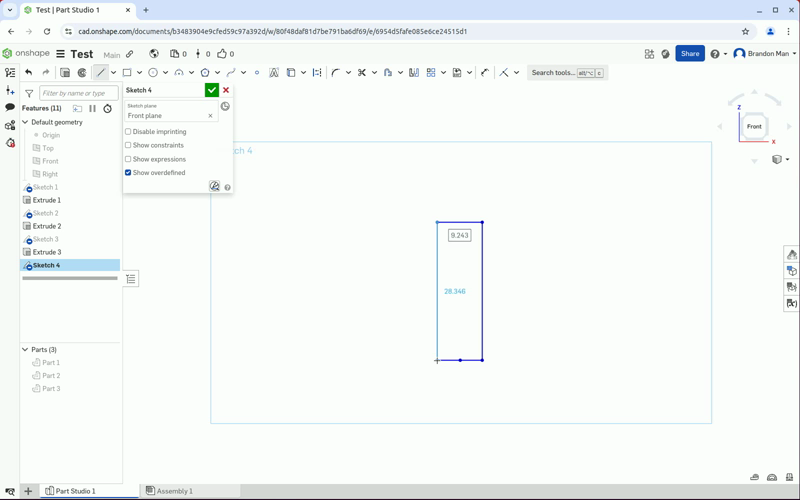
key_up(shift)
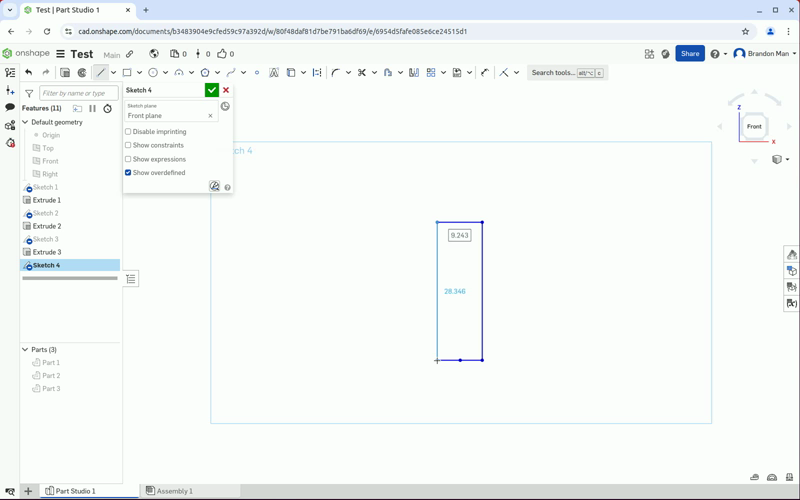
click(437, 360)
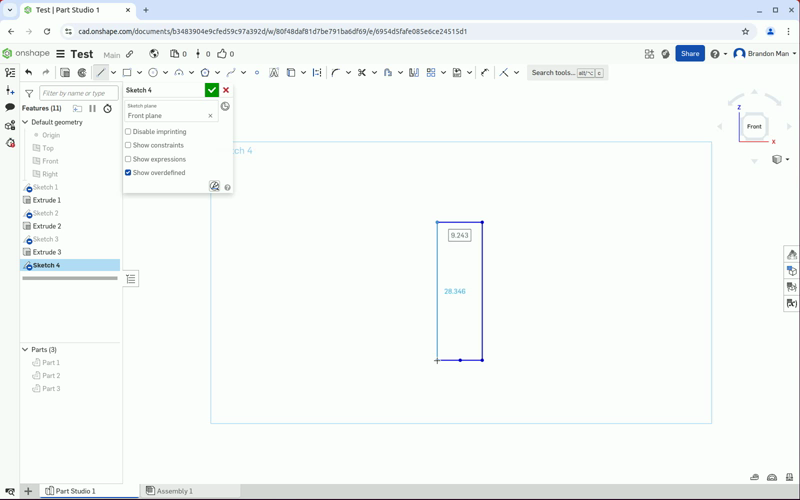
key(esc)
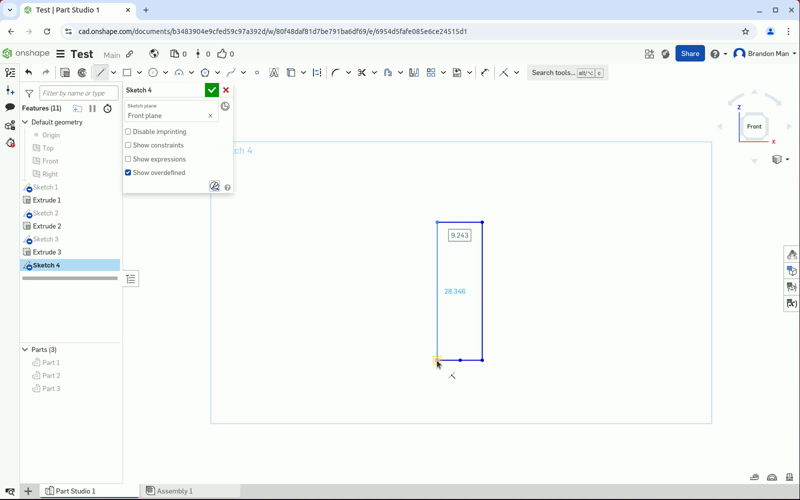
mouse_move(443, 234)
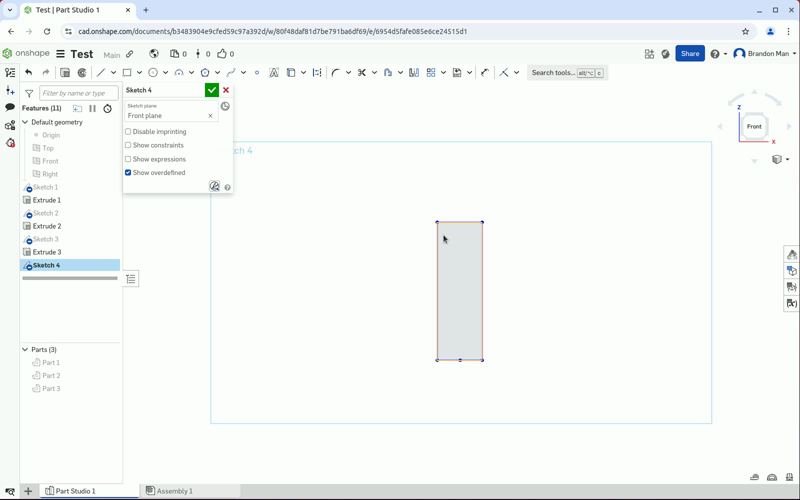
click(443, 234)
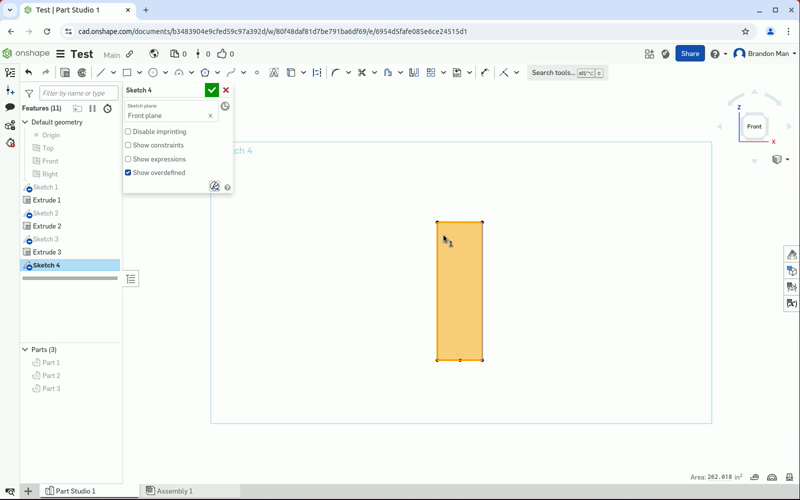
mouse_move(73, 352)
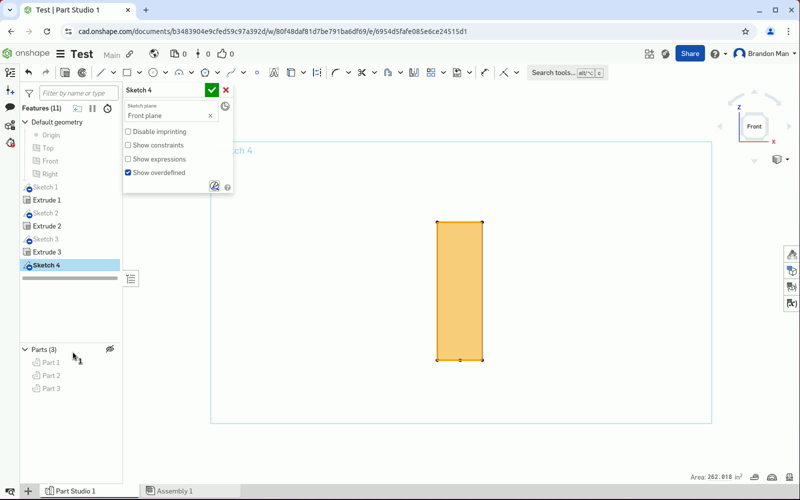
key(shift+y)
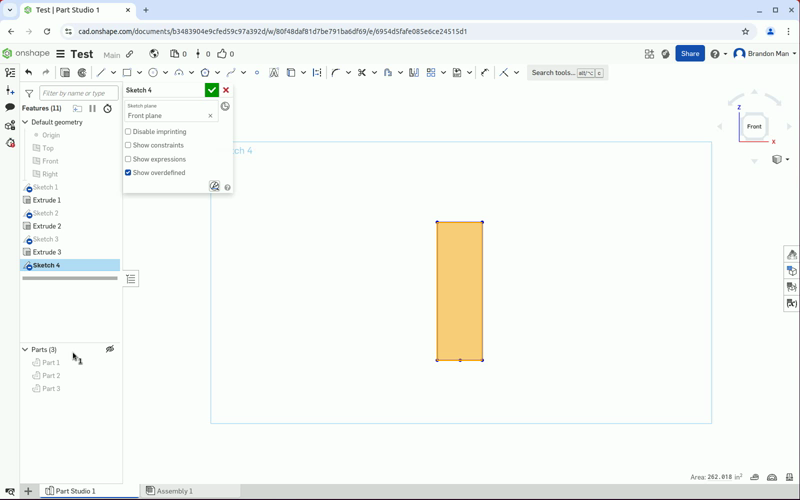
key(shift+e)
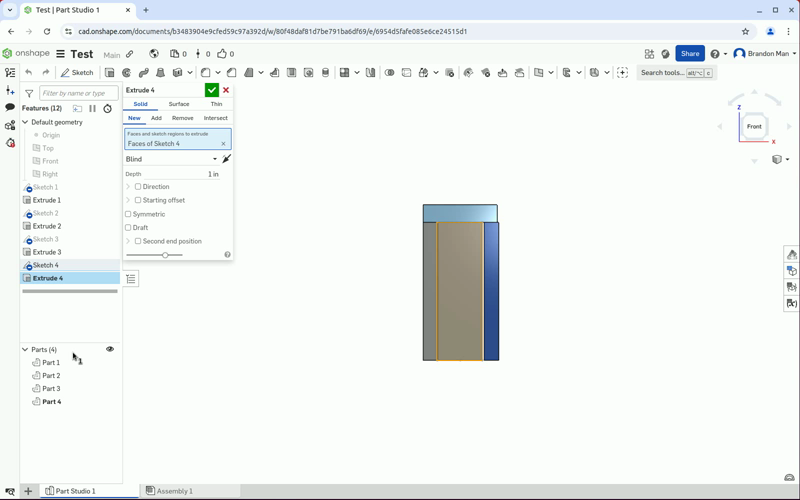
mouse_move(143, 106)
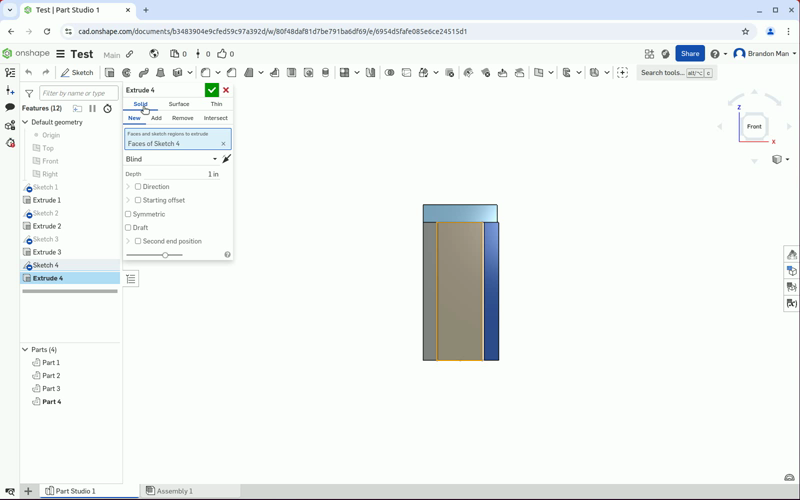
click(143, 106)
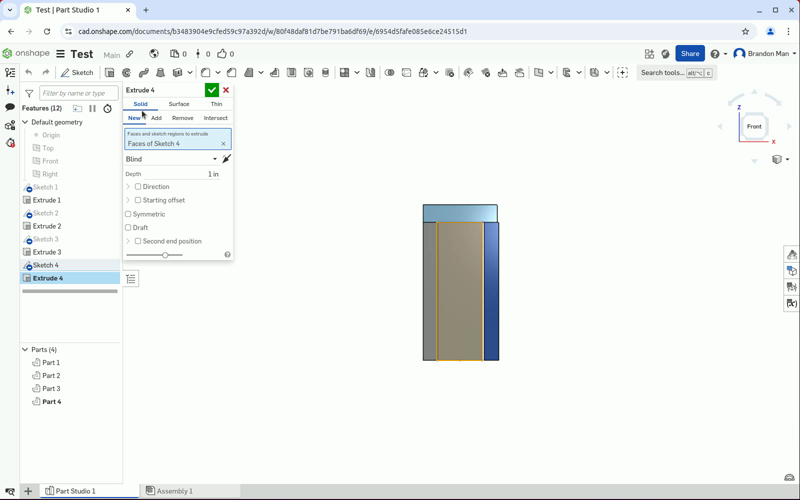
mouse_move(137, 120)
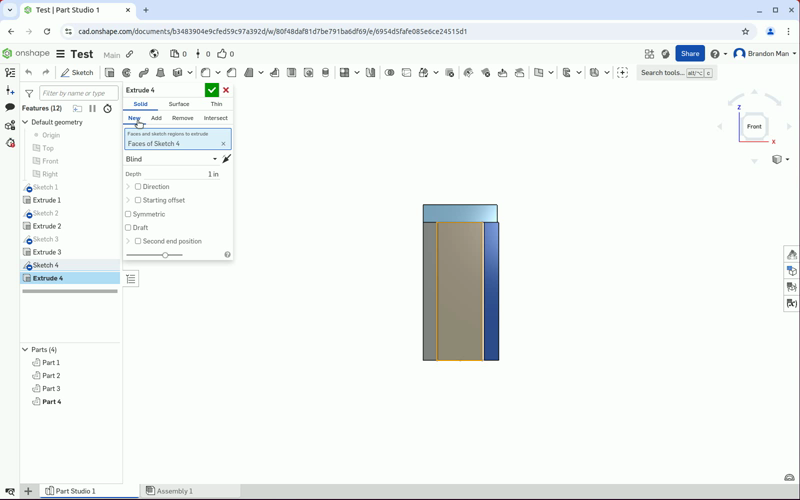
click(137, 120)
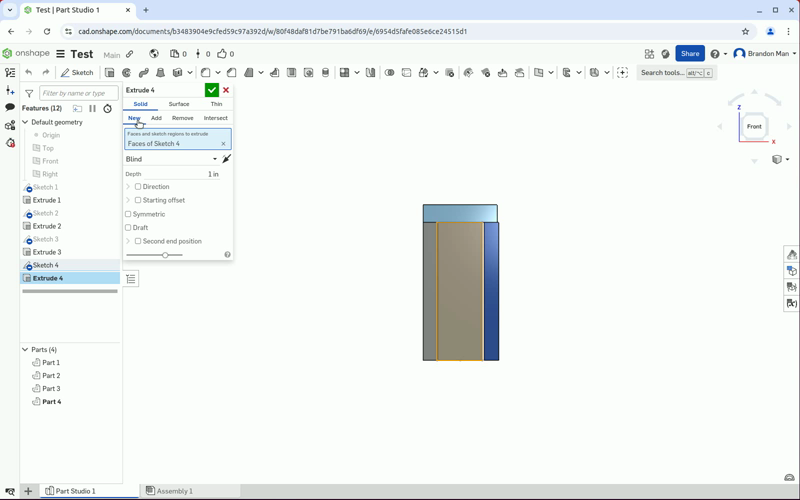
key(tab, 4)
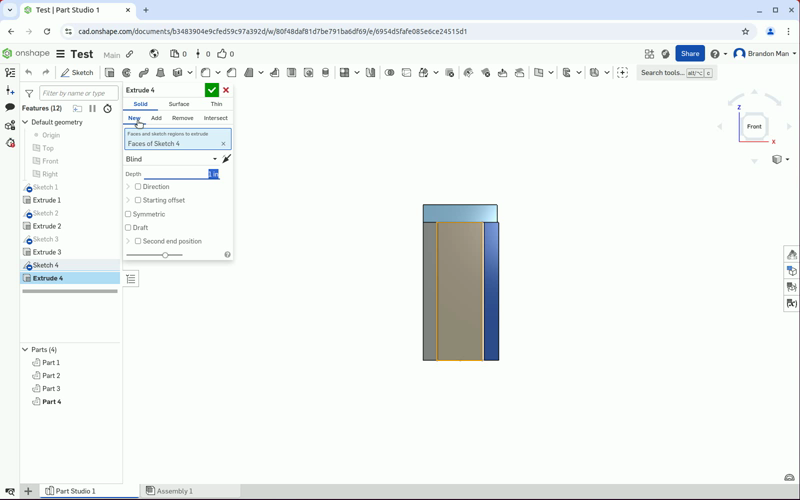
text(2.889)
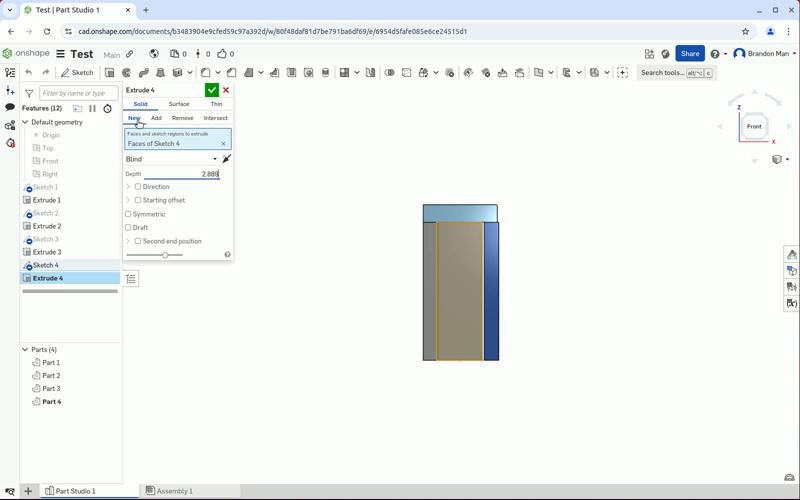
key(enter)
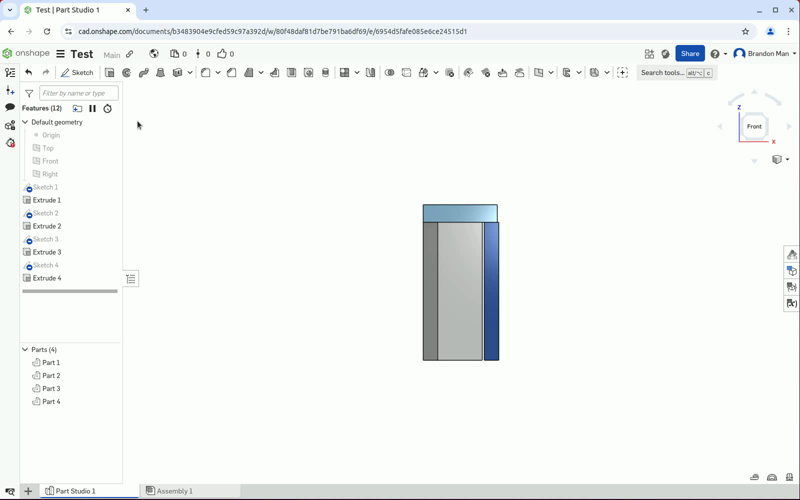
key(shift+h)
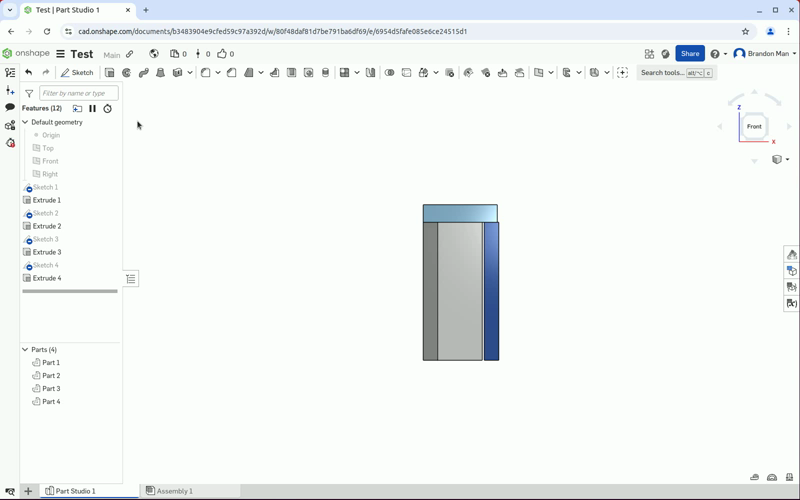
key(shift+h)
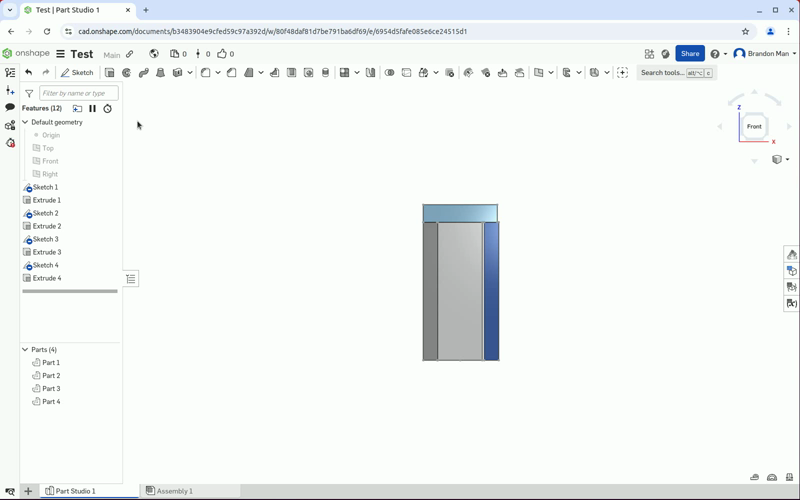
key(shift+7)
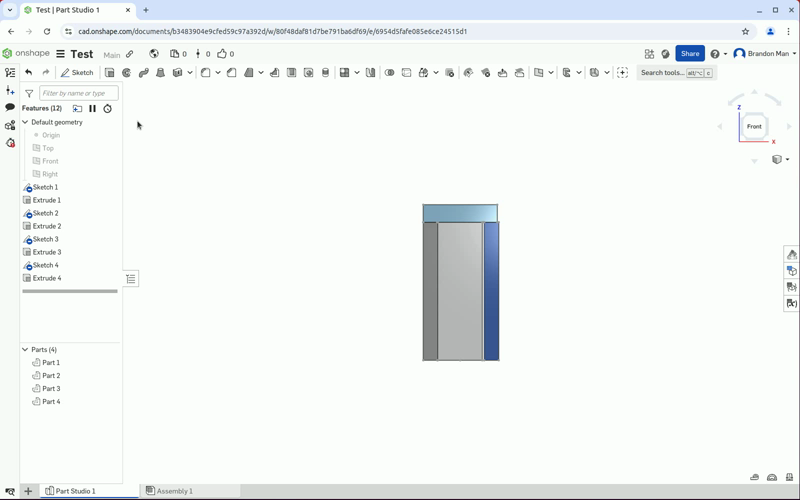
key(left, 2)
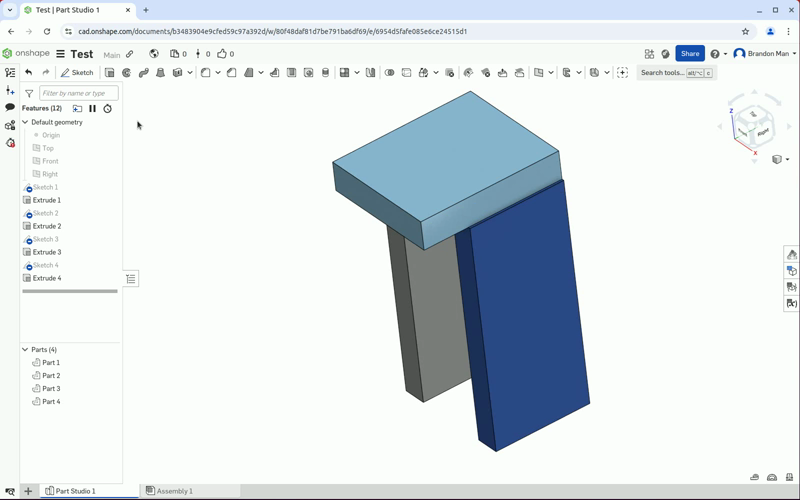
key(down, 2)
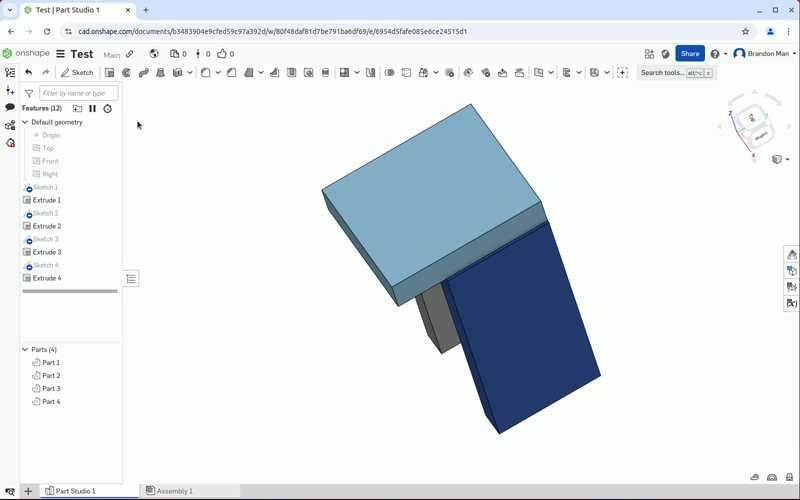
key(up, 2)
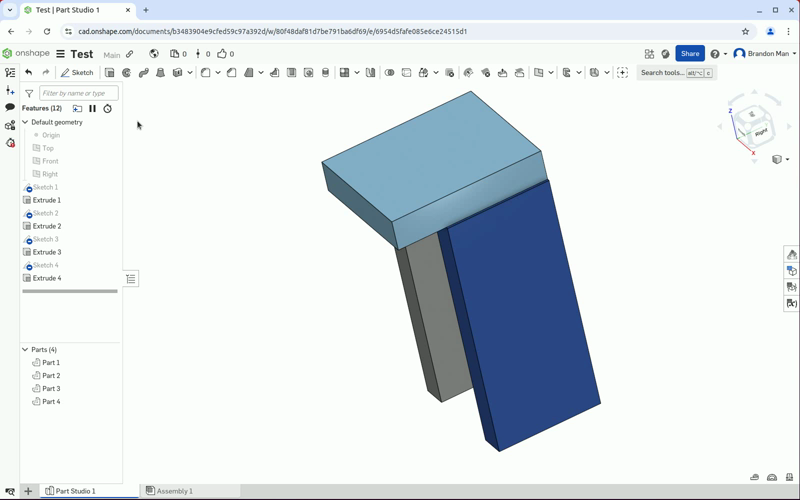
key(right, 2)
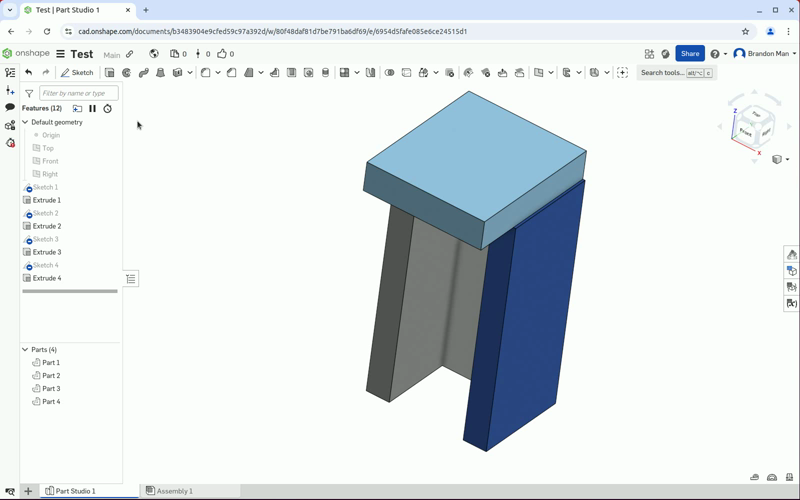
mouse_move(73, 189)
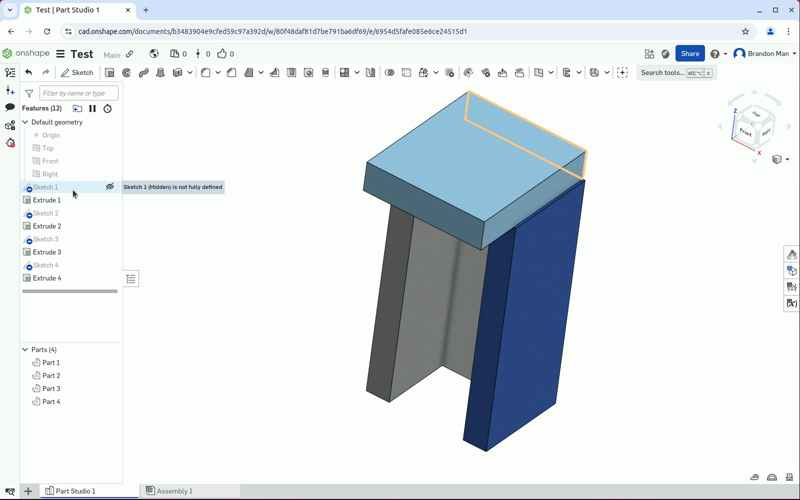
click(73, 189)